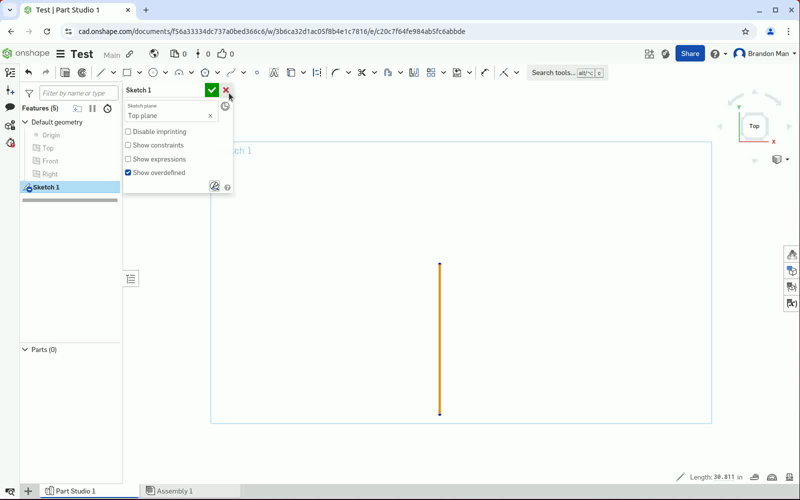
key(shift+h)
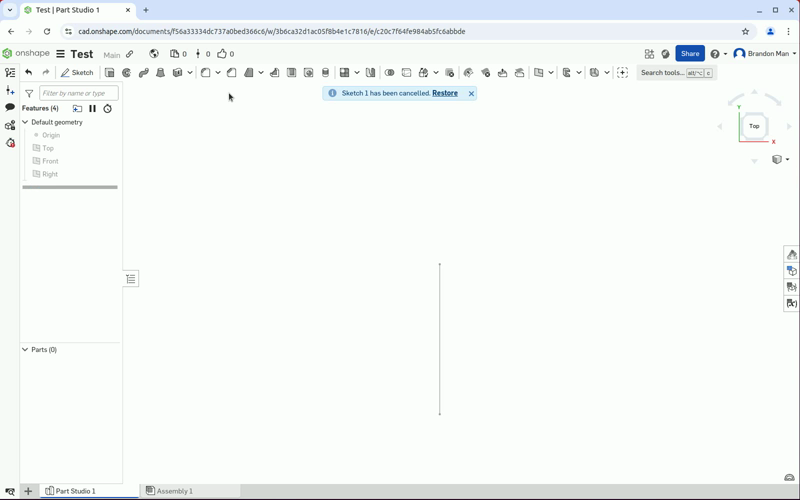
mouse_move(73, 352)
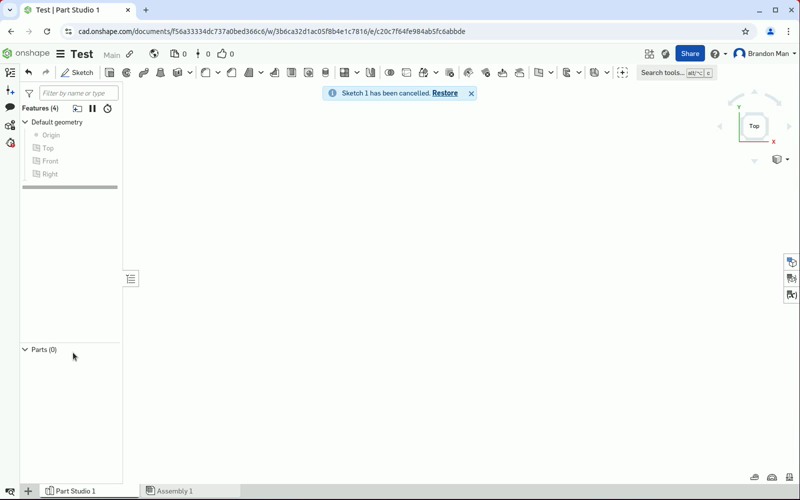
key(y)
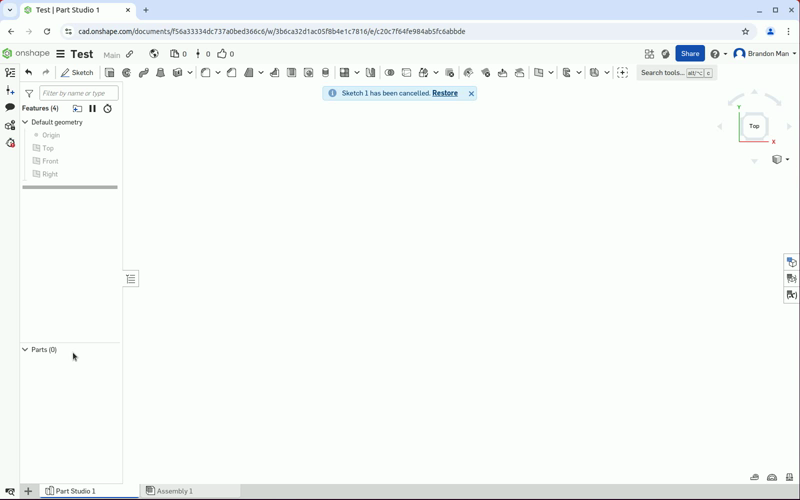
key(shift+p)
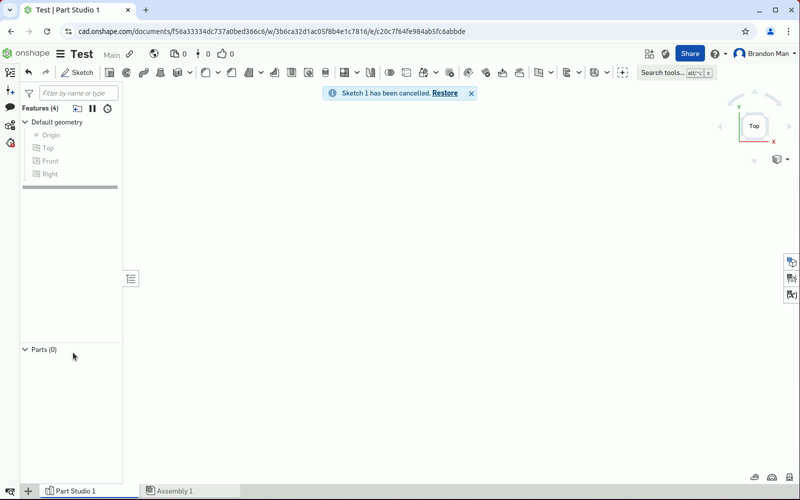
key(space)
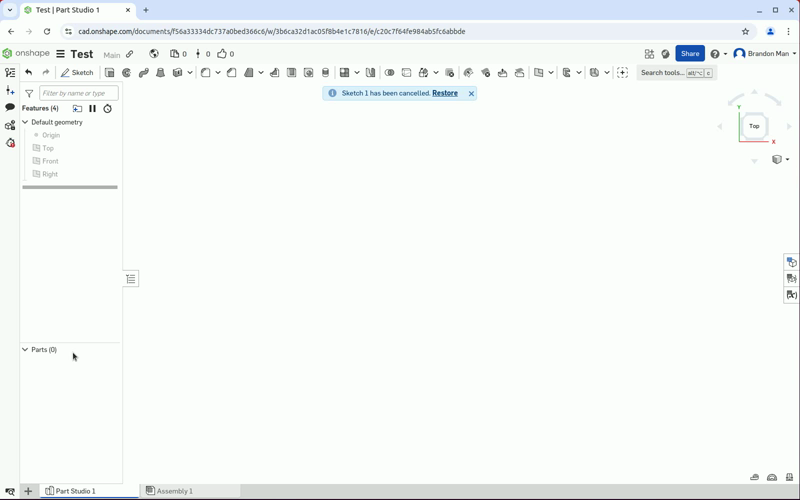
key_down(shift)
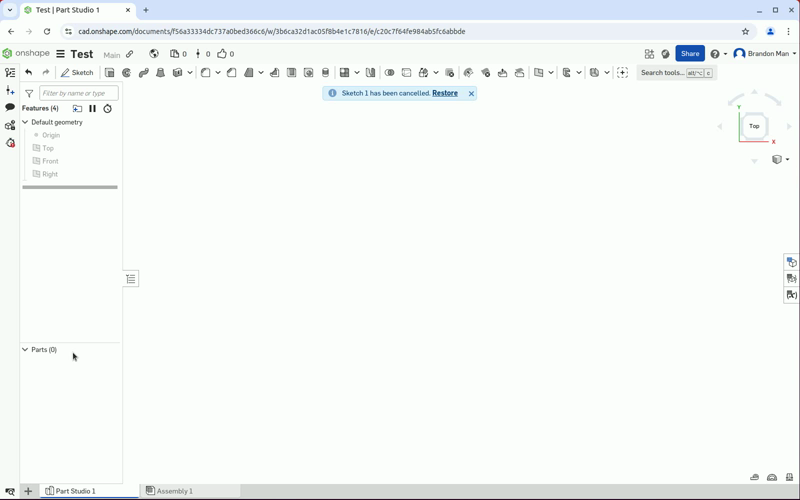
key(up)
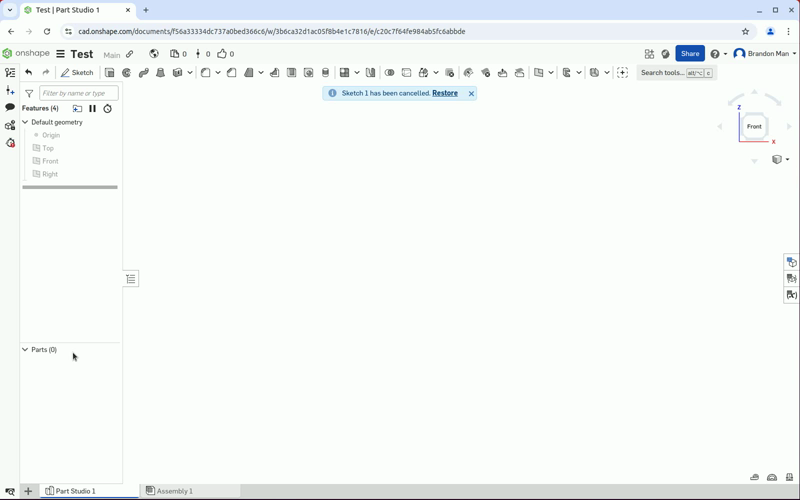
key_up(shift)
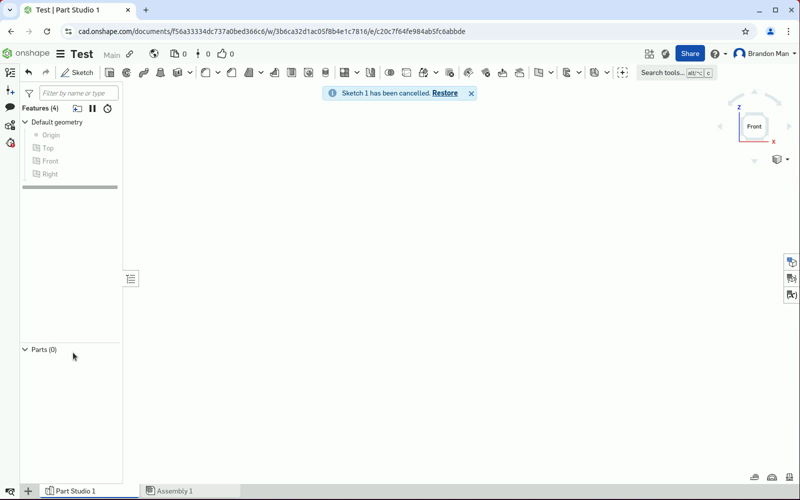
mouse_move(73, 352)
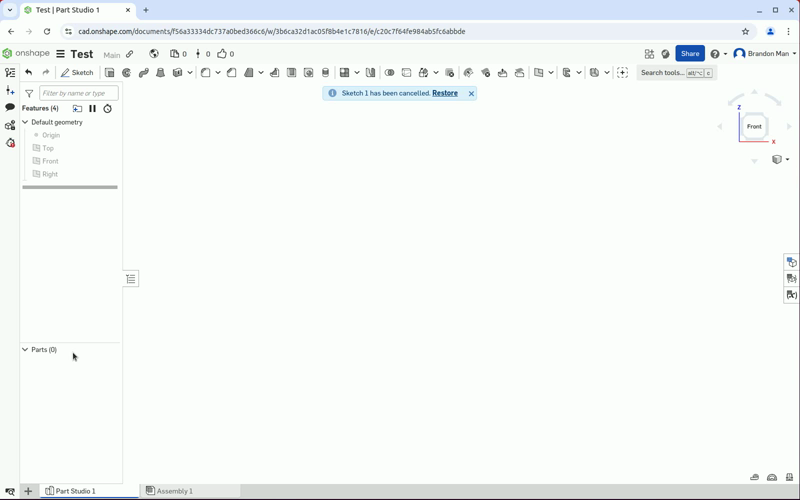
key(shift+y)
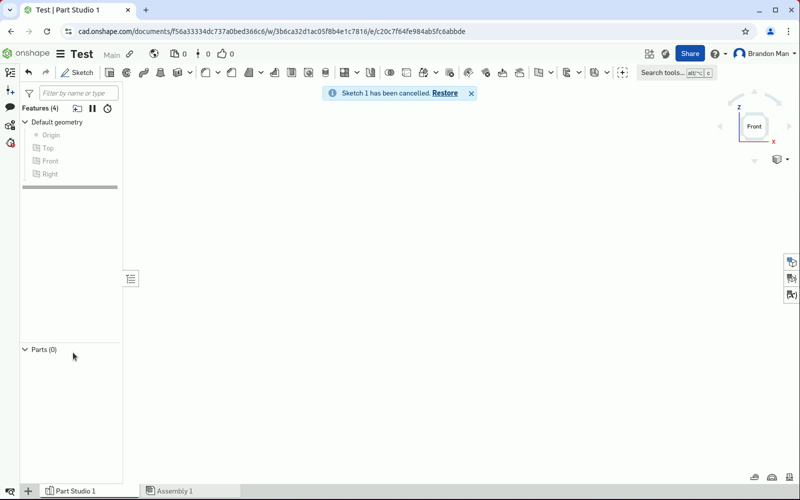
key(shift+s)
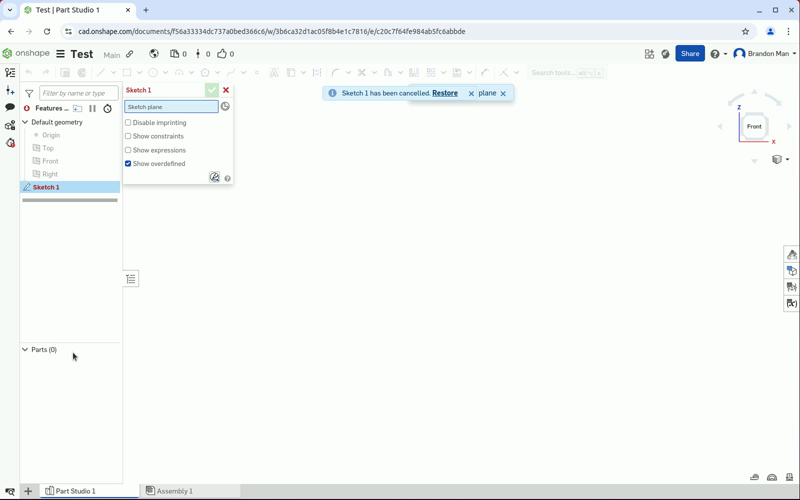
mouse_move(73, 163)
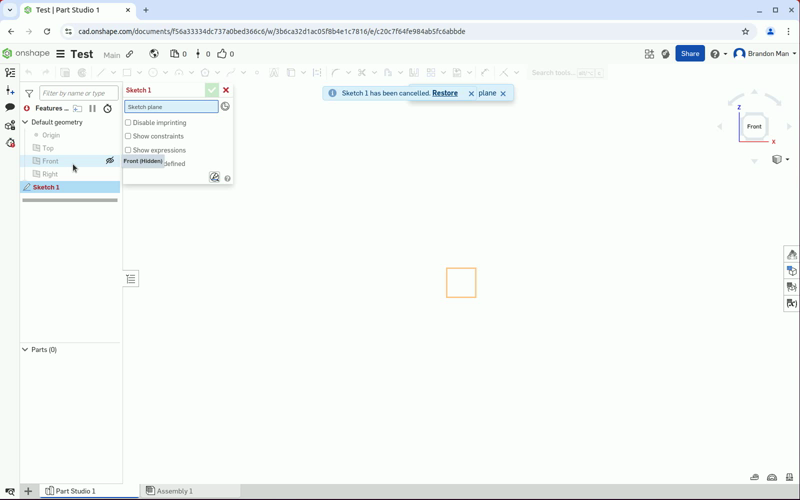
click(73, 163)
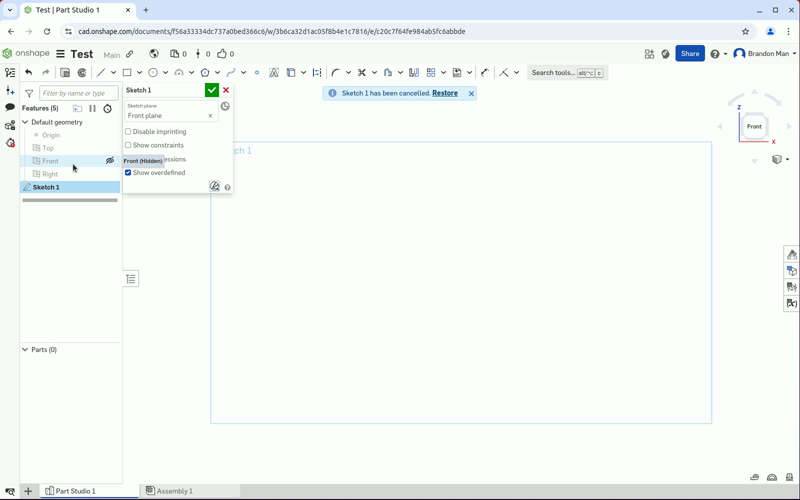
mouse_move(73, 352)
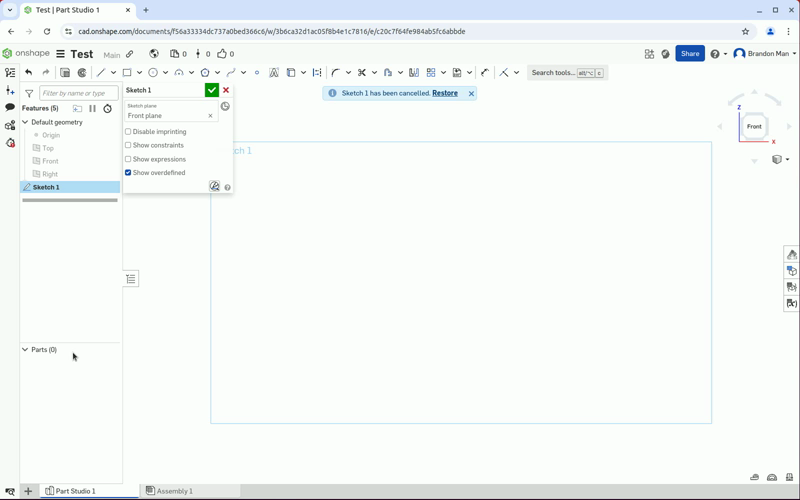
key(y)
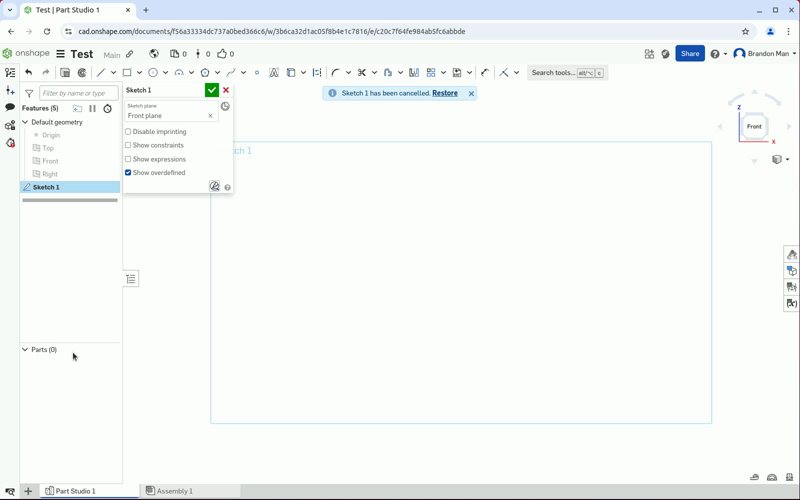
key(c)
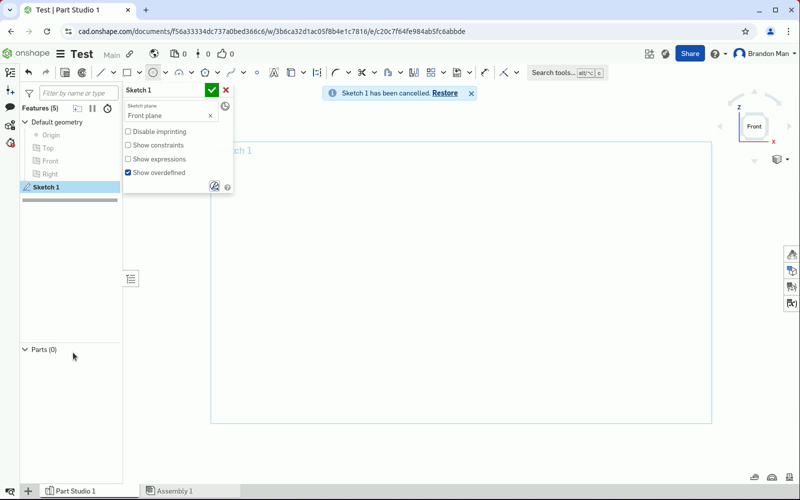
key_down(shift)
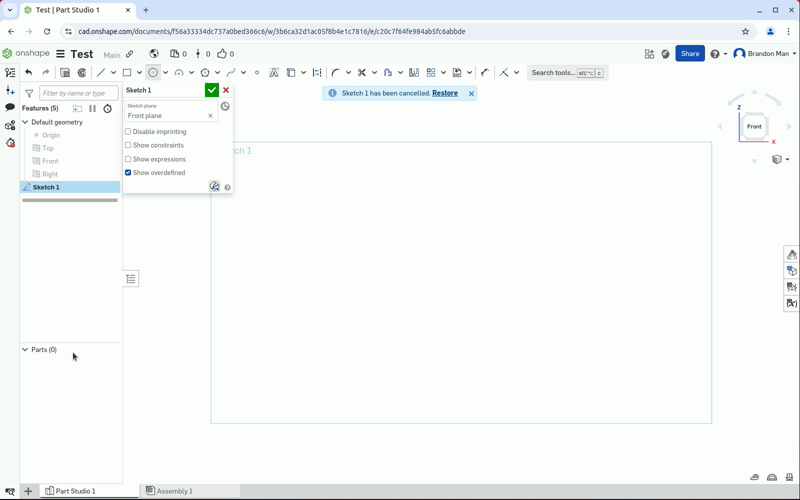
mouse_move(461, 282)
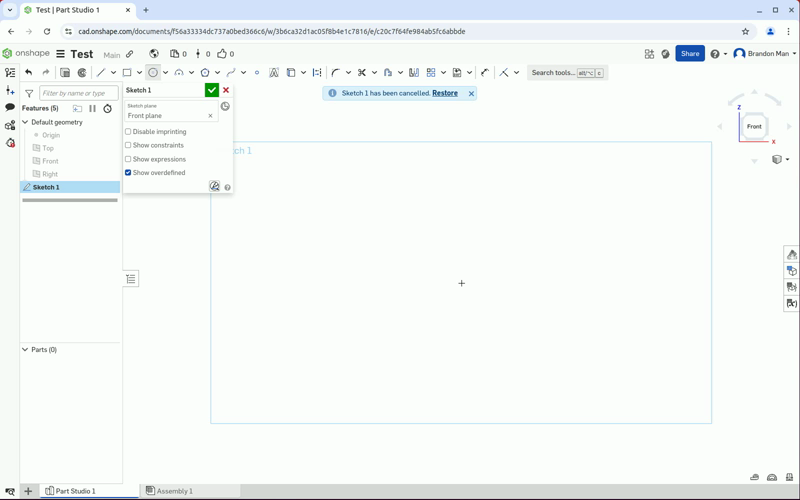
click(461, 282)
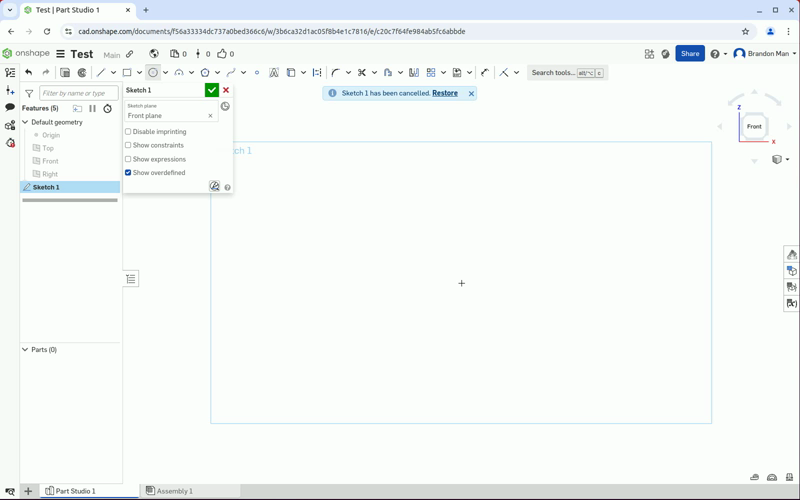
key_up(shift)
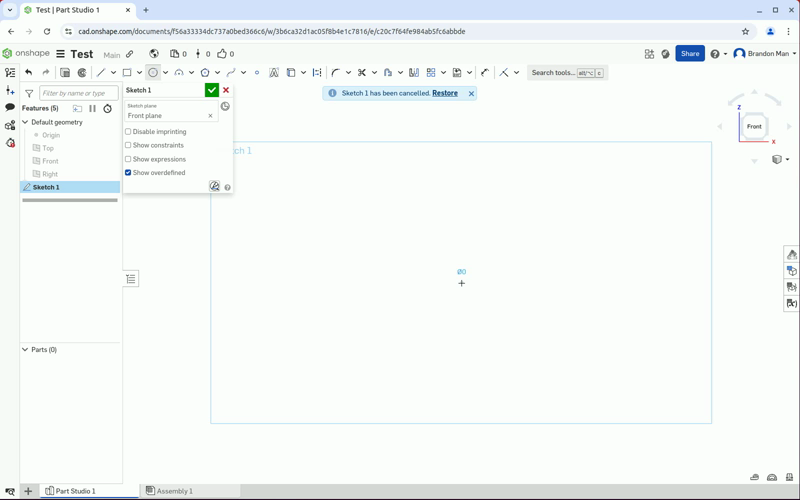
mouse_move(468, 282)
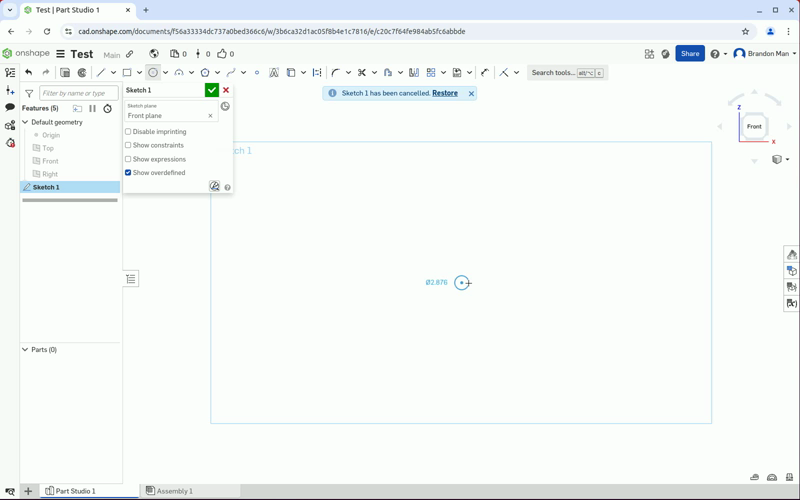
click(468, 282)
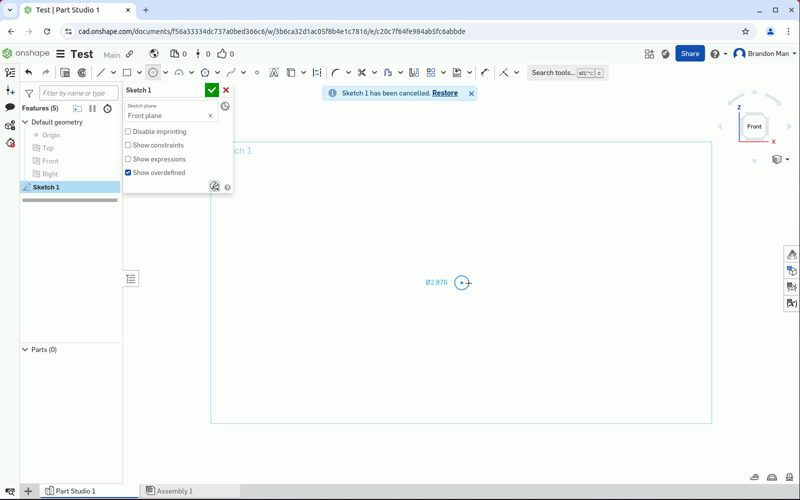
key(esc)
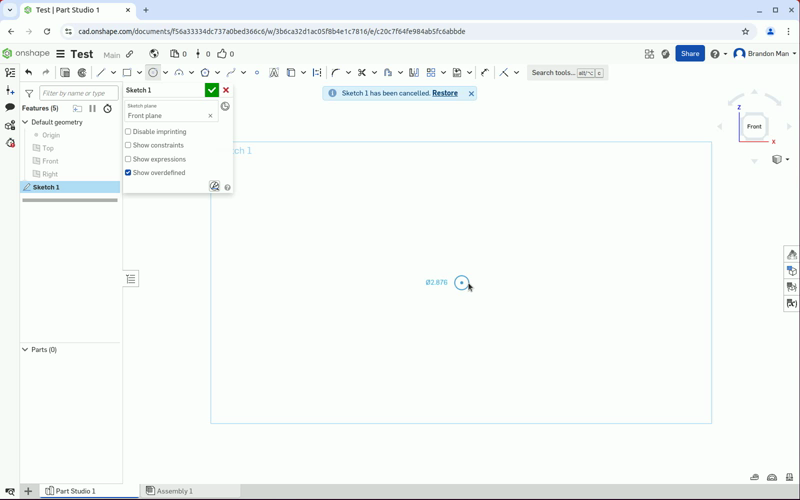
mouse_move(457, 284)
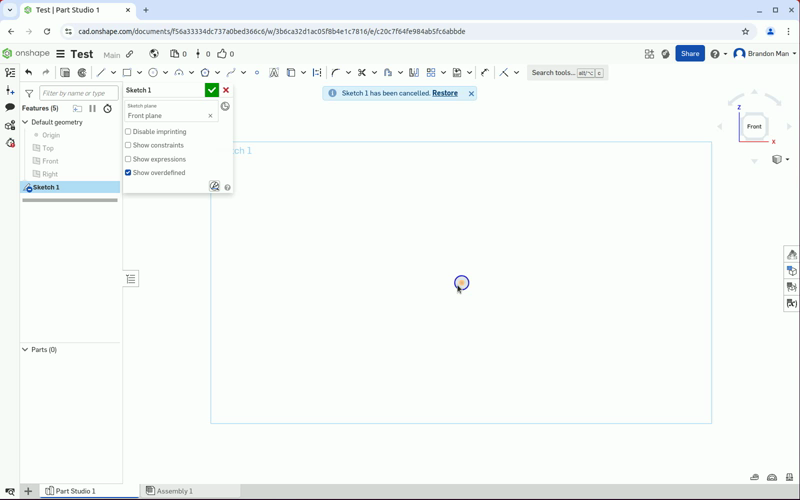
scroll(6)
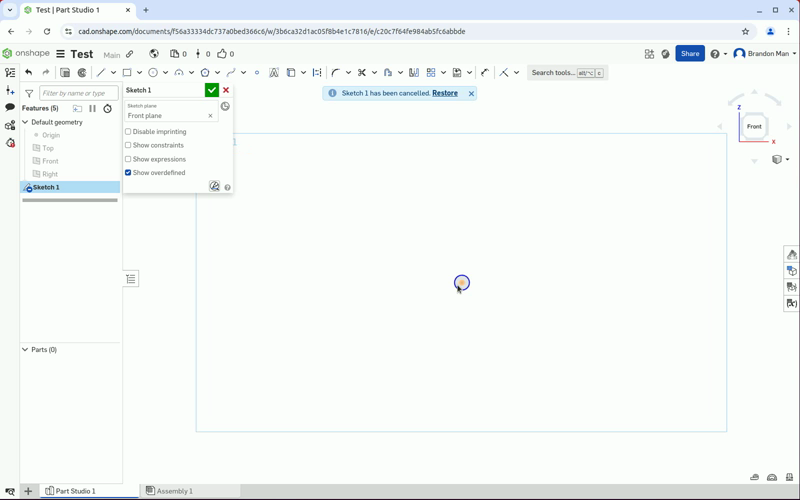
scroll(6)
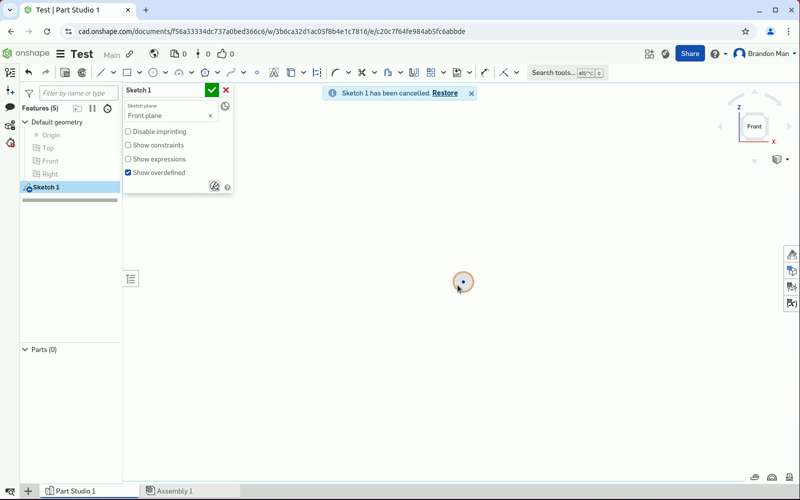
scroll(6)
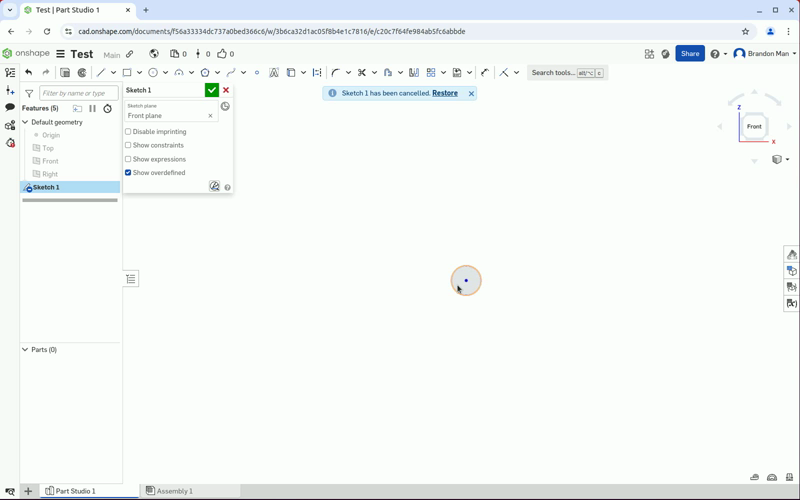
scroll(6)
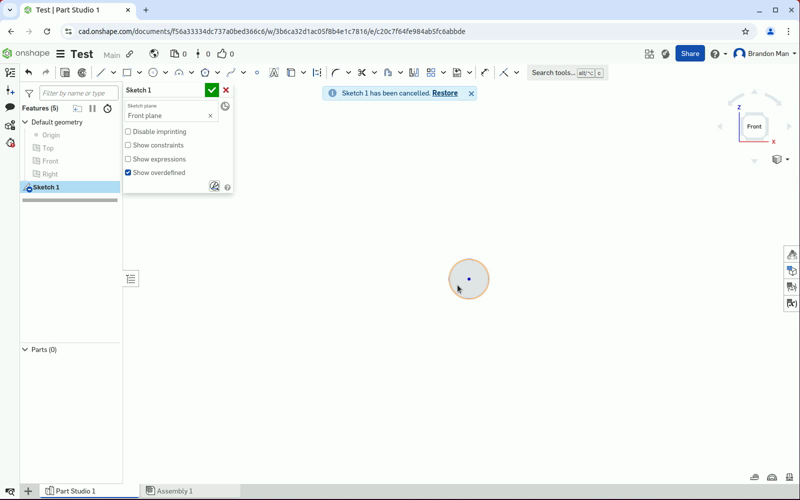
scroll(6)
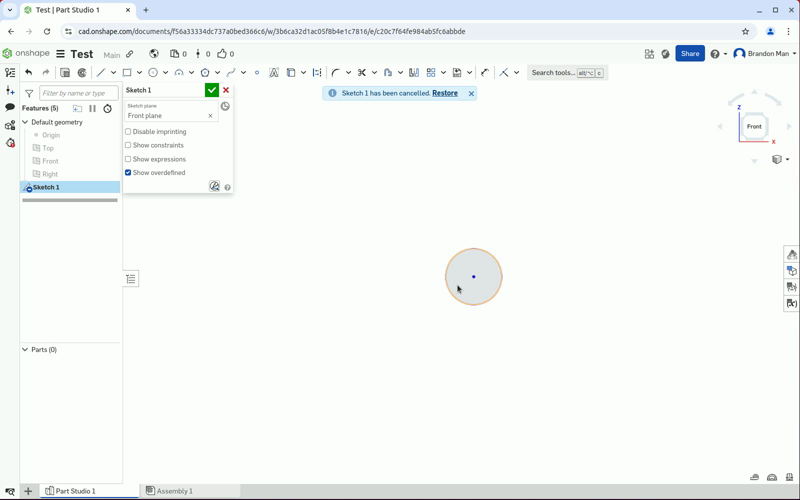
scroll(6)
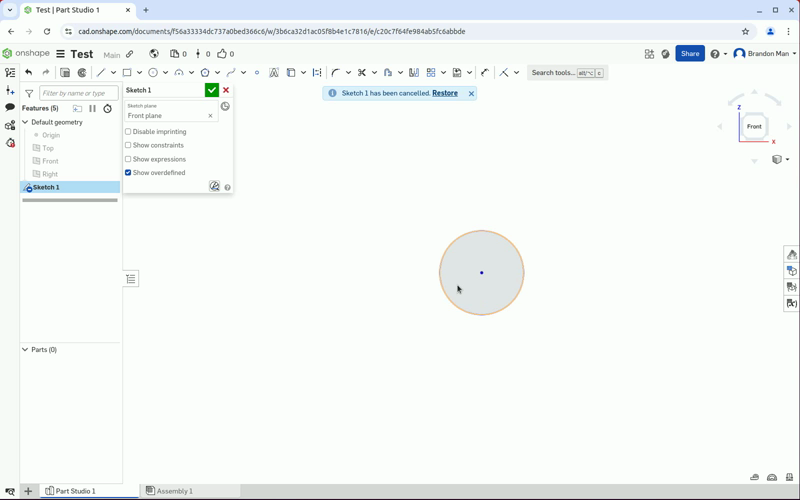
scroll(6)
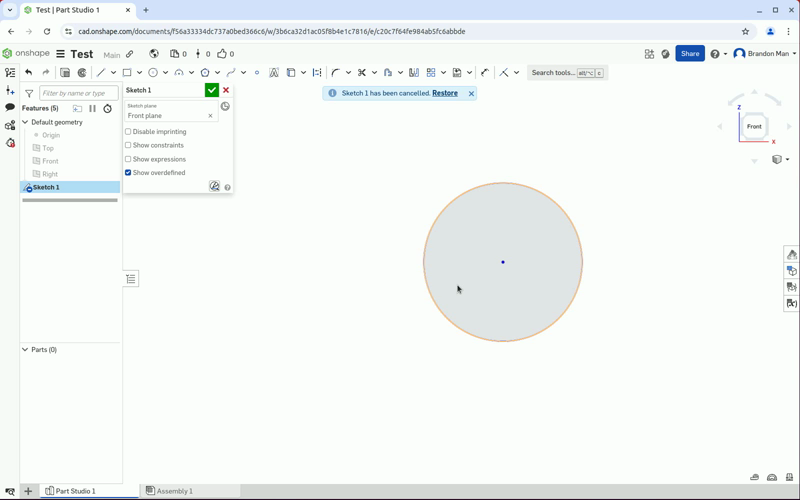
click(457, 284)
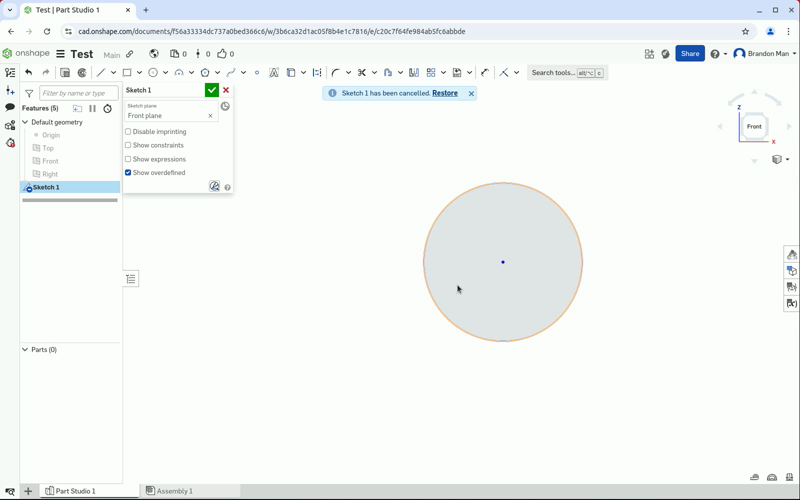
scroll(-6)
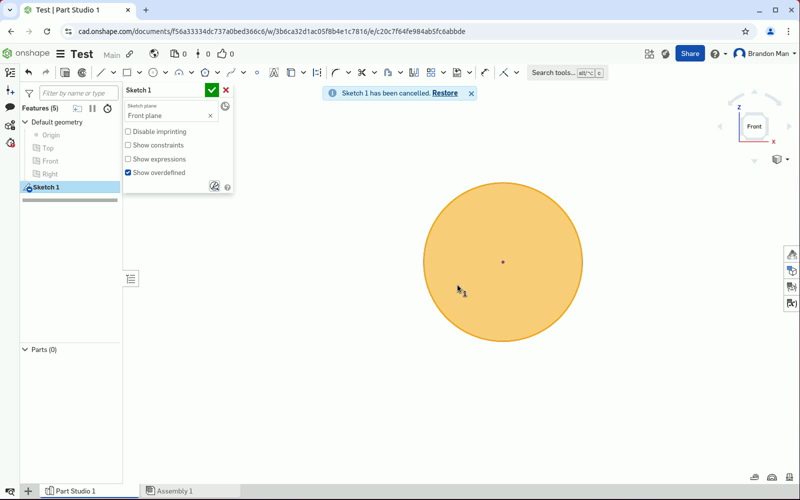
scroll(-6)
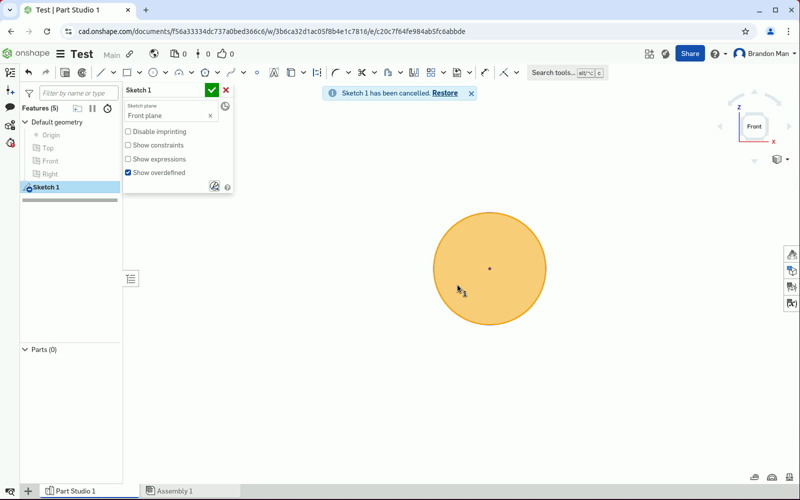
scroll(-6)
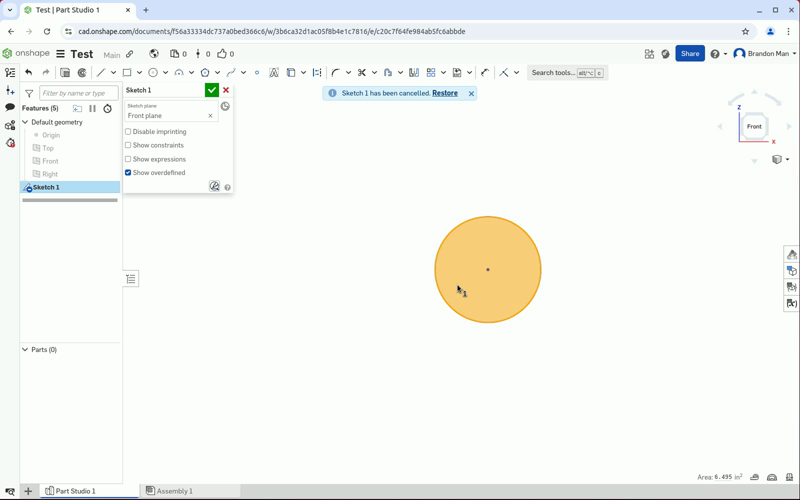
scroll(-6)
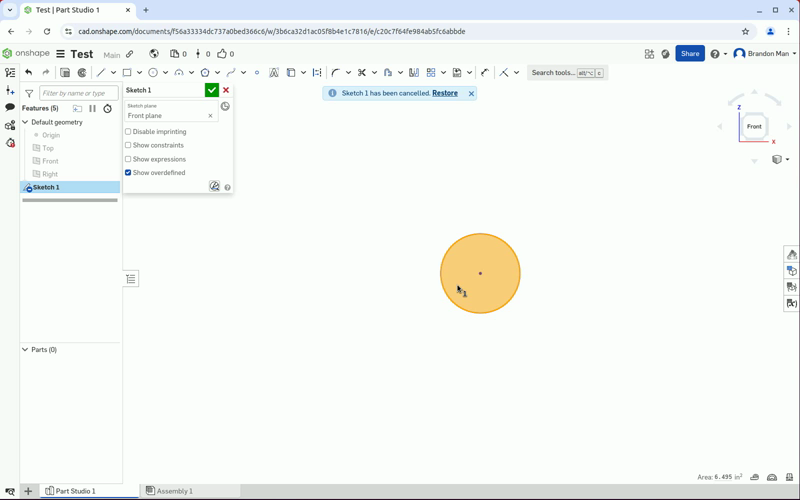
scroll(-6)
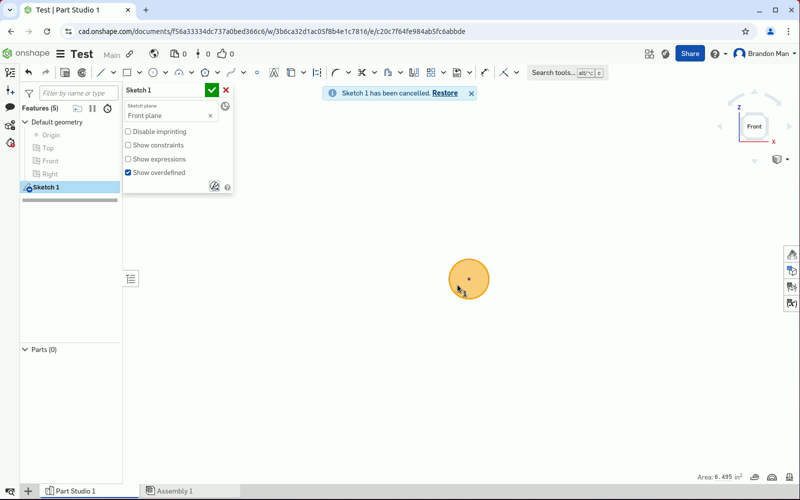
scroll(-6)
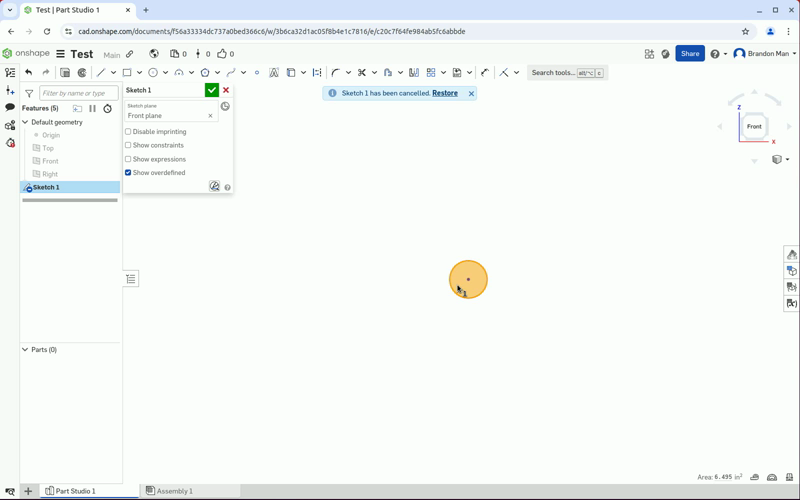
scroll(-6)
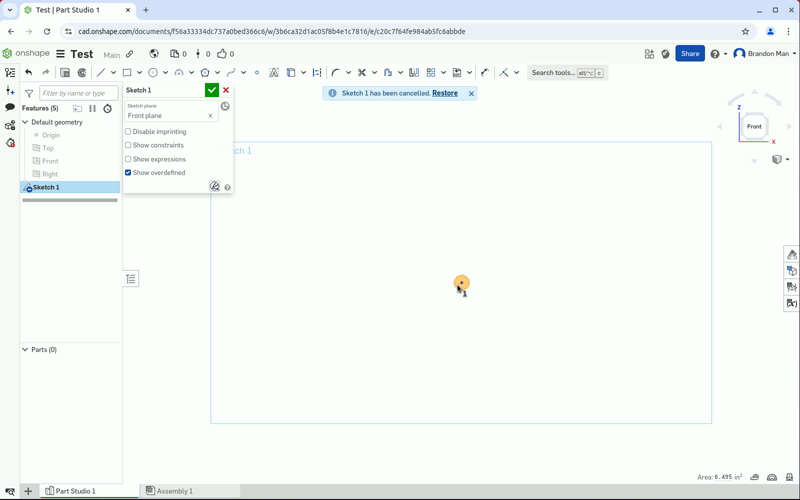
mouse_move(73, 352)
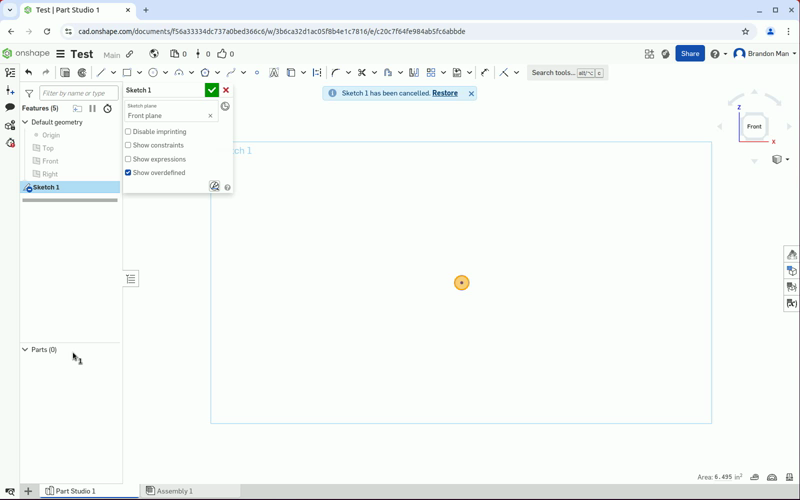
key(shift+y)
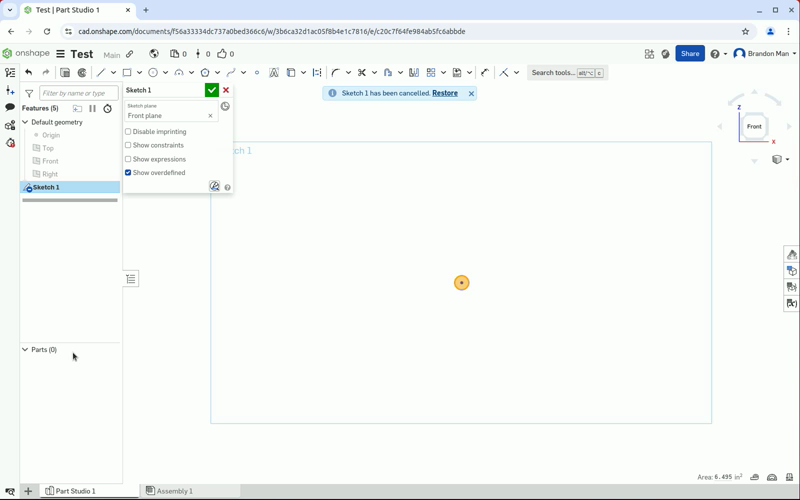
key(shift+e)
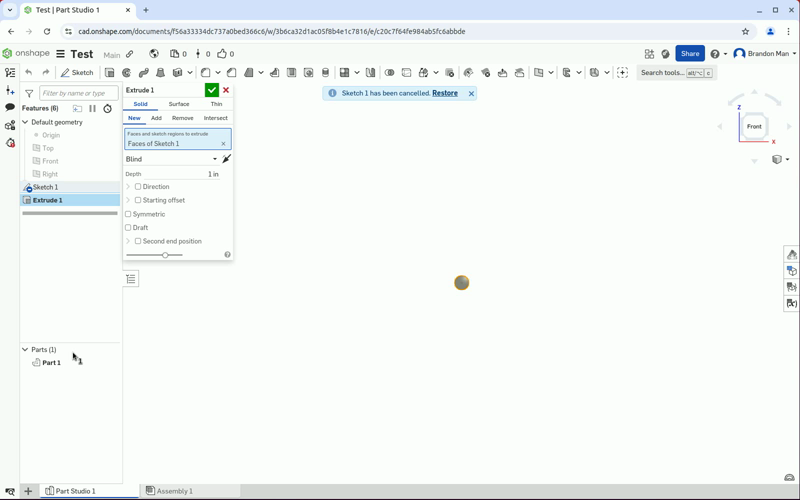
mouse_move(143, 106)
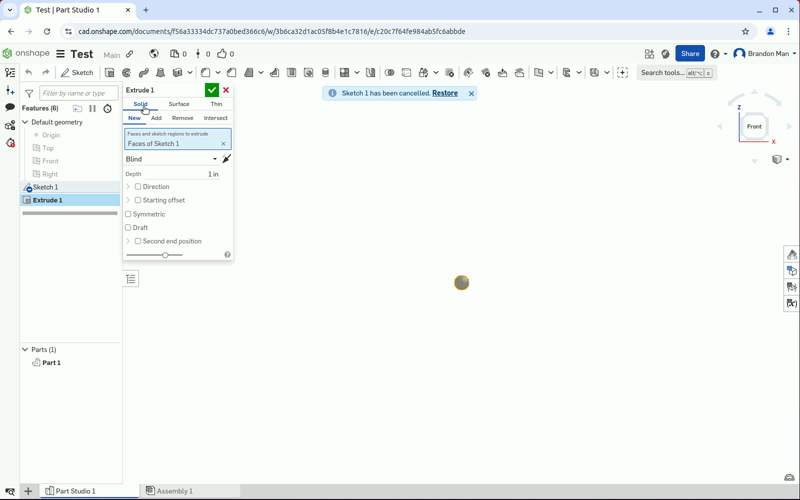
click(143, 106)
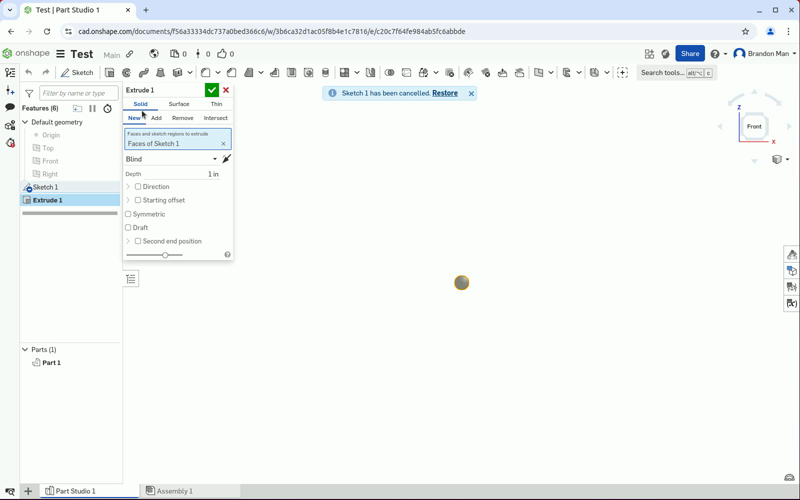
mouse_move(137, 120)
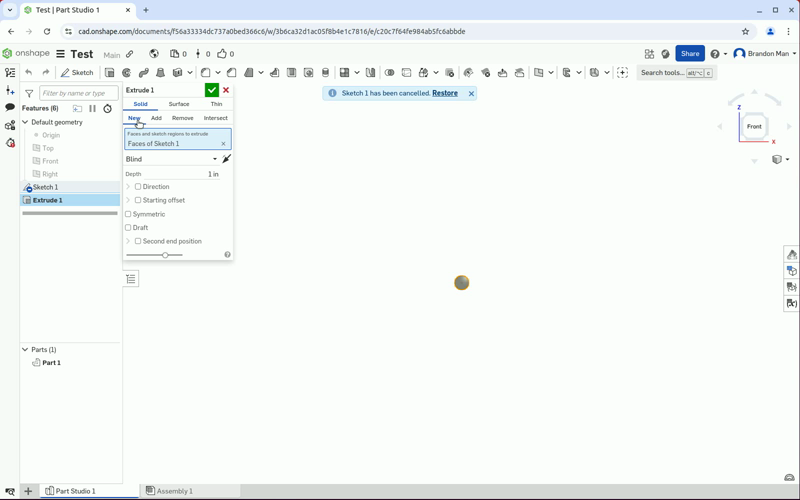
click(137, 120)
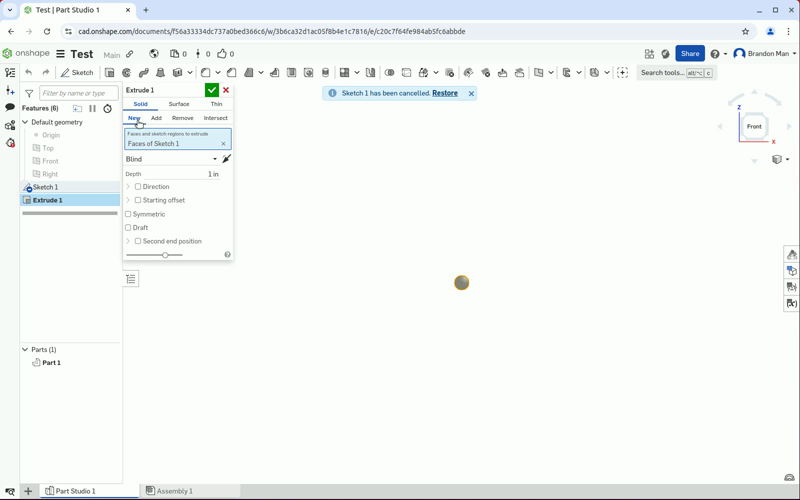
key(tab, 4)
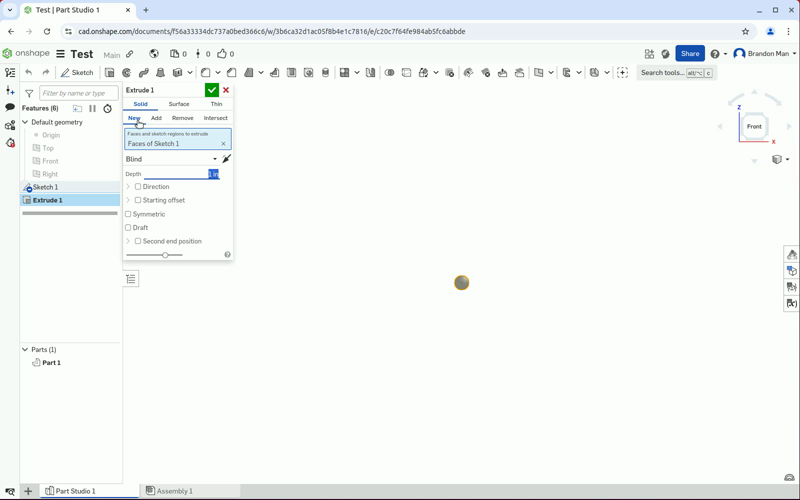
text(18.053)
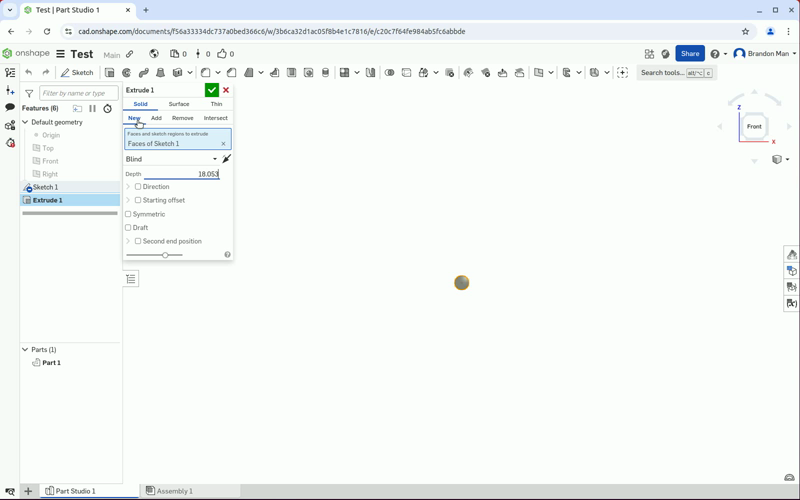
key(enter)
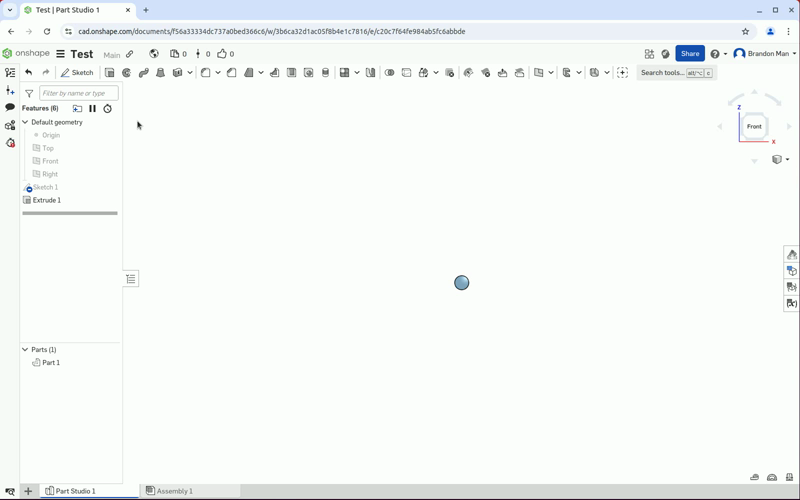
key(shift+h)
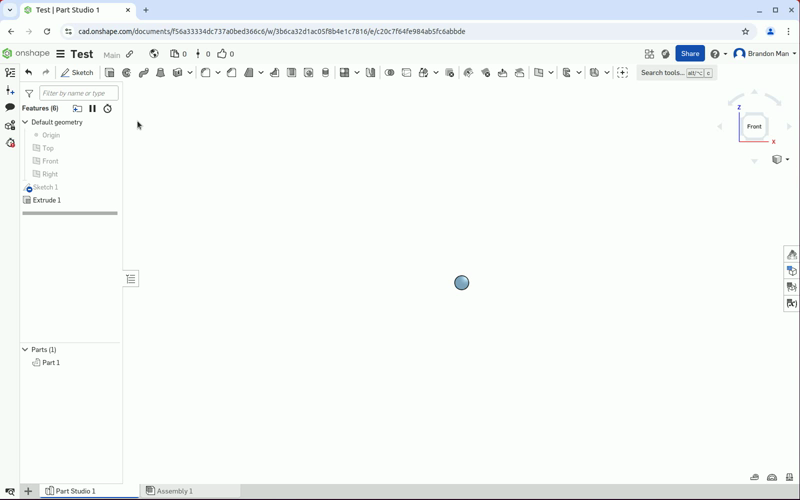
key(shift+h)
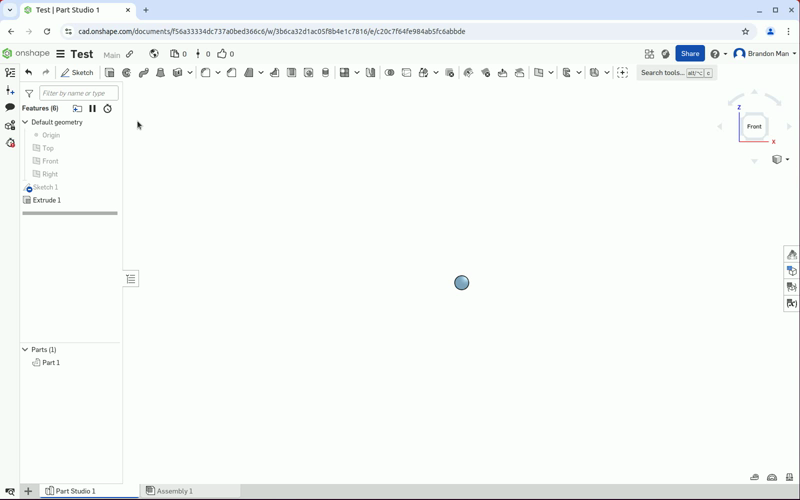
mouse_move(73, 189)
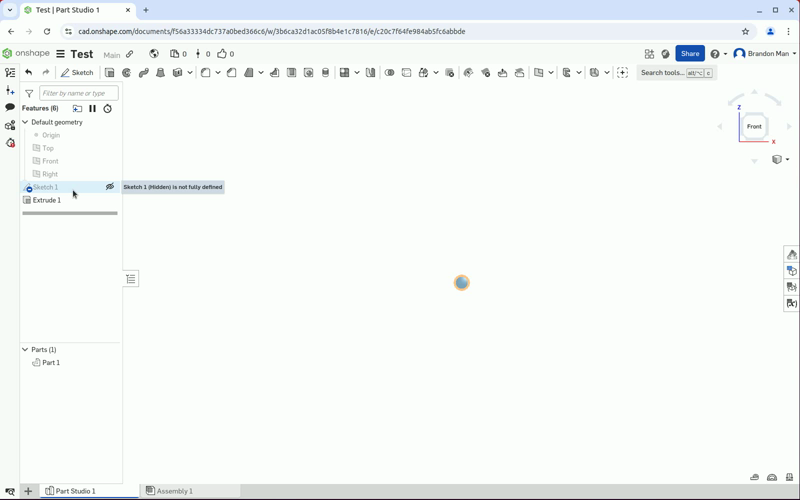
click(73, 189)
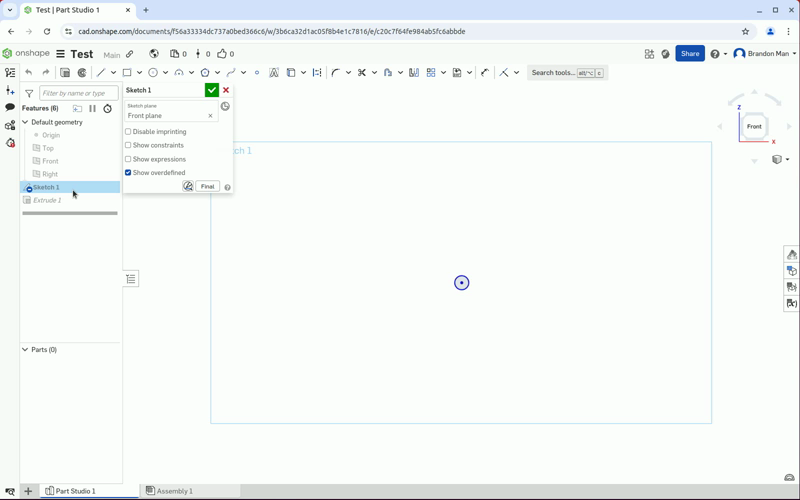
mouse_move(229, 92)
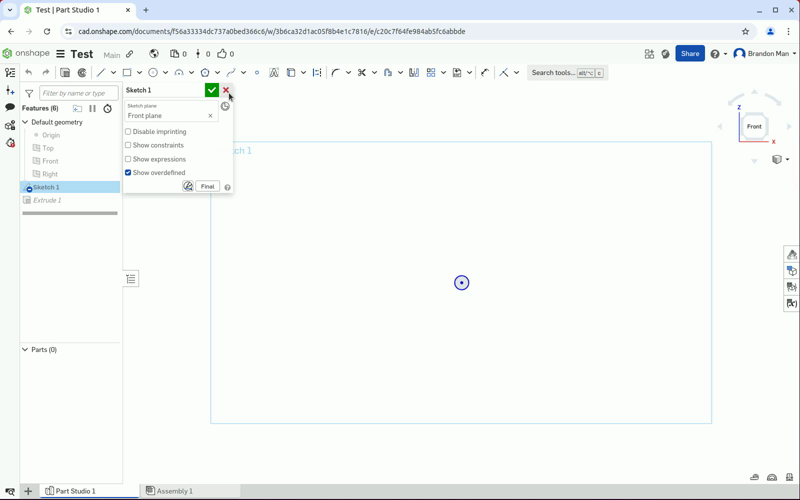
click(229, 92)
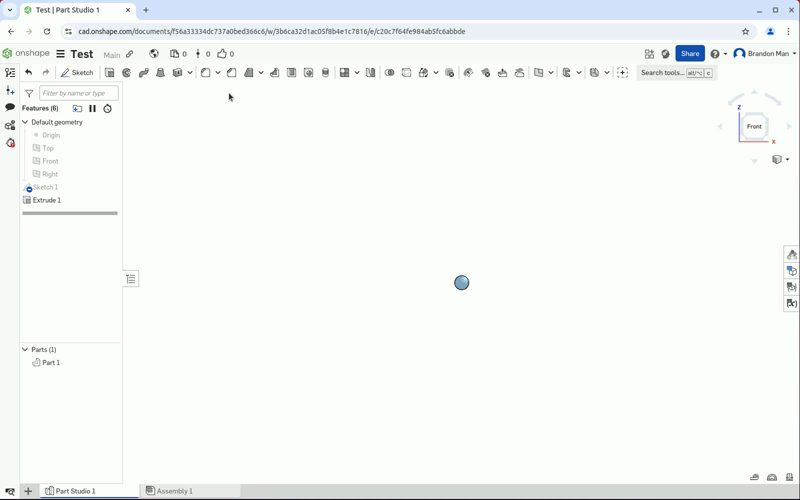
mouse_move(541, 75)
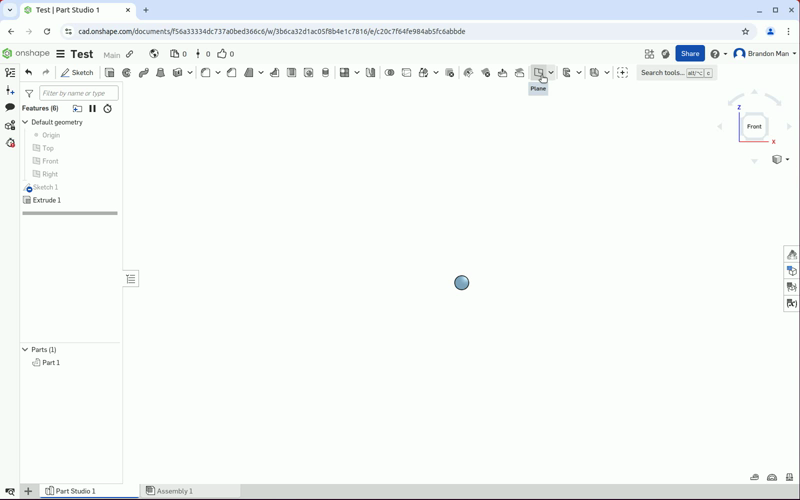
click(541, 75)
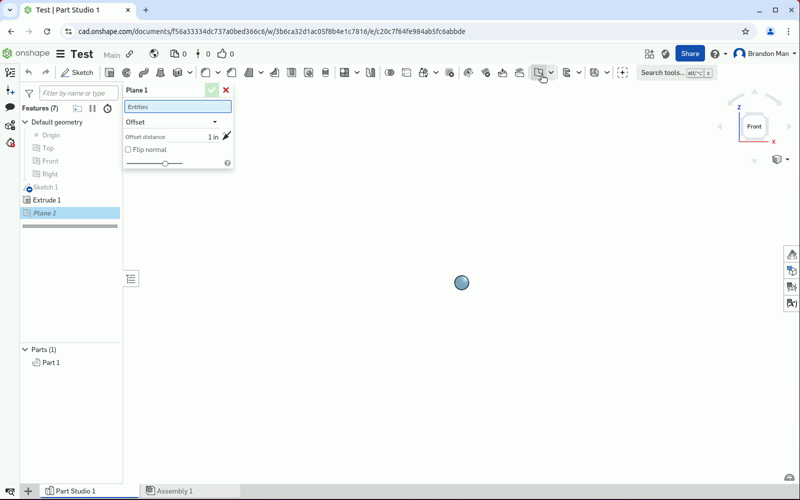
mouse_move(73, 163)
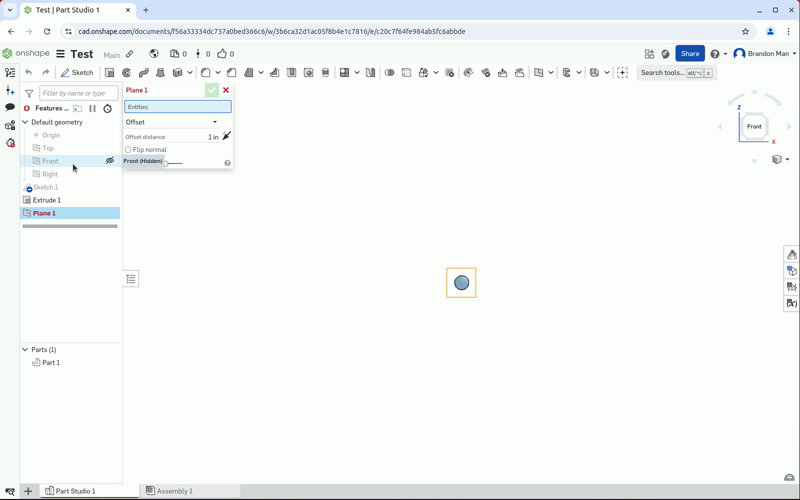
click(73, 163)
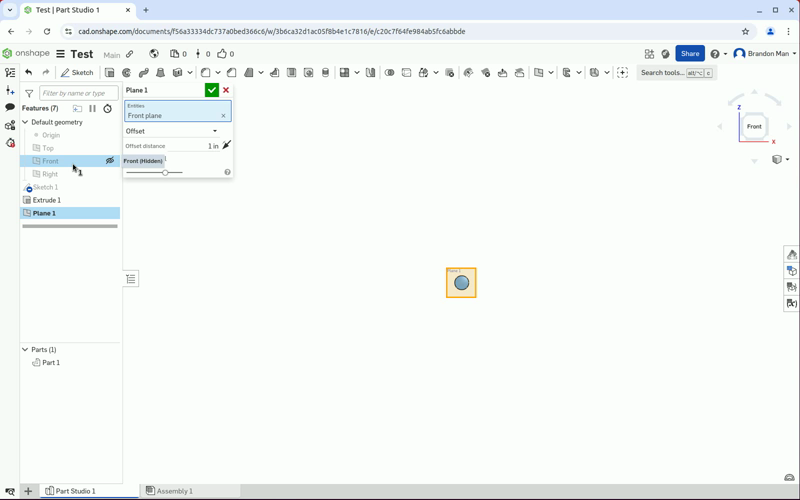
key(tab, 2)
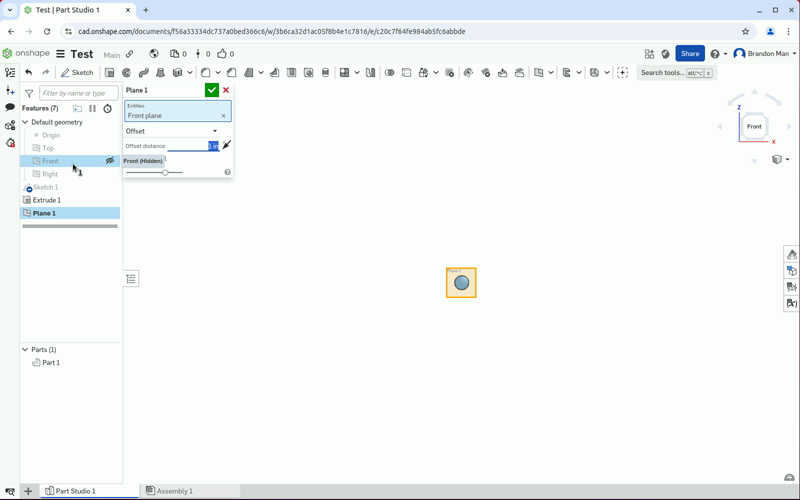
text(18.055)
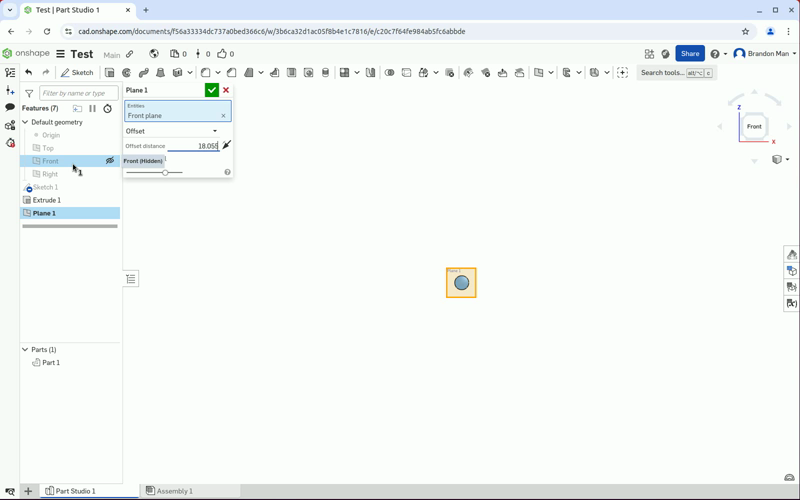
key(enter, 2)
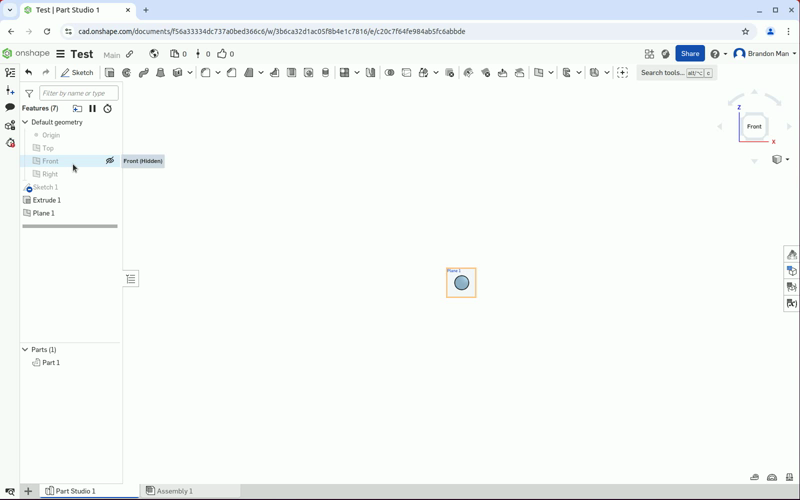
key(shift+s)
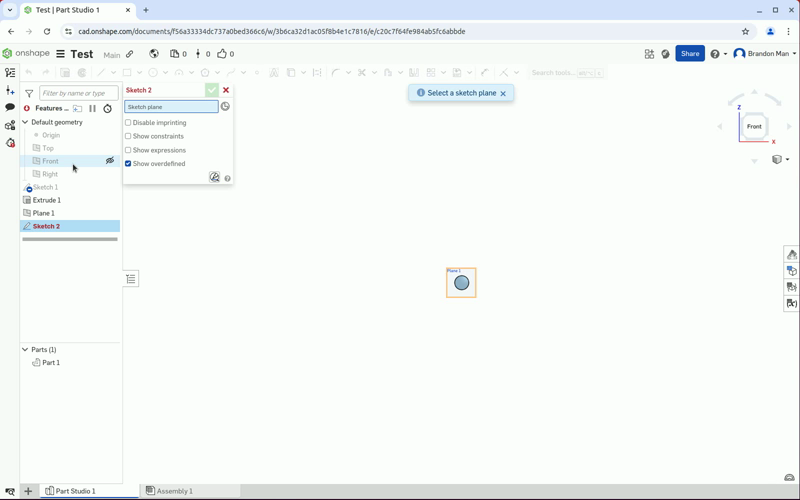
mouse_move(73, 215)
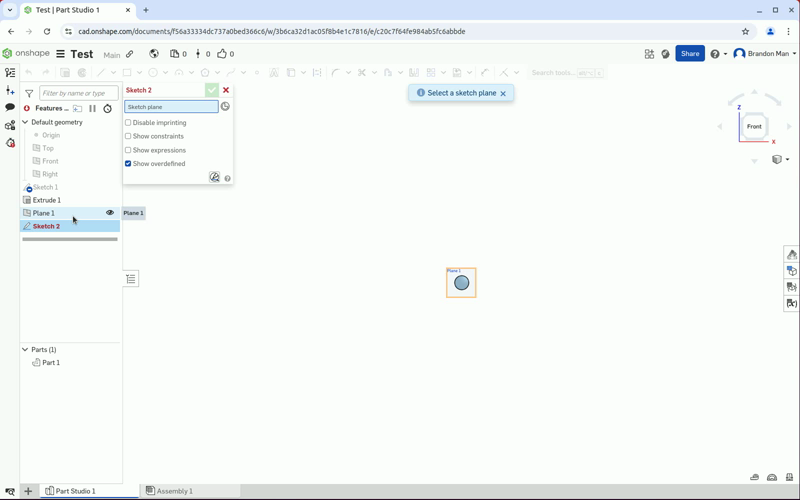
click(73, 215)
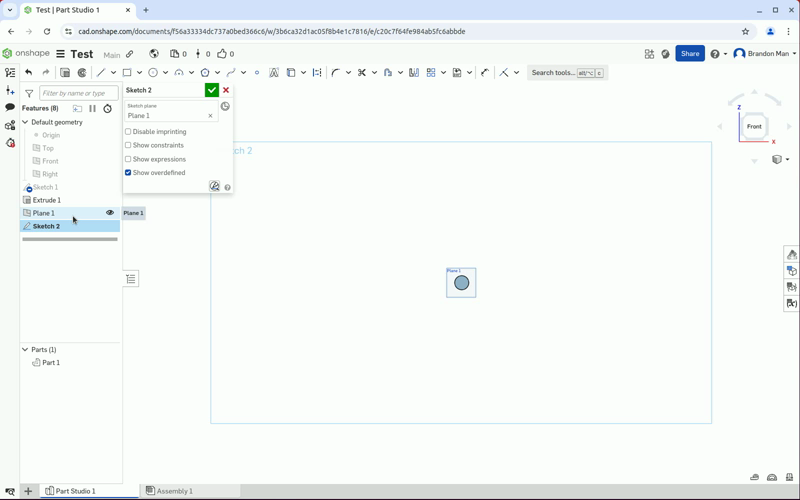
mouse_move(73, 352)
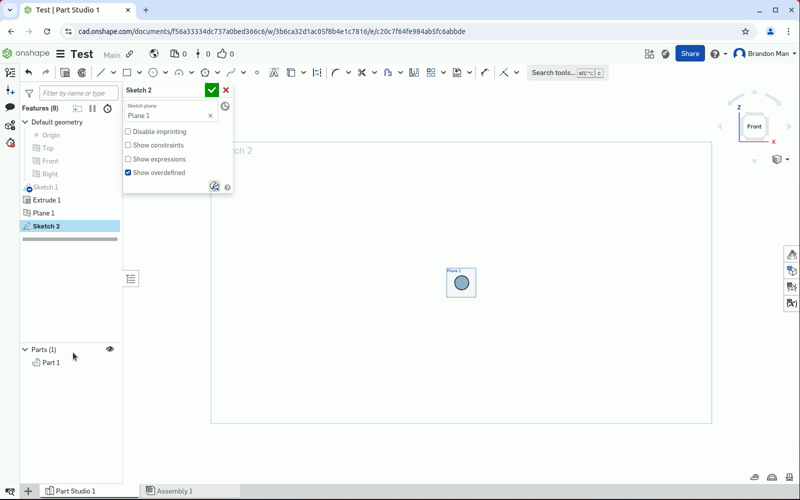
key(y)
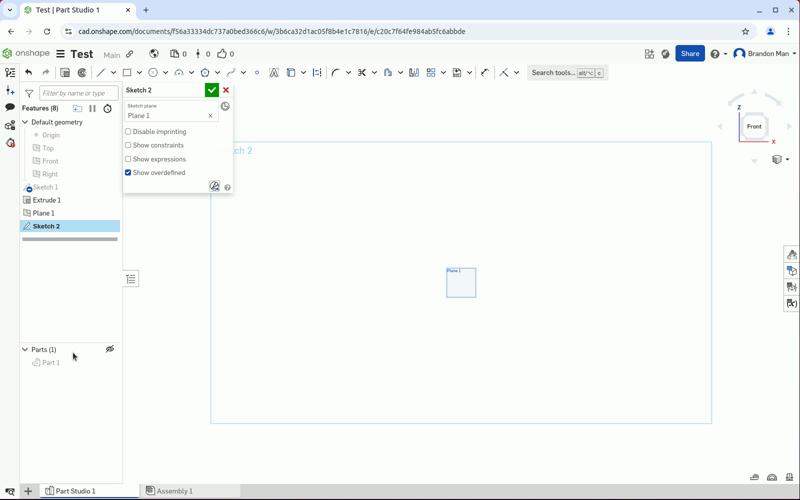
key(c)
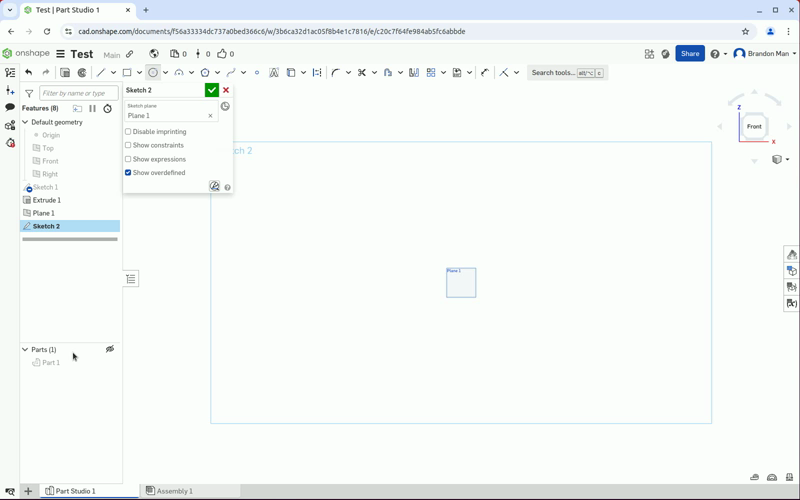
key_down(shift)
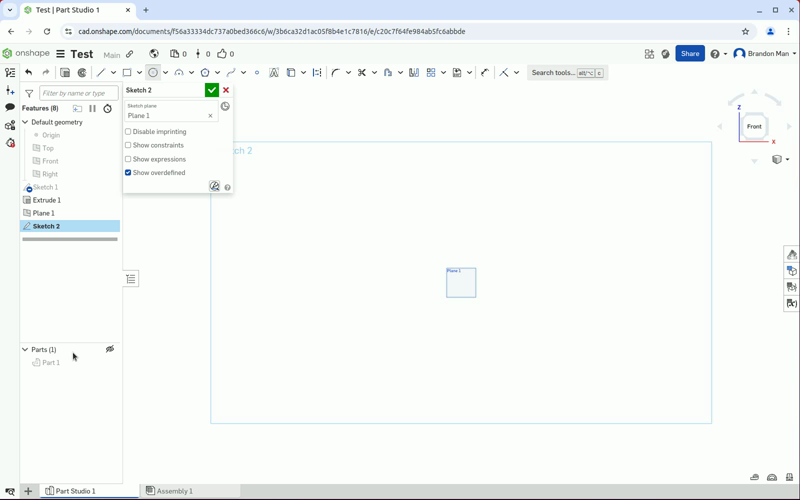
mouse_move(461, 282)
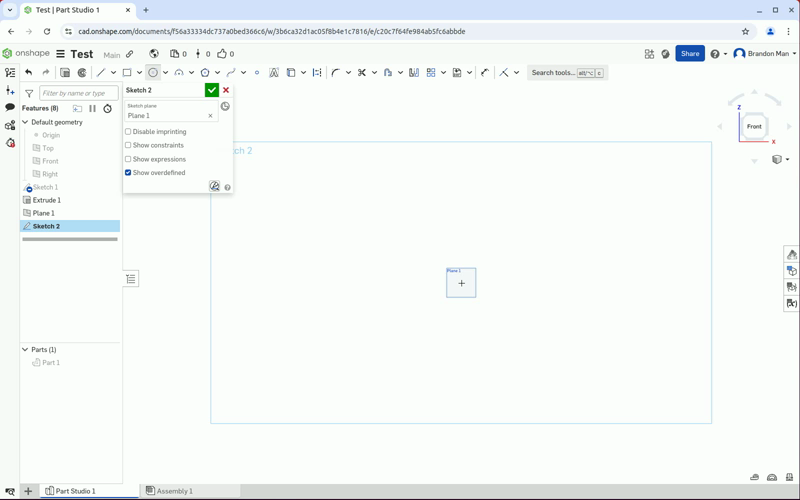
click(461, 282)
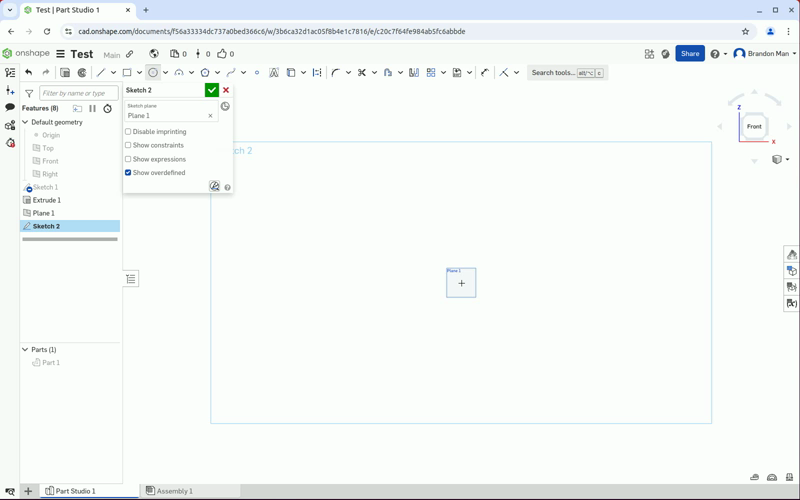
key_up(shift)
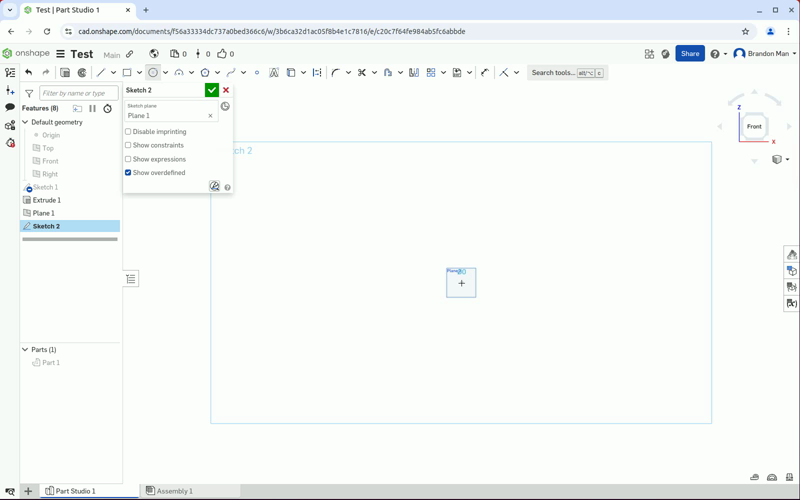
mouse_move(464, 282)
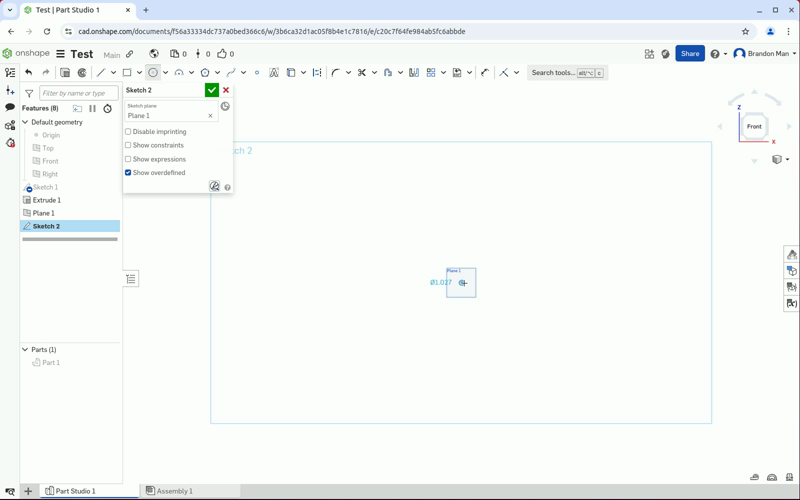
scroll(6)
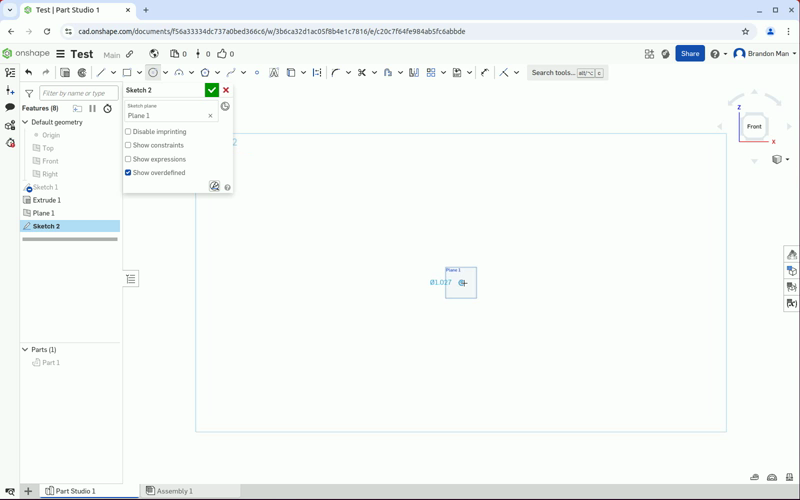
scroll(6)
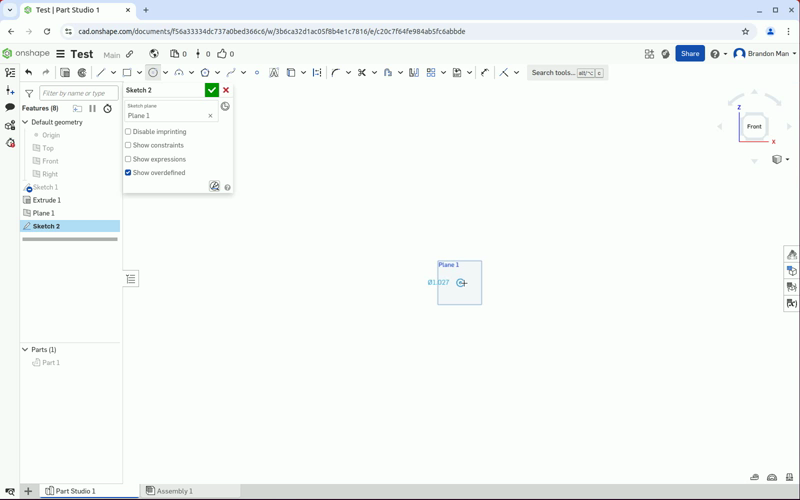
scroll(6)
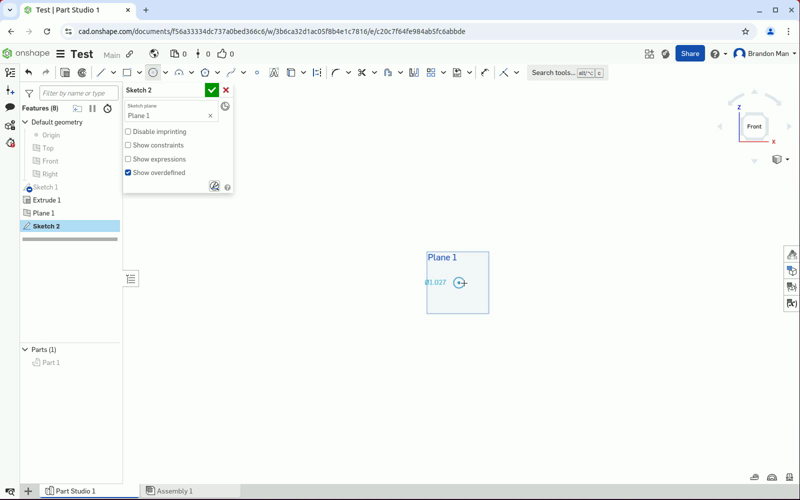
scroll(6)
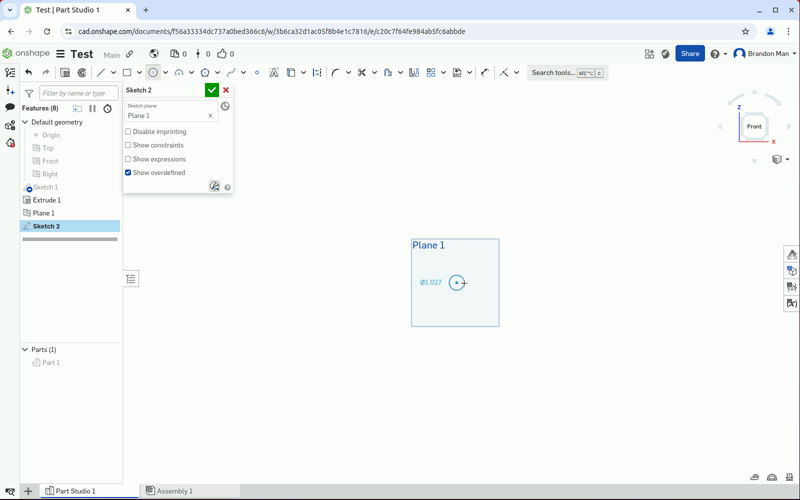
scroll(6)
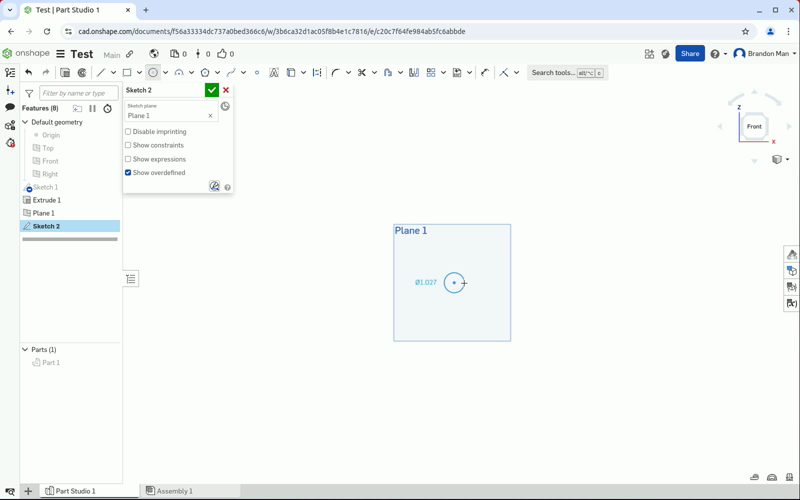
scroll(6)
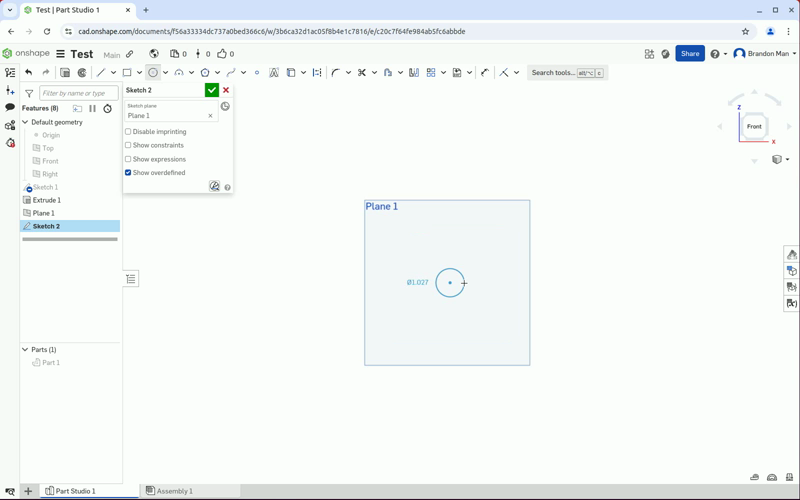
scroll(6)
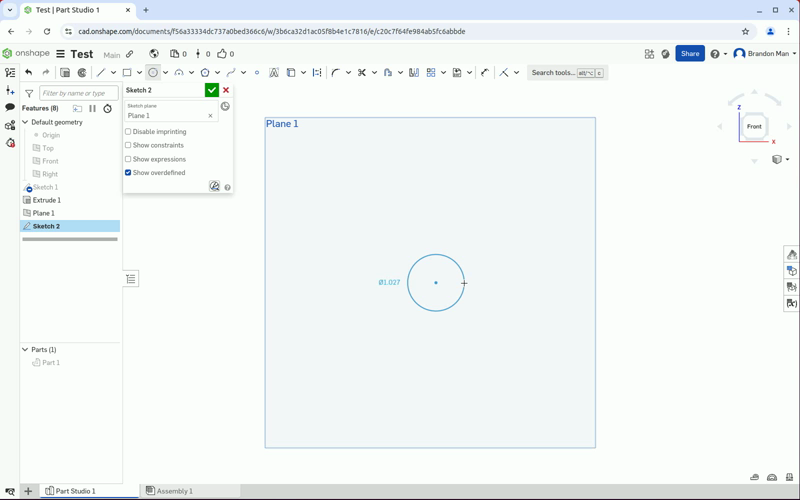
click(464, 282)
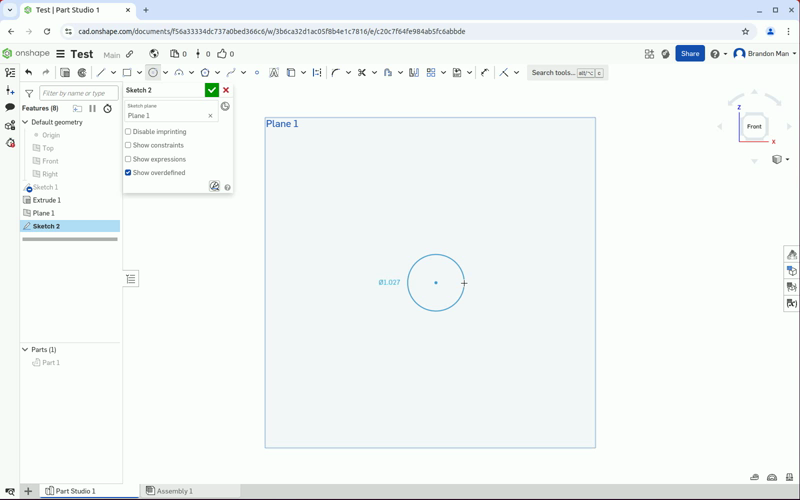
scroll(-6)
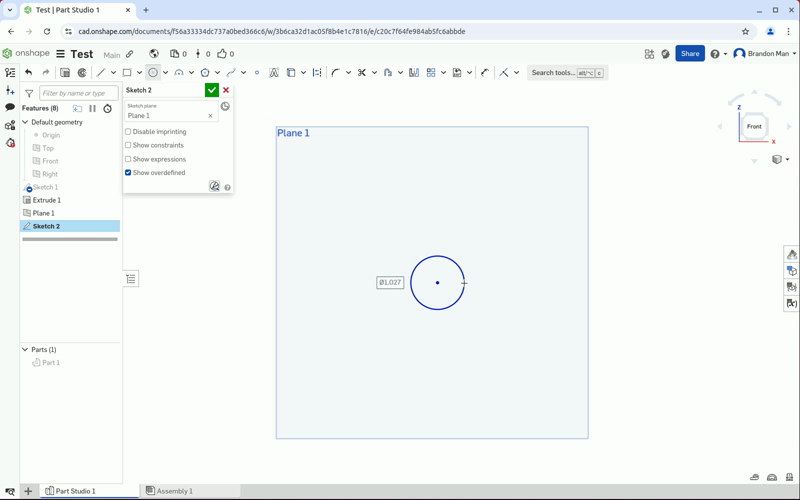
scroll(-6)
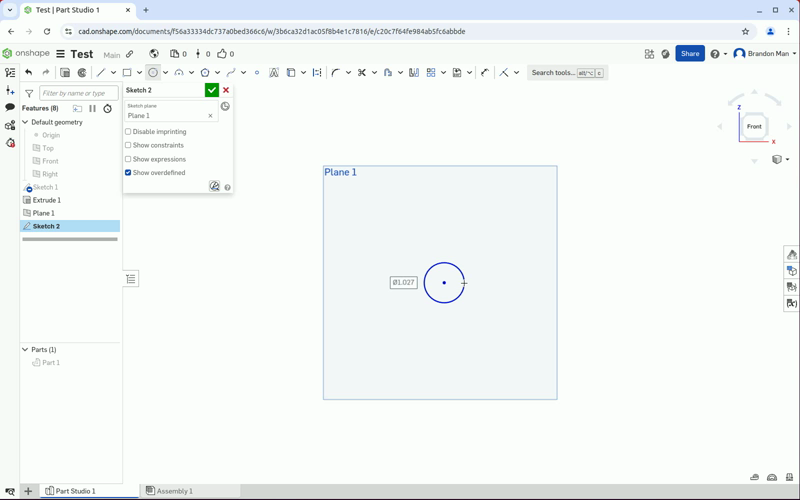
scroll(-6)
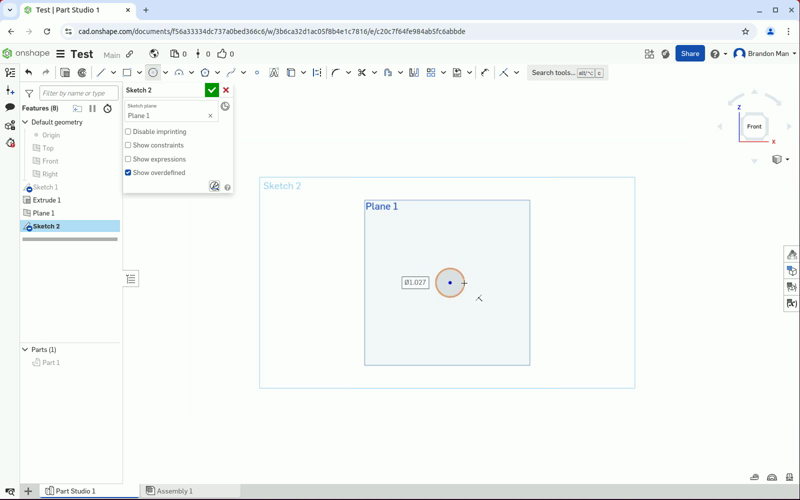
scroll(-6)
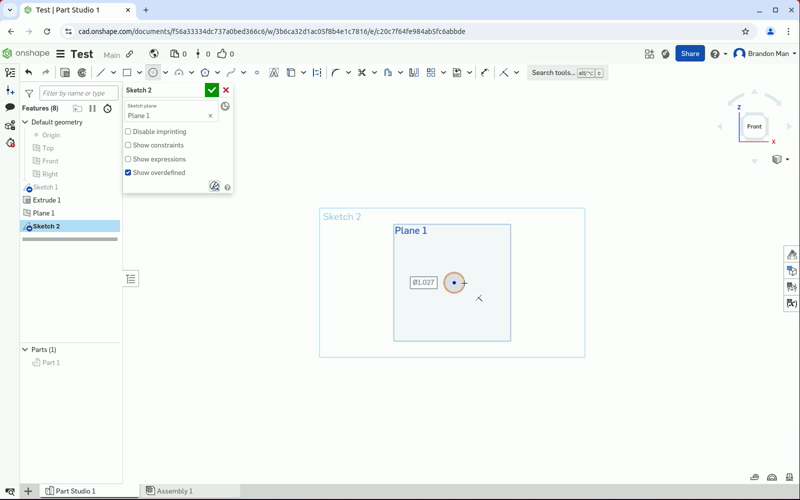
scroll(-6)
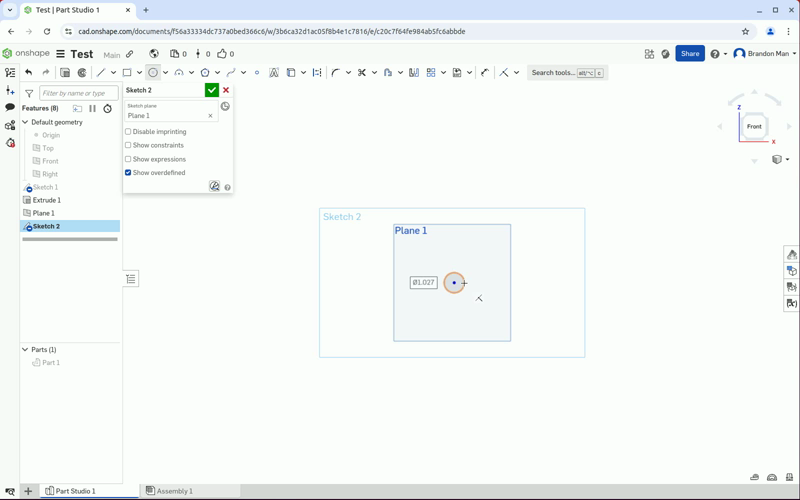
scroll(-6)
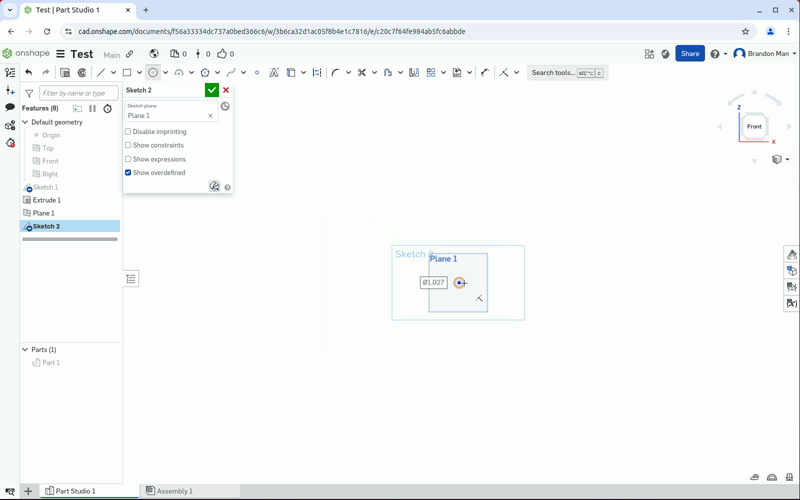
scroll(-6)
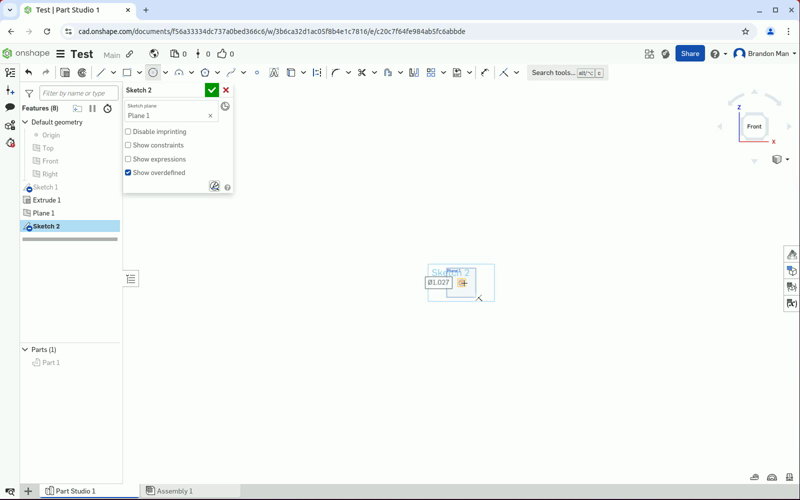
key(esc)
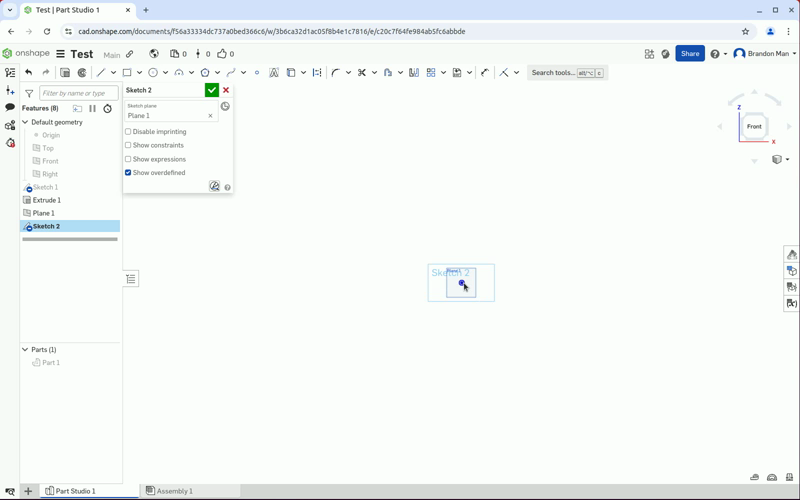
mouse_move(462, 281)
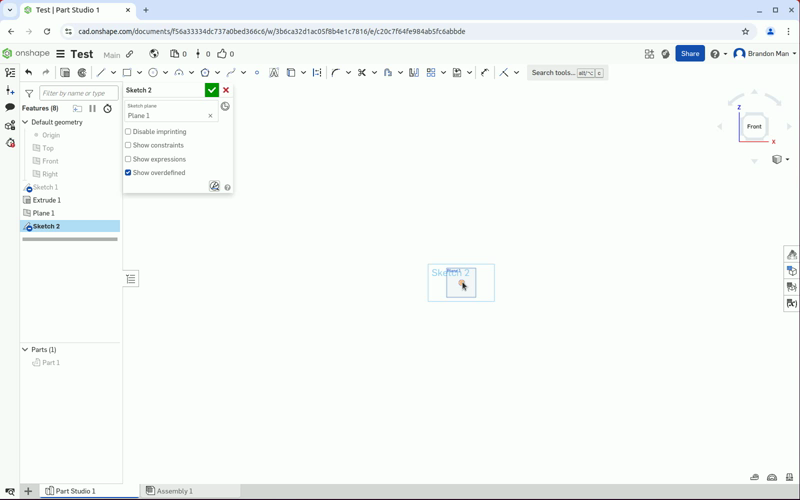
scroll(6)
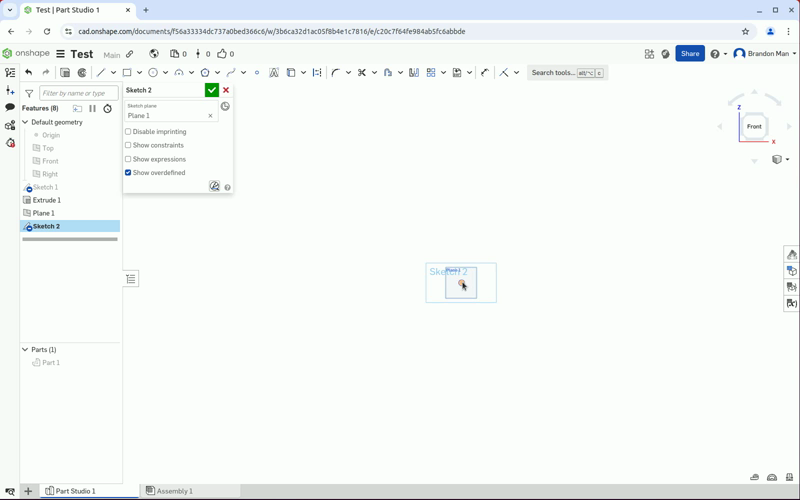
scroll(6)
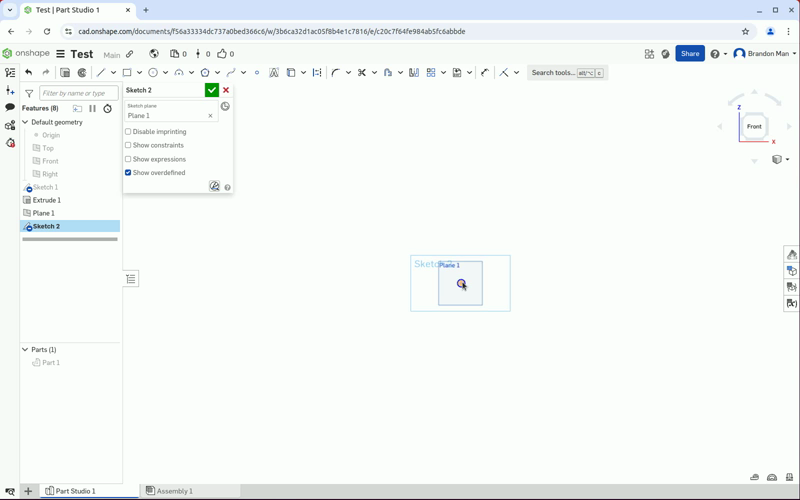
scroll(6)
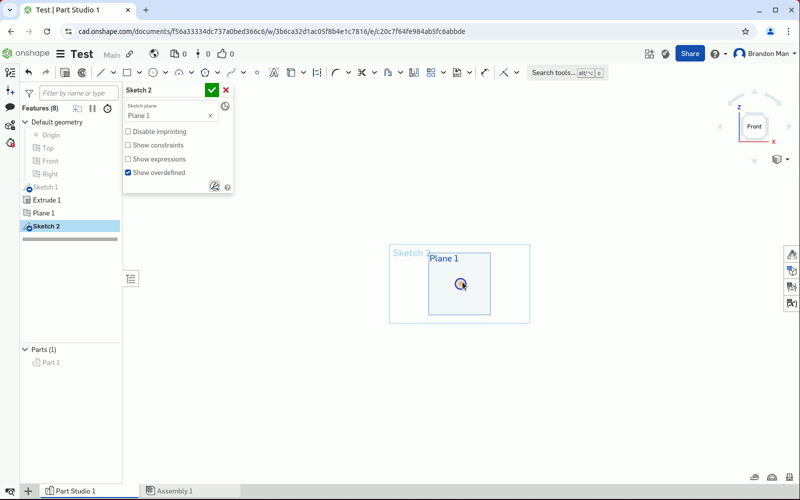
scroll(6)
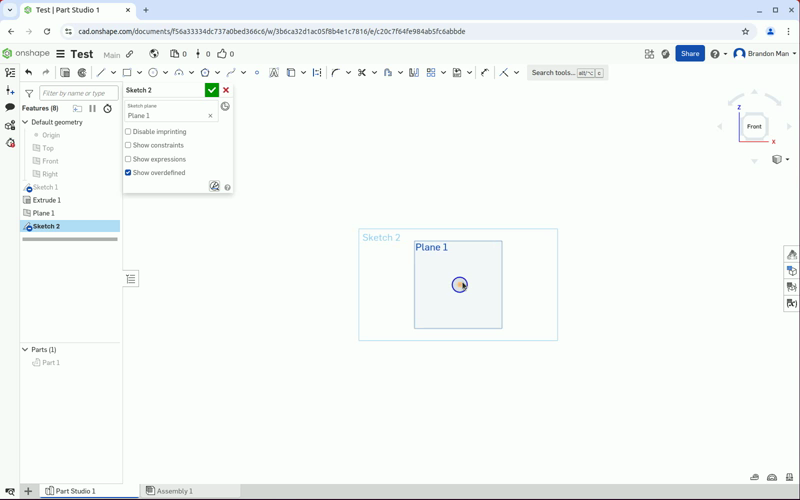
scroll(6)
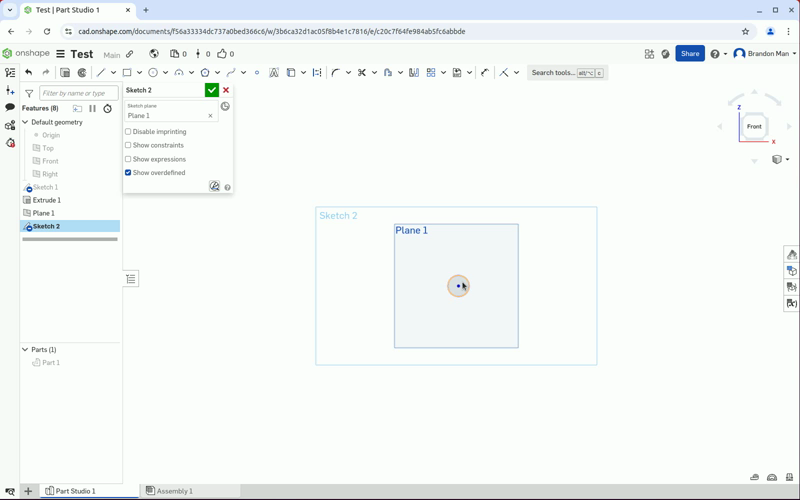
scroll(6)
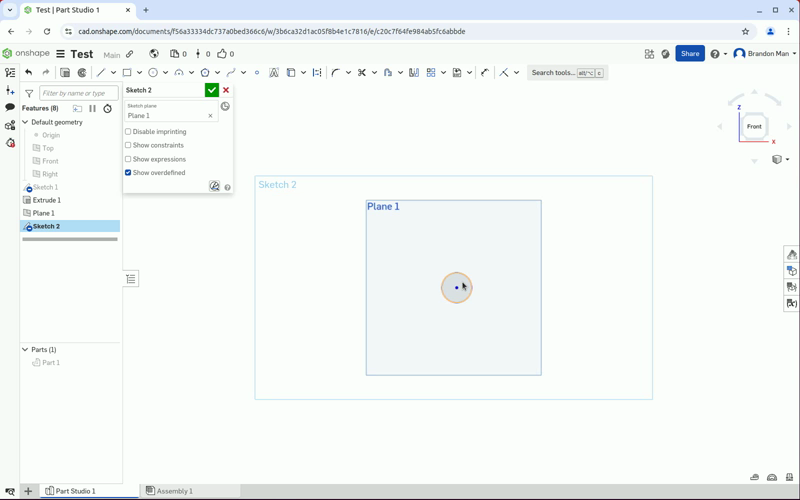
scroll(6)
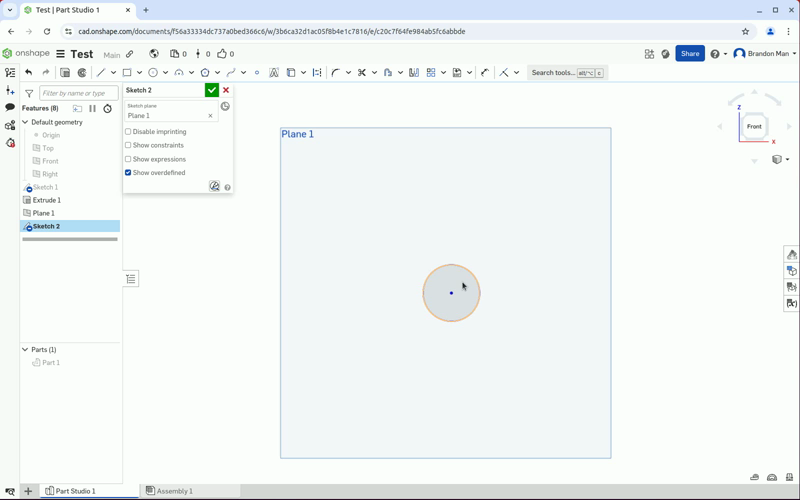
click(462, 281)
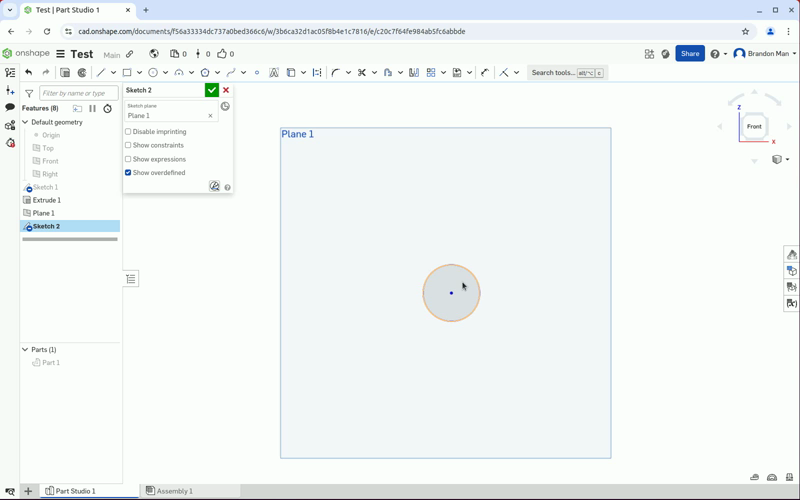
scroll(-6)
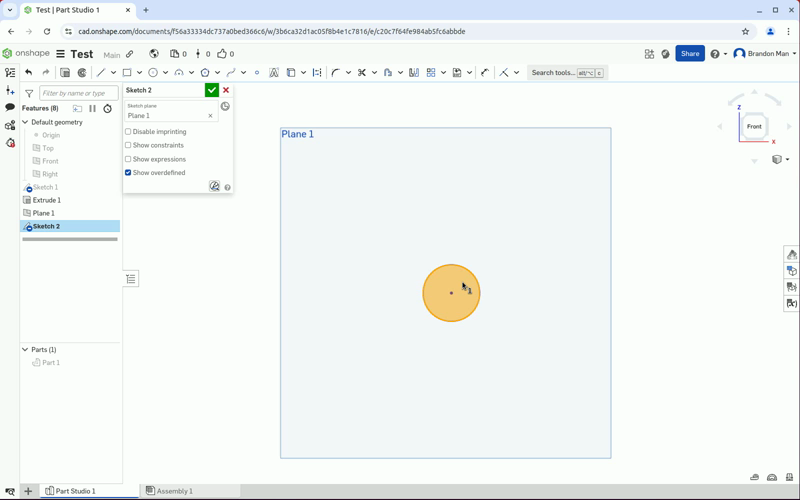
scroll(-6)
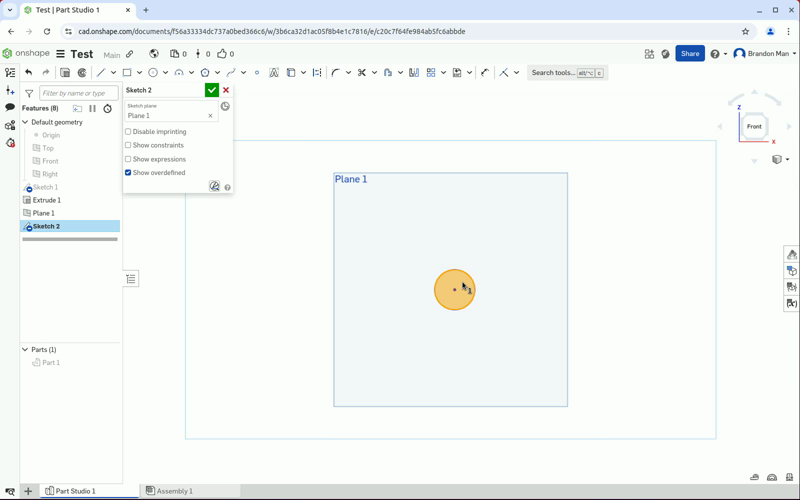
scroll(-6)
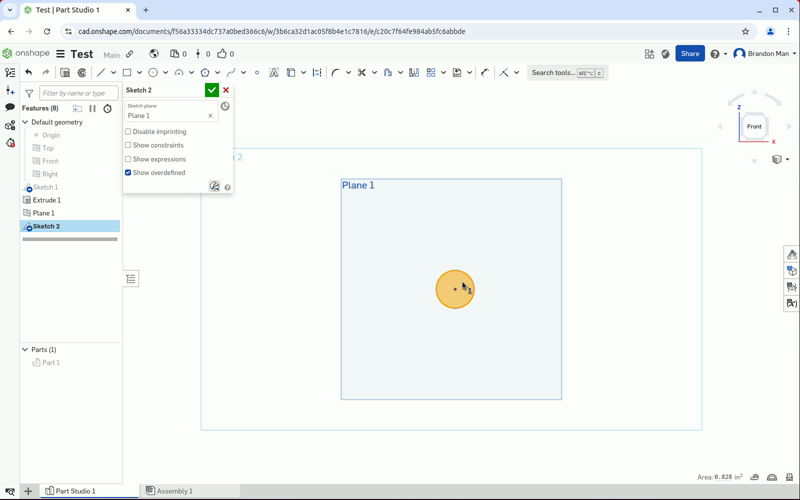
scroll(-6)
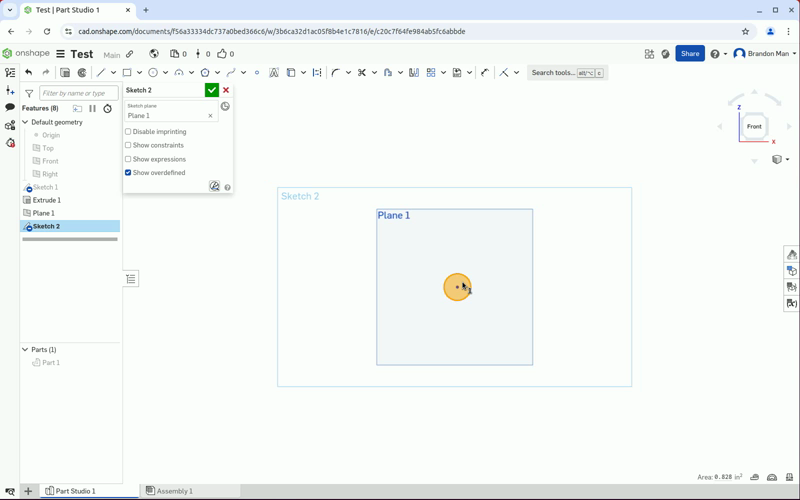
scroll(-6)
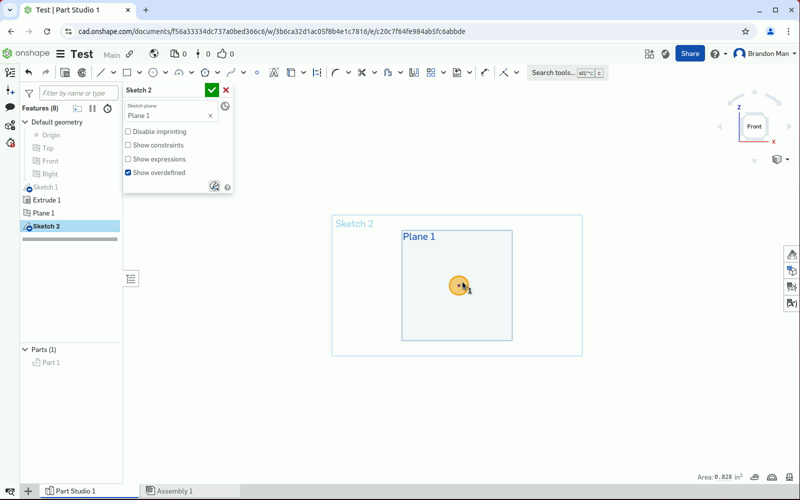
scroll(-6)
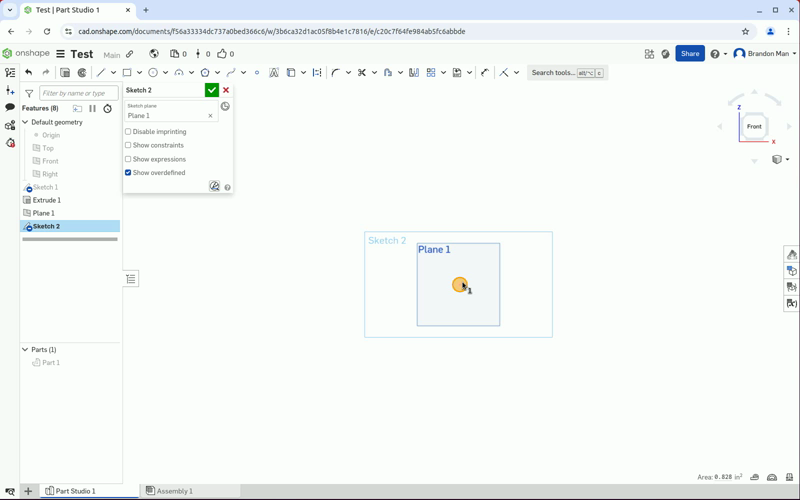
scroll(-6)
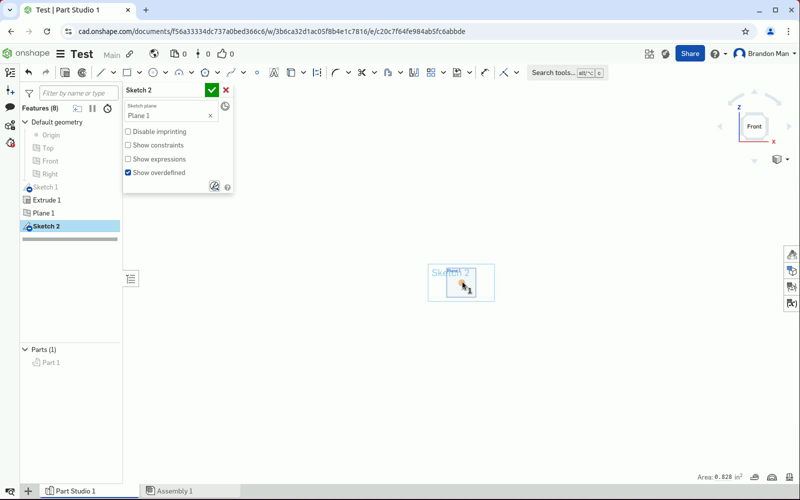
mouse_move(73, 352)
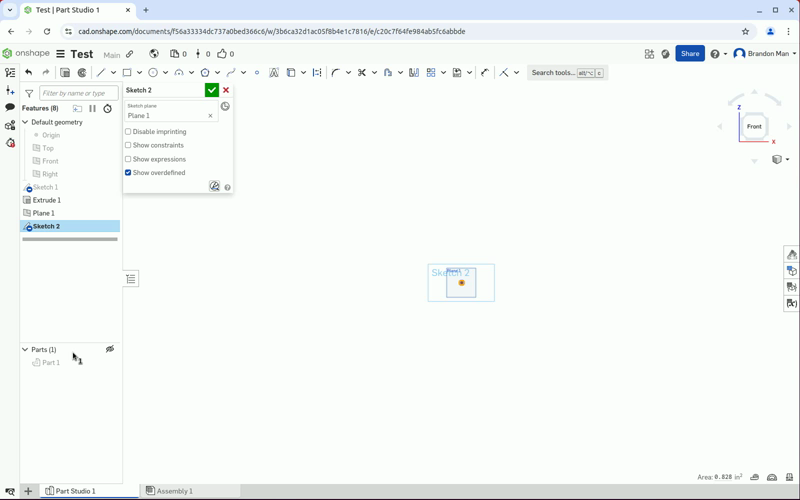
key(shift+y)
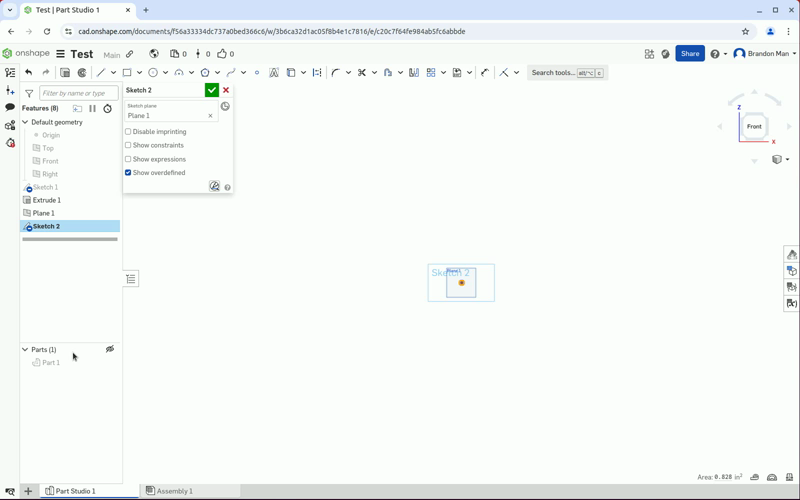
key(shift+e)
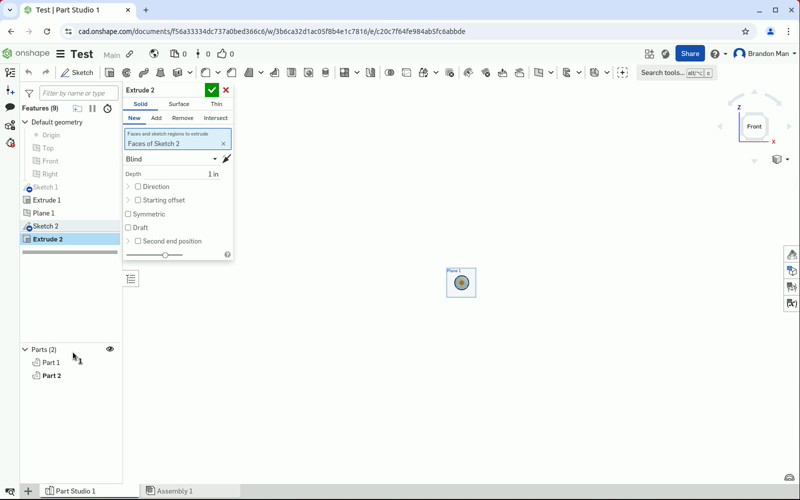
mouse_move(143, 106)
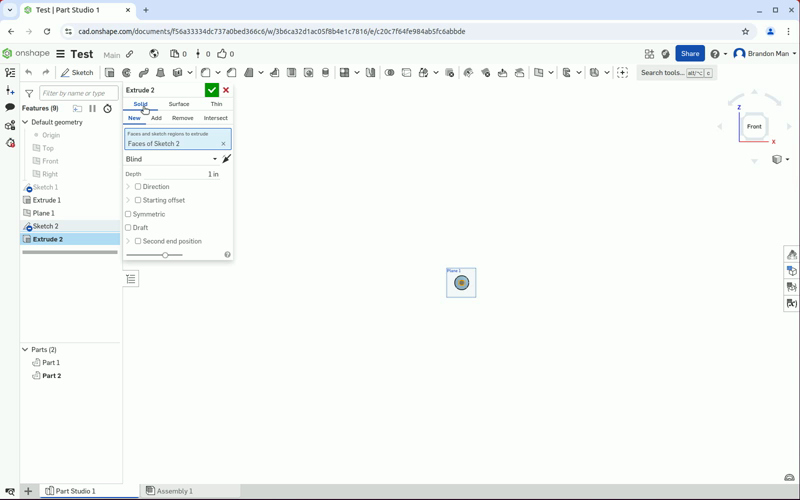
click(143, 106)
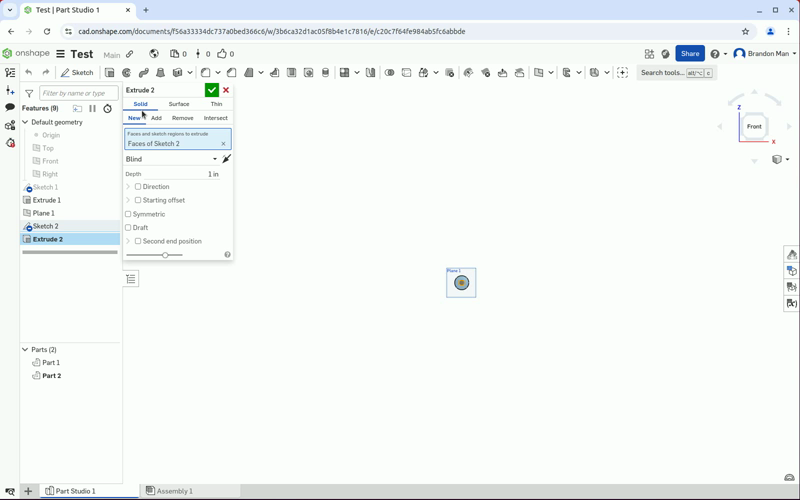
mouse_move(137, 120)
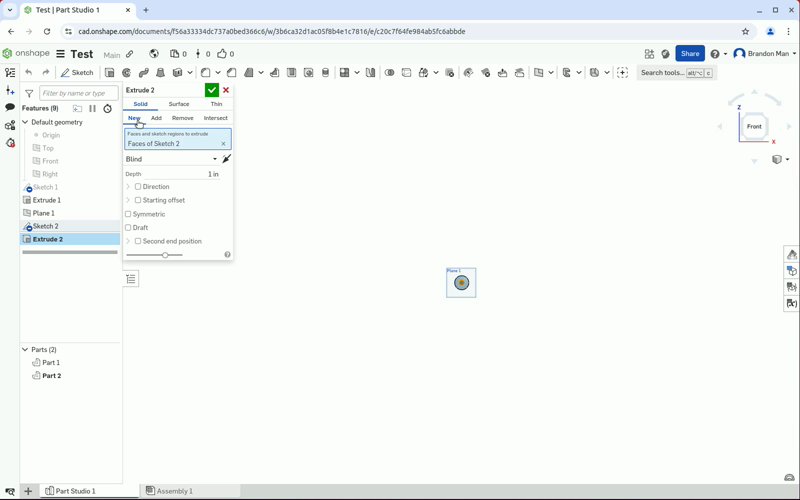
click(137, 120)
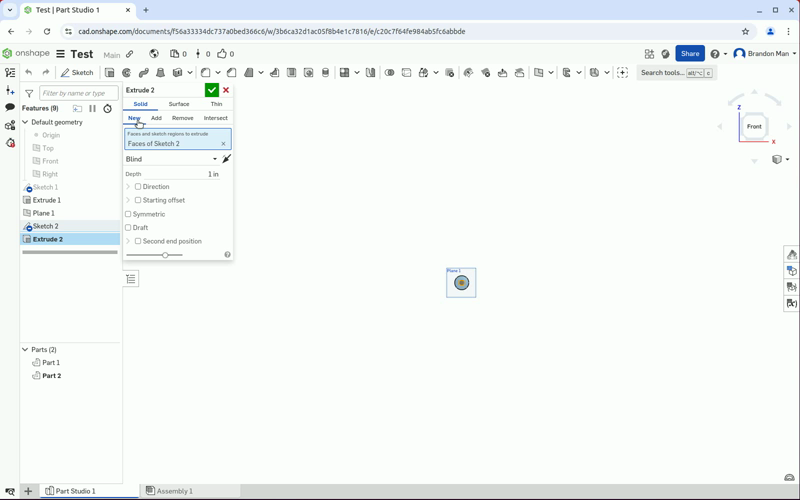
key(tab, 4)
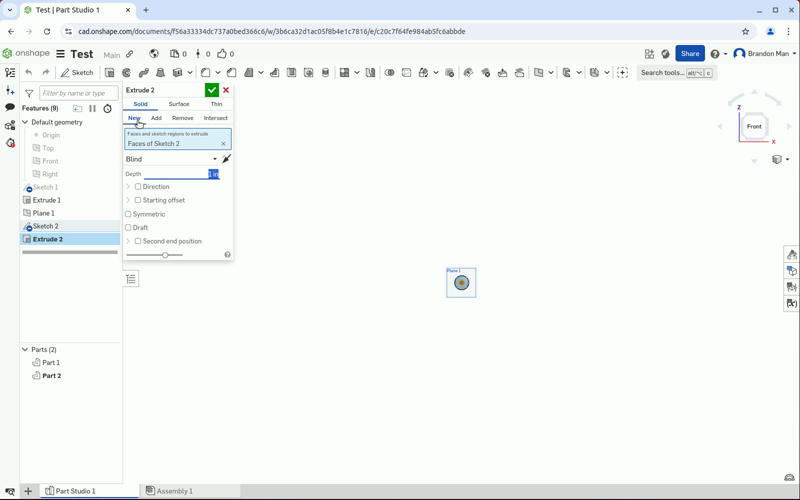
text(2.648)
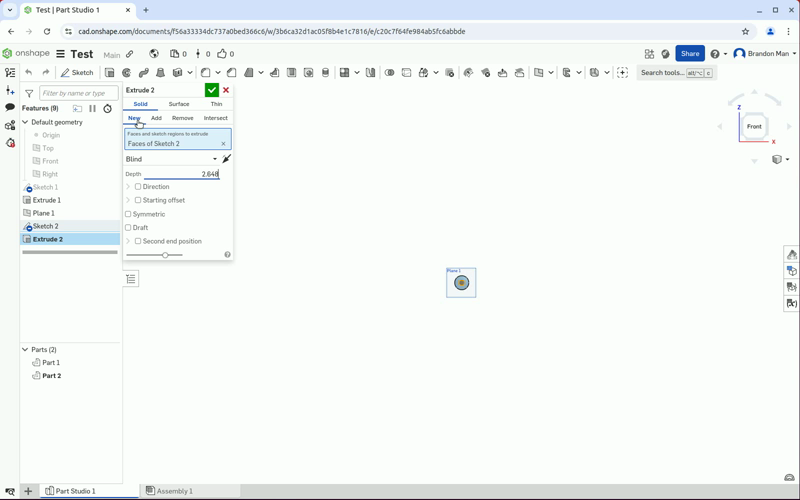
key(enter)
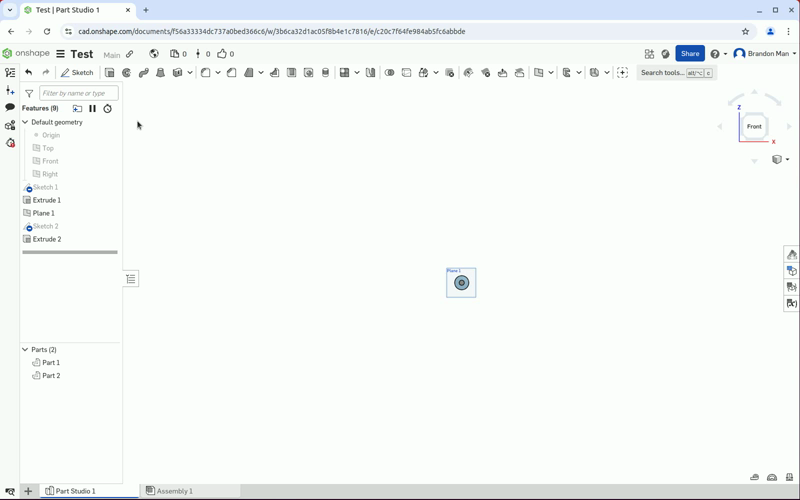
key(shift+h)
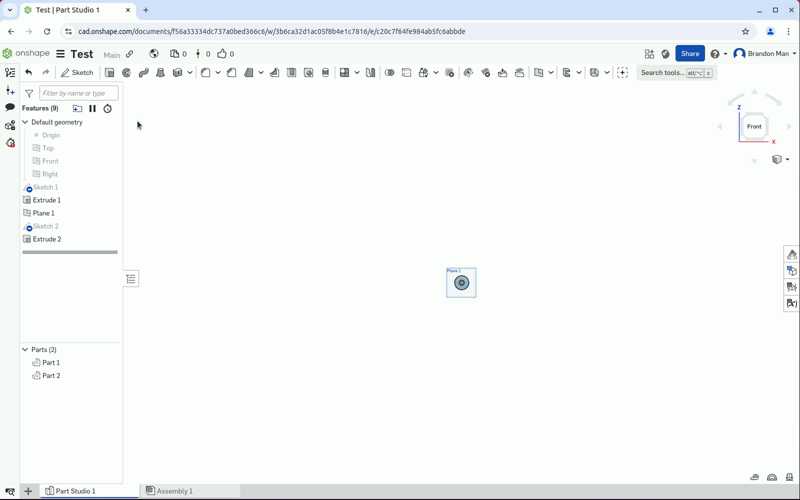
key(shift+h)
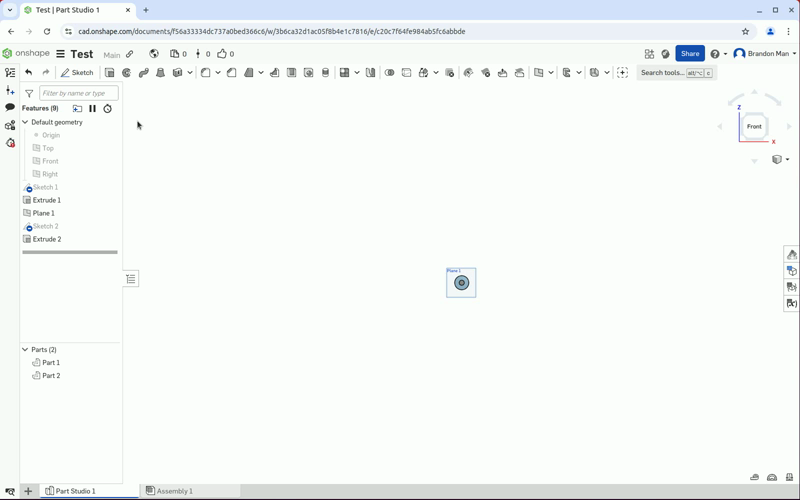
mouse_move(73, 189)
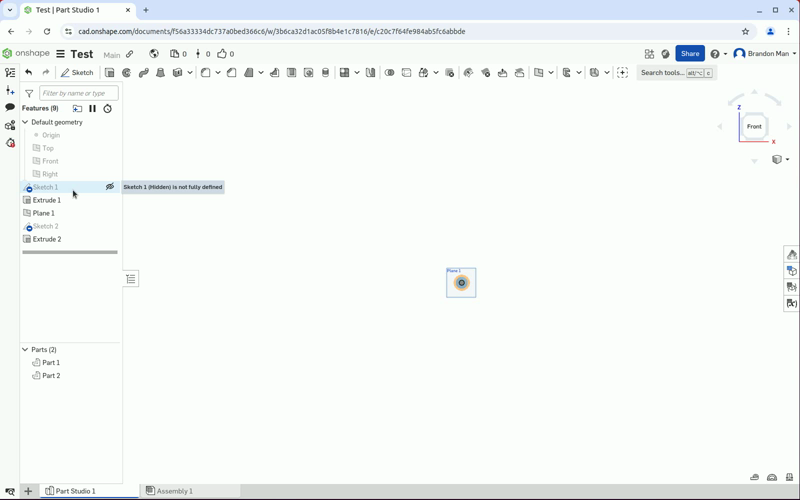
click(73, 189)
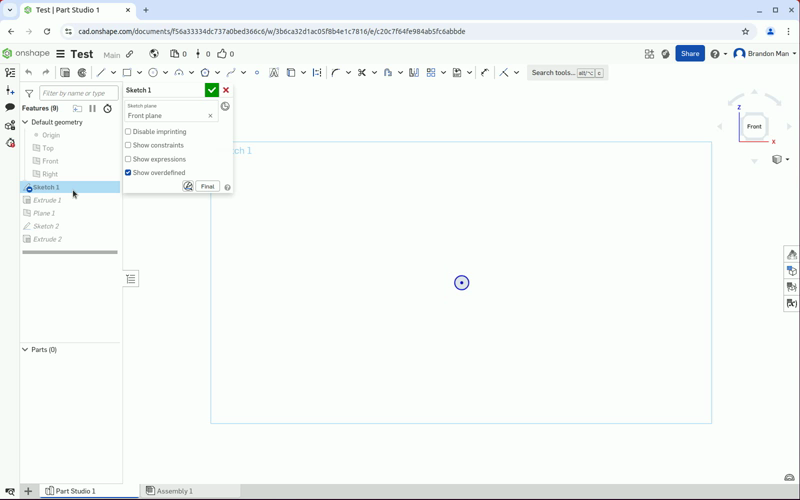
mouse_move(229, 92)
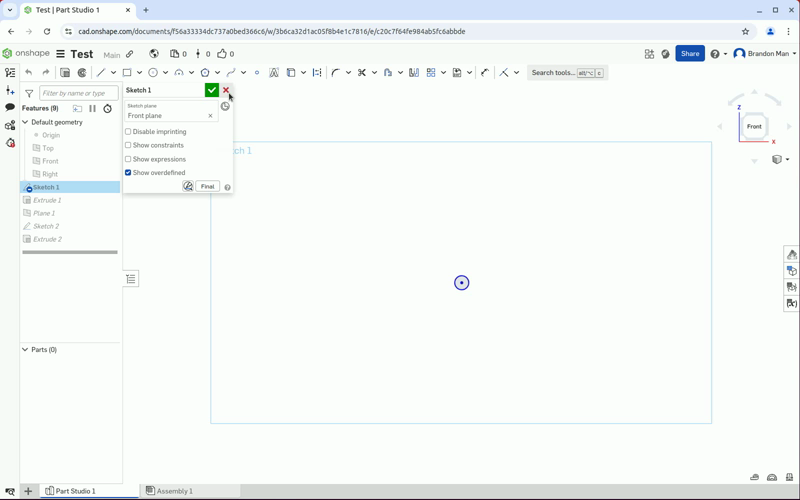
click(229, 92)
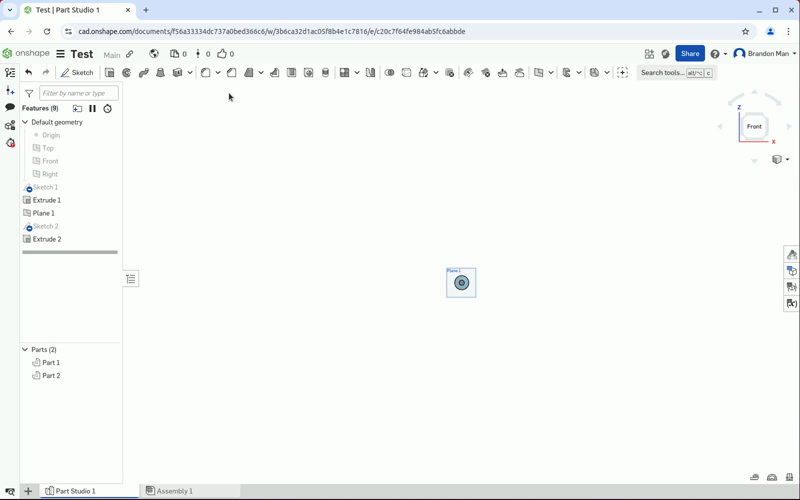
mouse_move(541, 75)
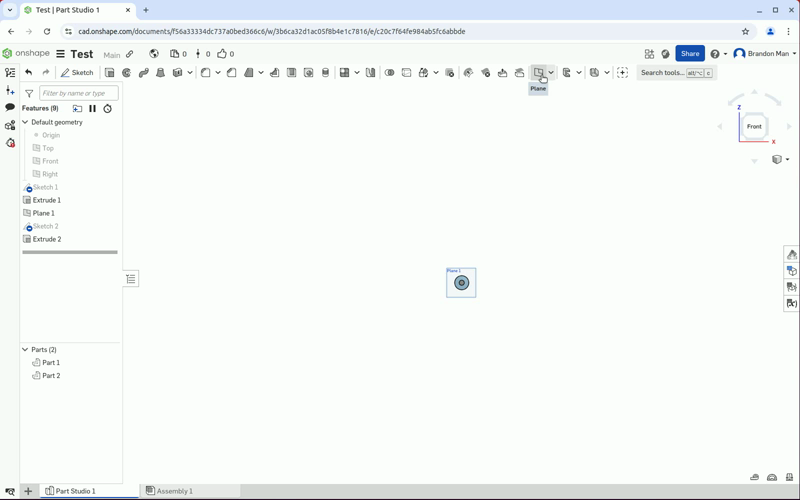
click(541, 75)
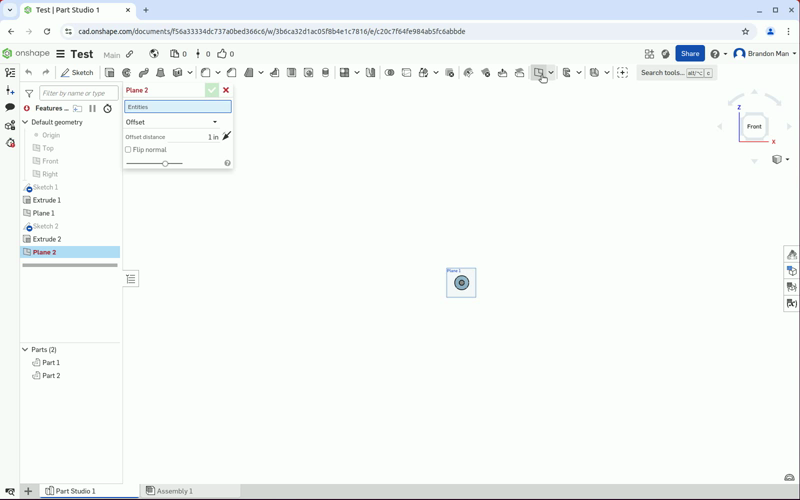
mouse_move(73, 163)
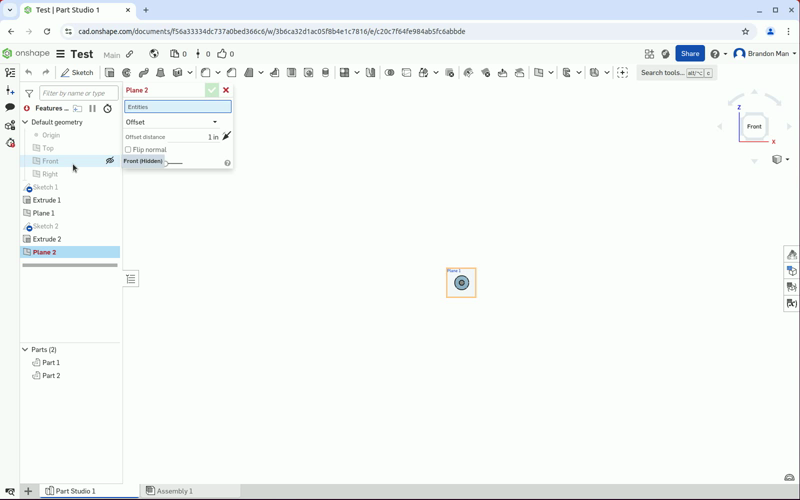
click(73, 163)
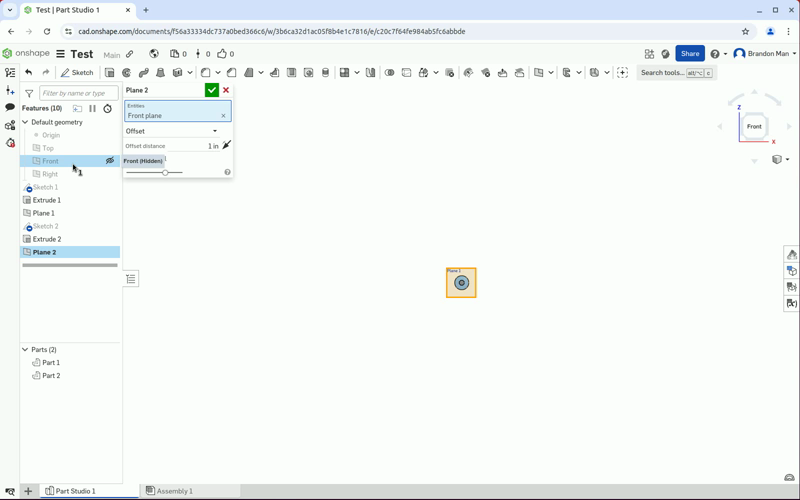
key(tab, 2)
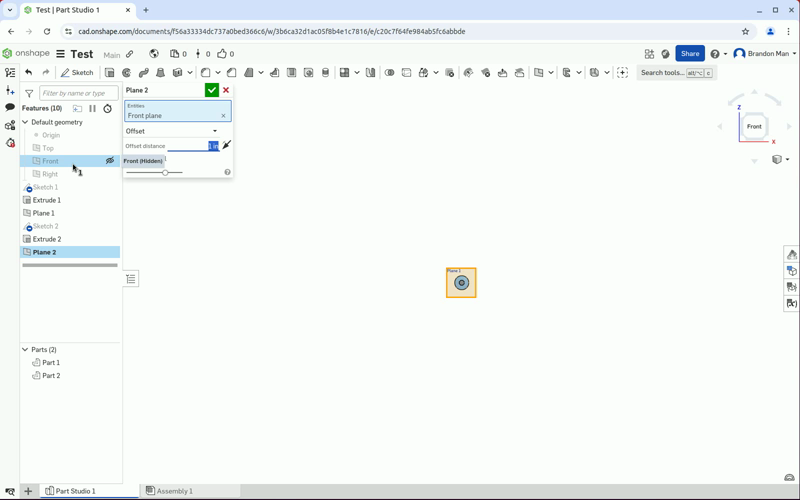
text(20.459)
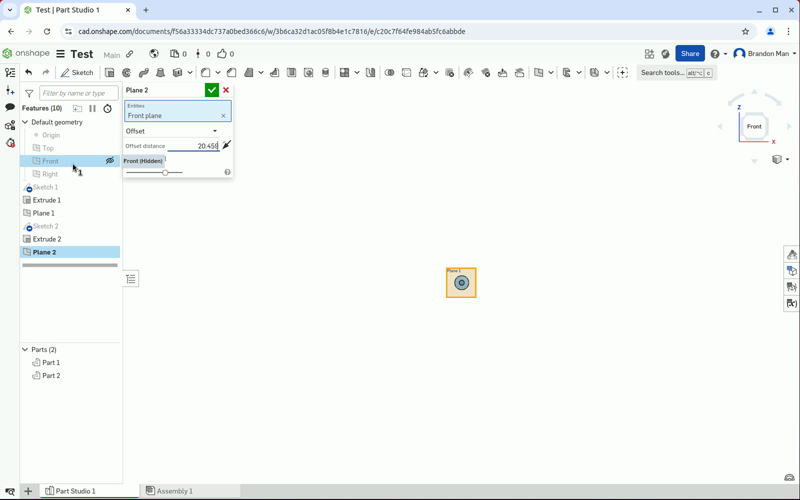
key(enter, 2)
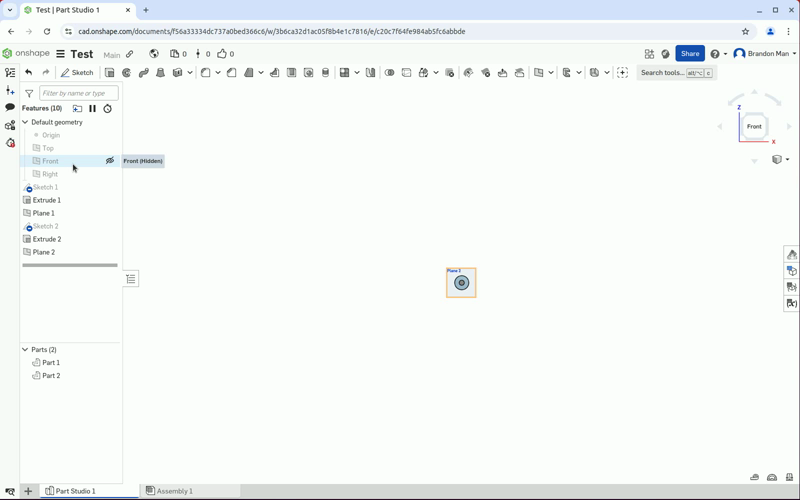
key(shift+s)
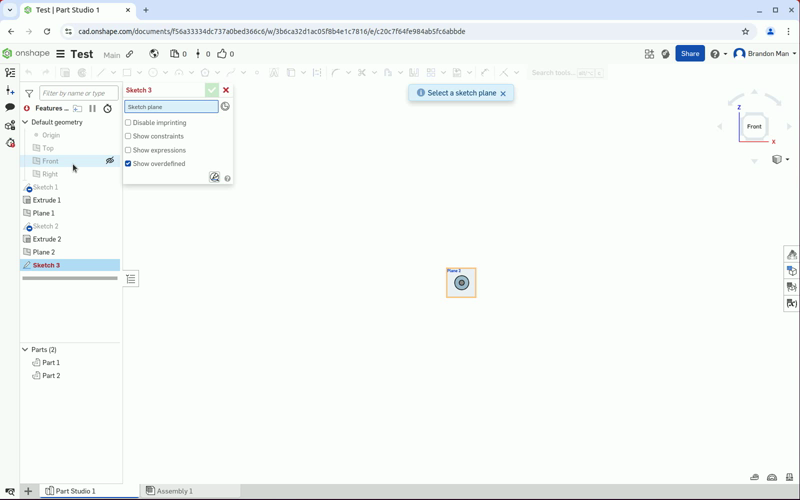
mouse_move(73, 254)
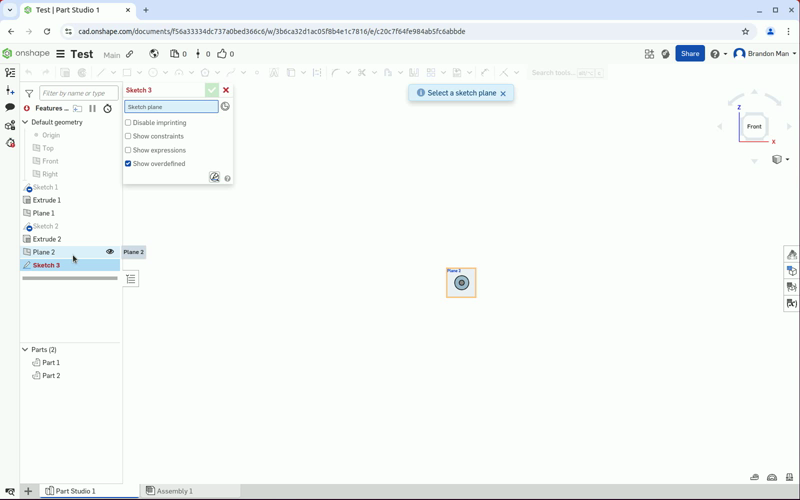
click(73, 254)
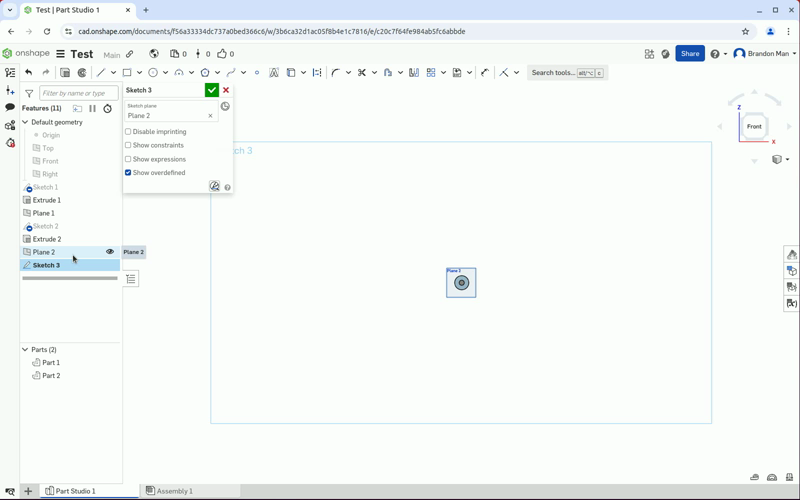
mouse_move(73, 352)
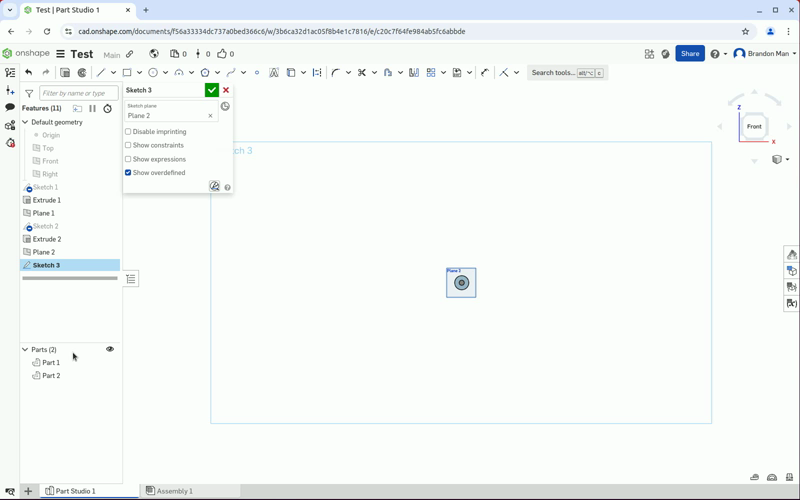
key(y)
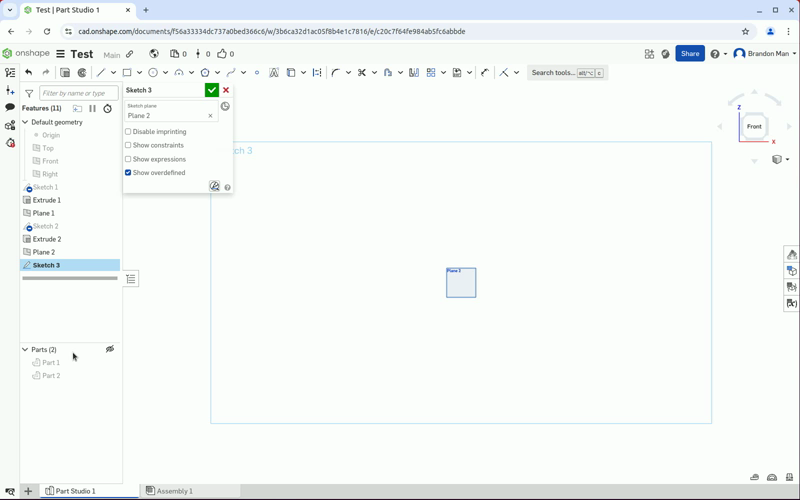
key(l)
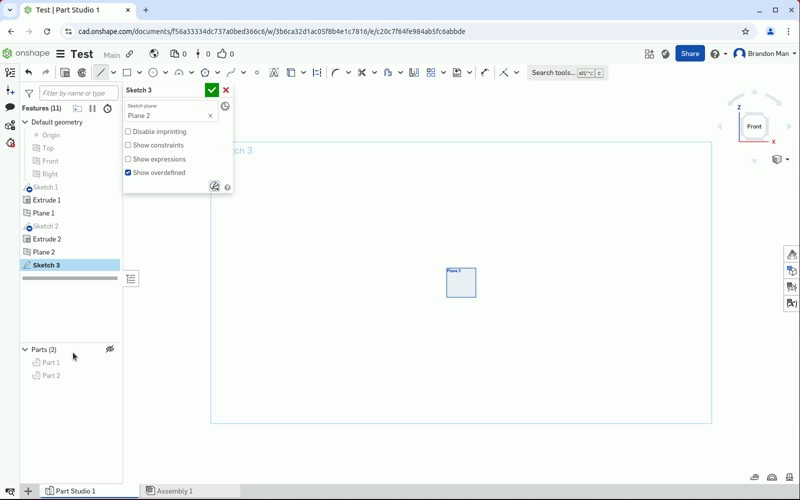
key_down(shift)
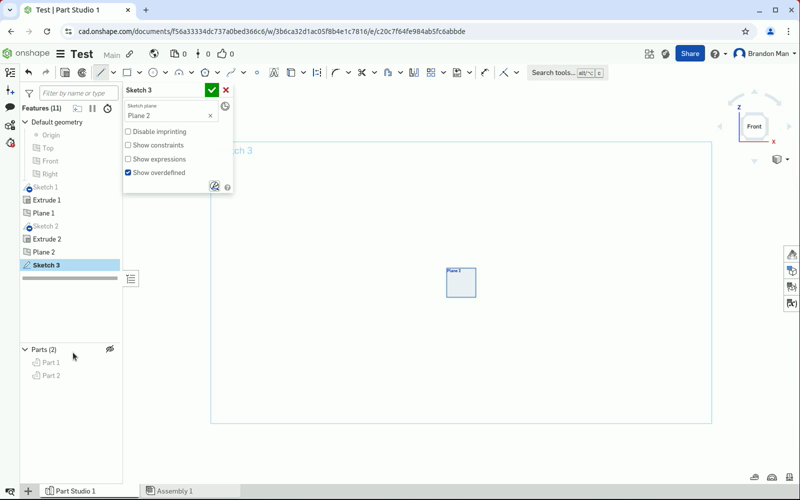
mouse_move(436, 282)
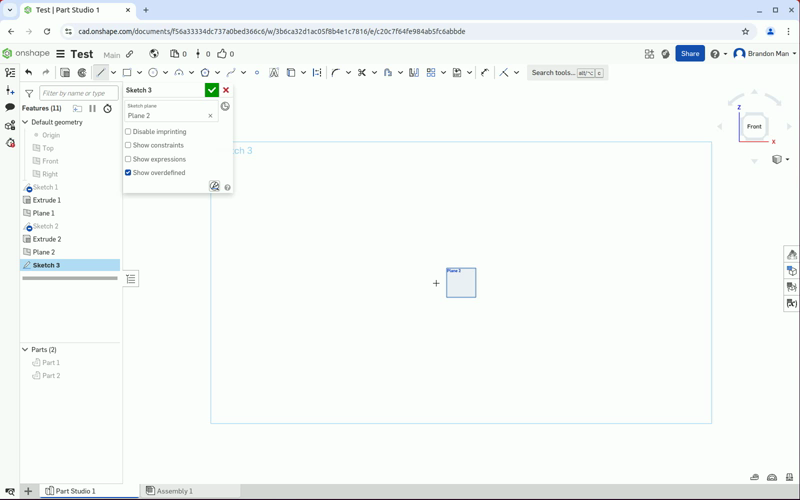
click(436, 282)
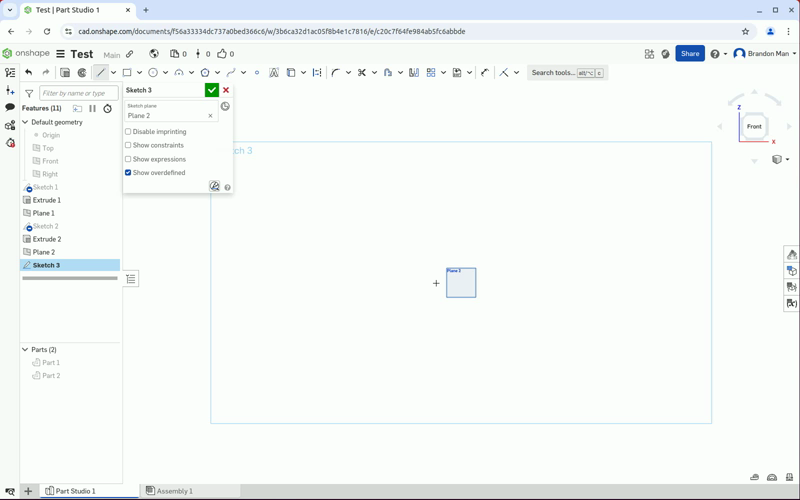
key_up(shift)
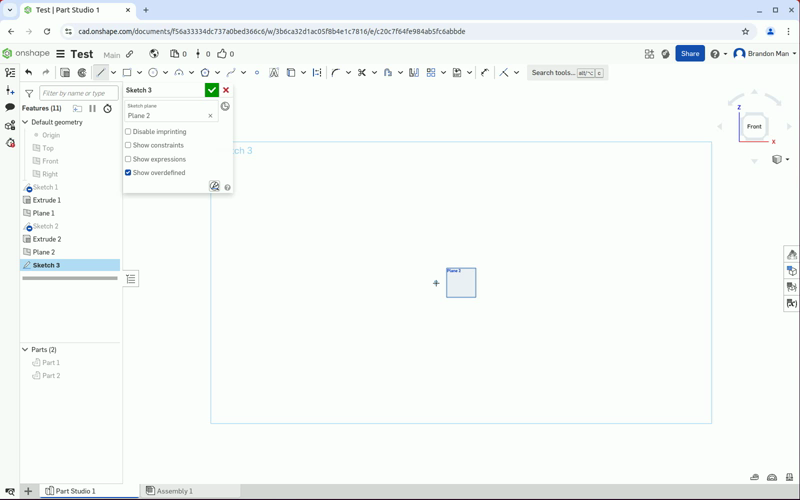
key_down(shift)
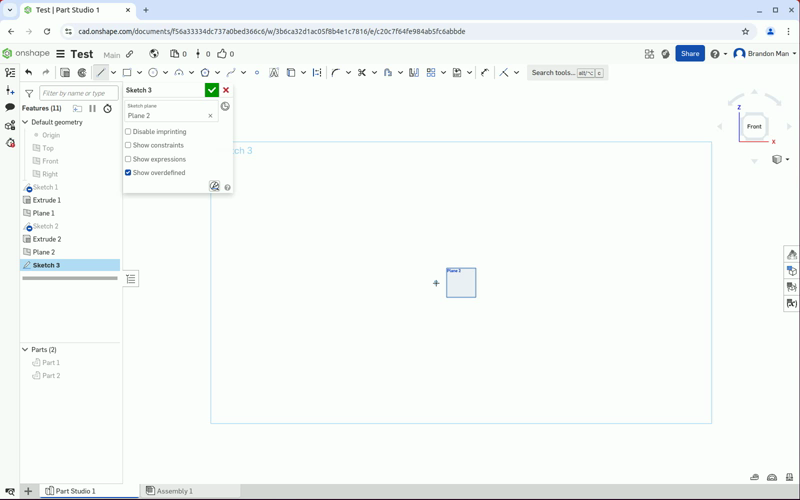
mouse_move(466, 282)
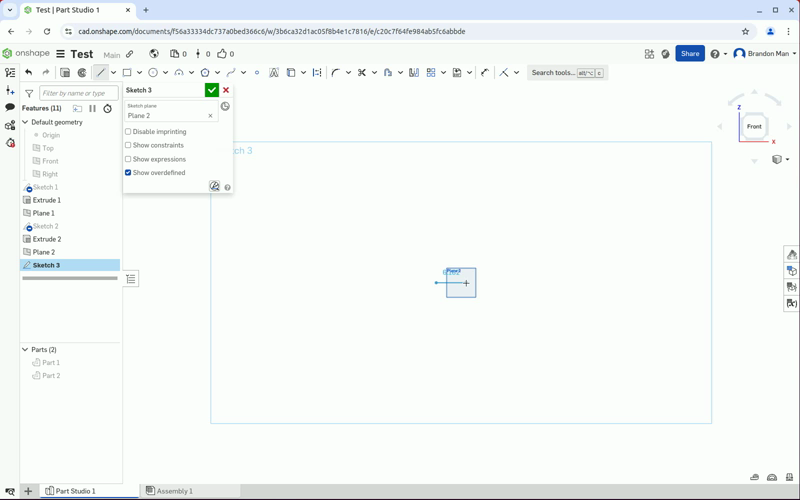
mouse_move(459, 282)
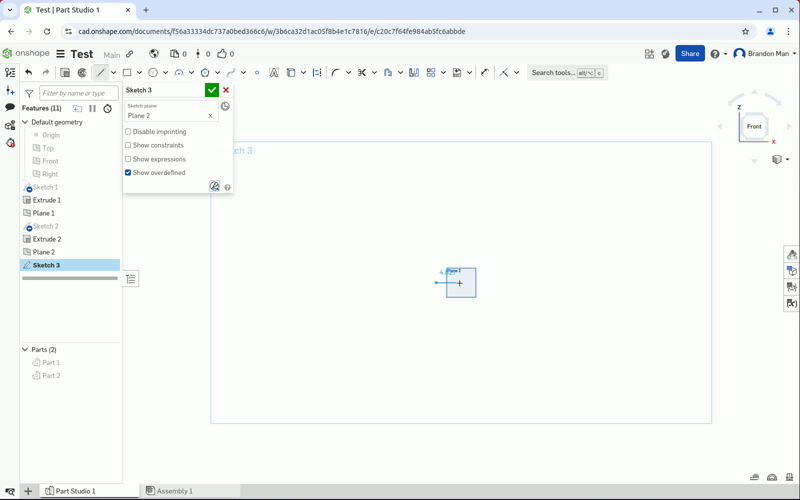
click(459, 282)
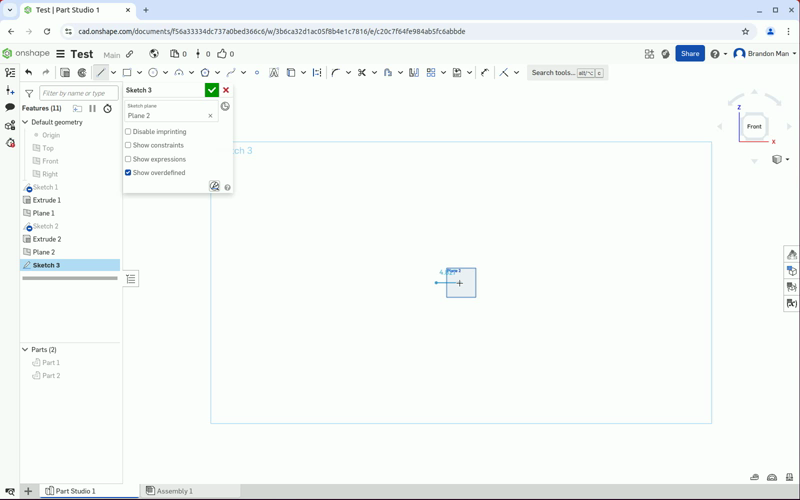
key_up(shift)
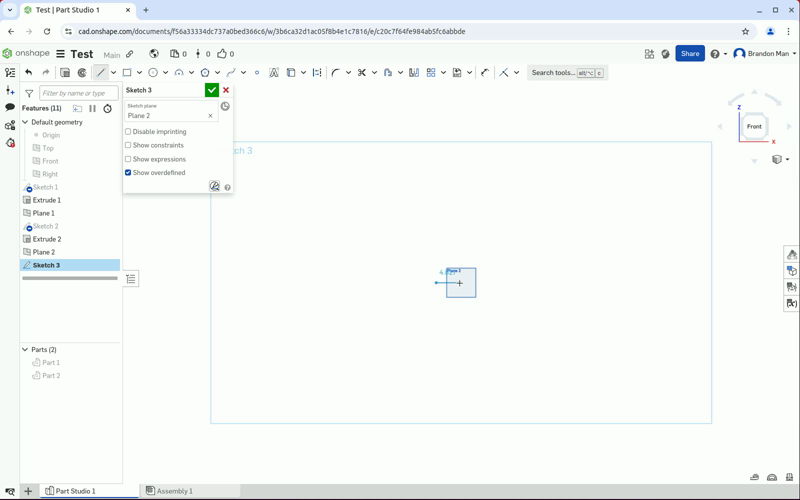
key(esc)
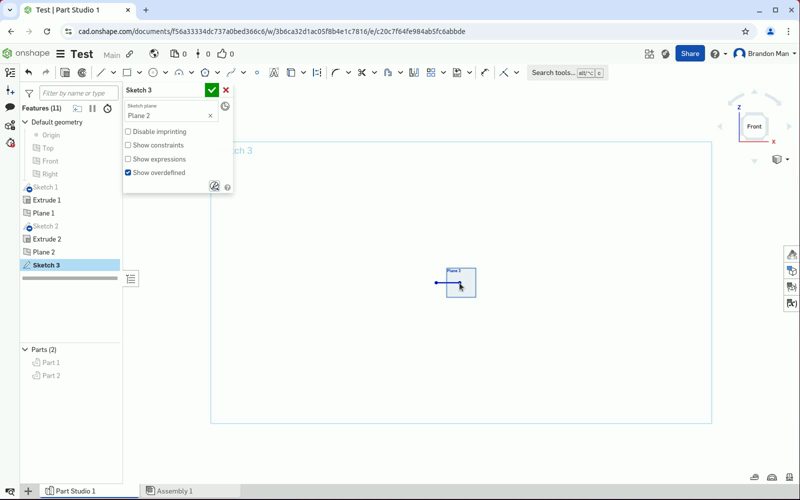
key(a)
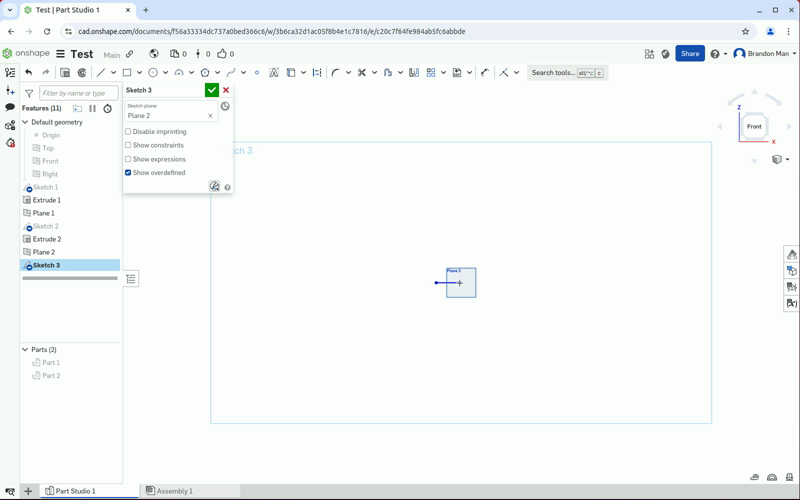
mouse_move(459, 282)
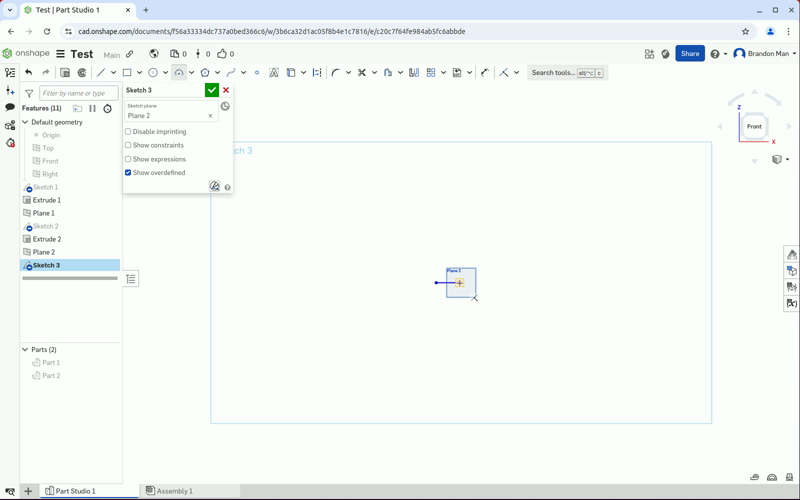
click(459, 282)
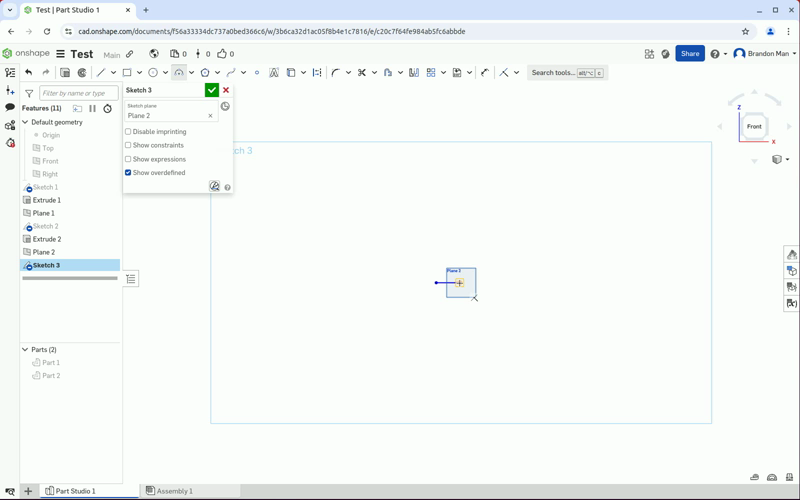
key_down(shift)
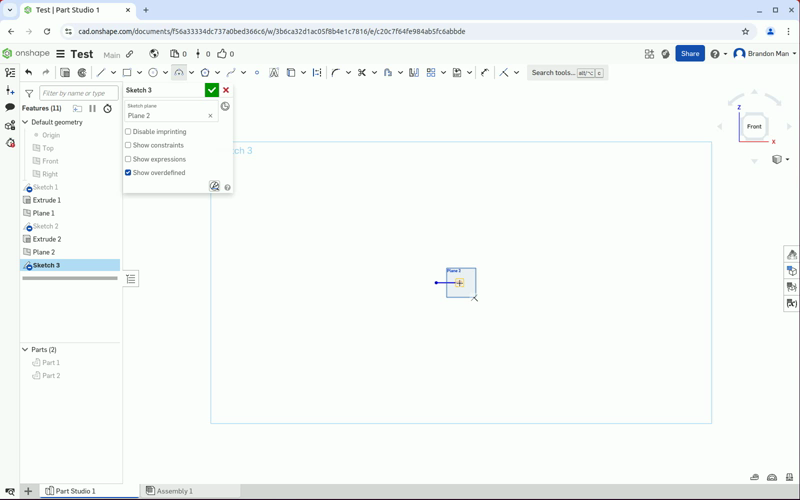
mouse_move(463, 282)
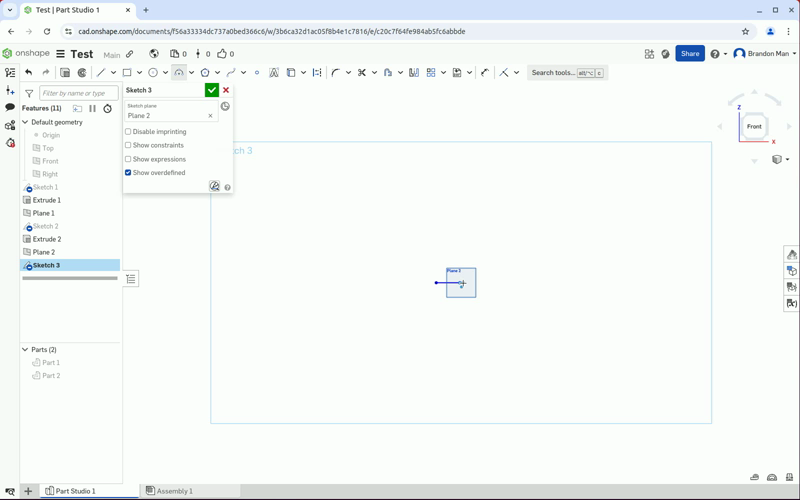
scroll(6)
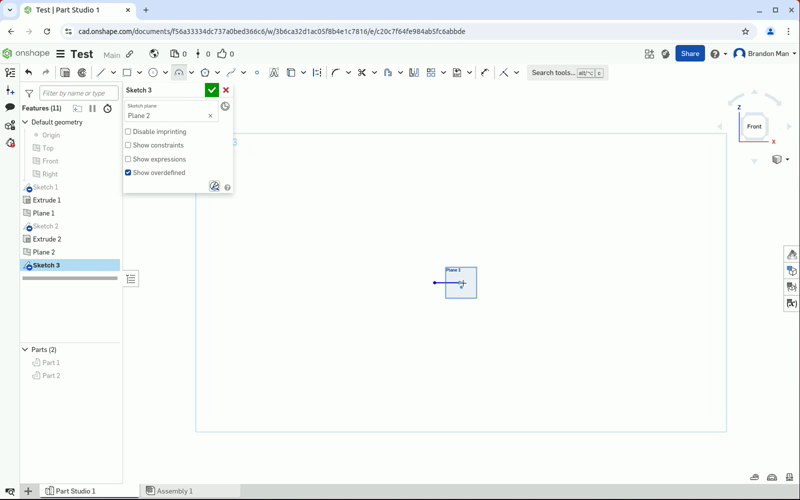
scroll(6)
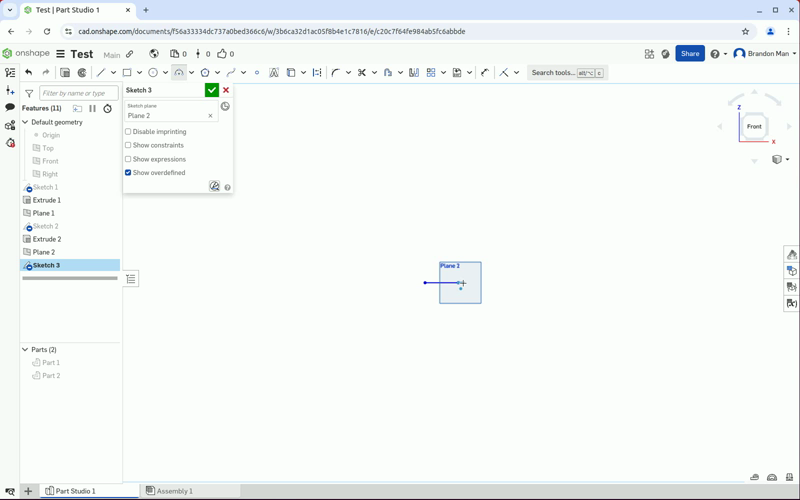
scroll(6)
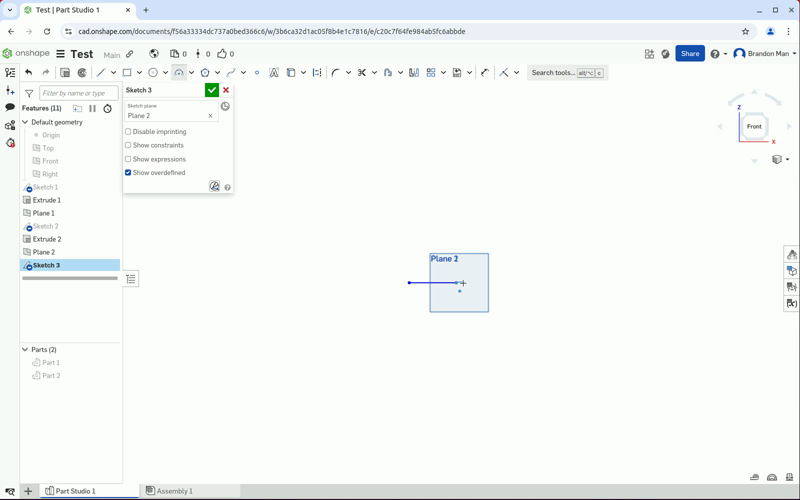
scroll(6)
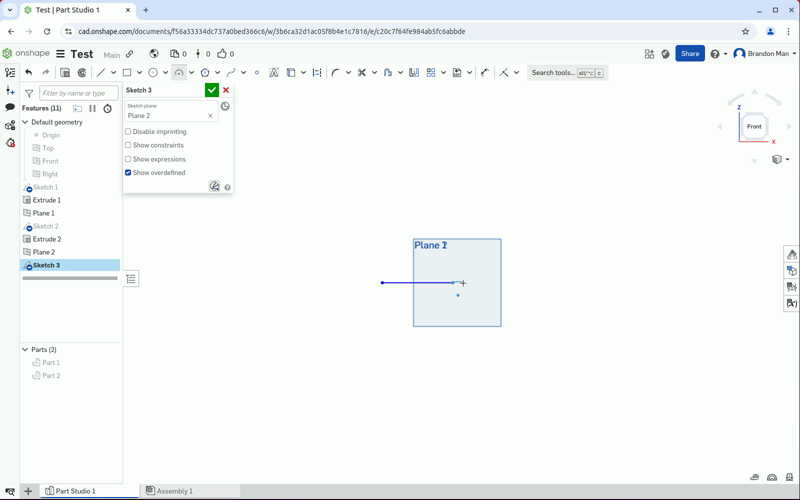
scroll(6)
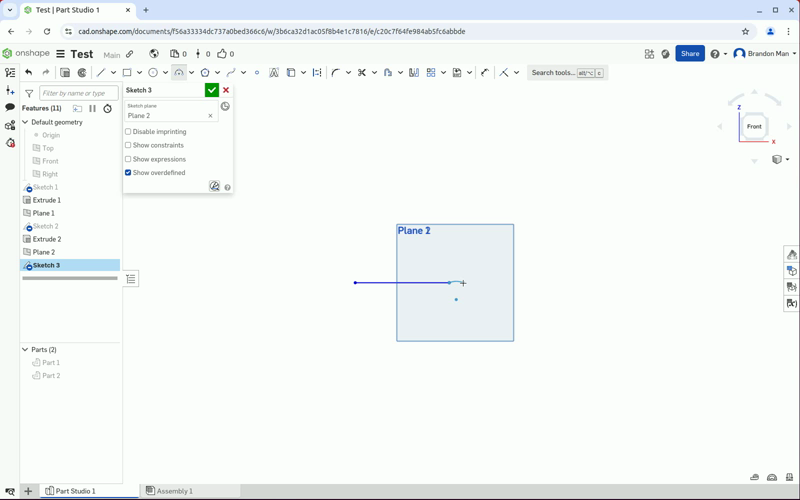
scroll(6)
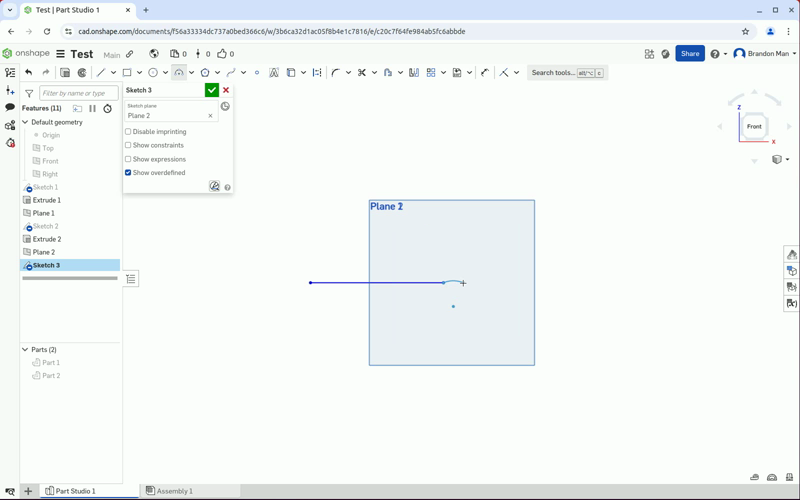
scroll(6)
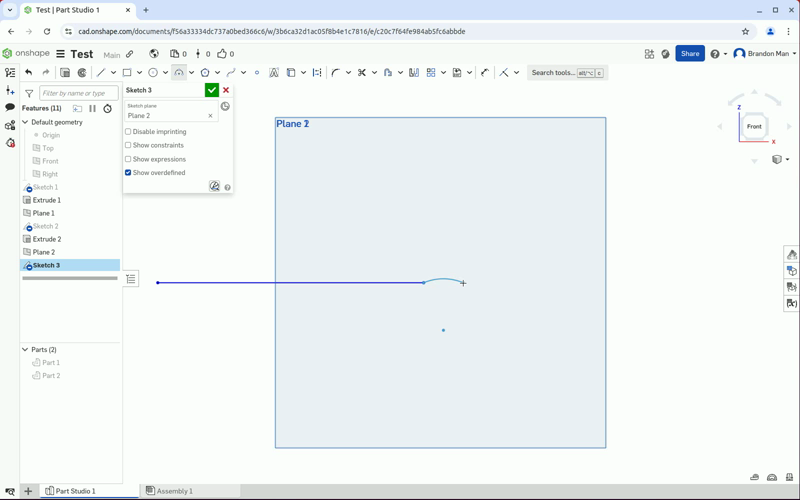
click(463, 282)
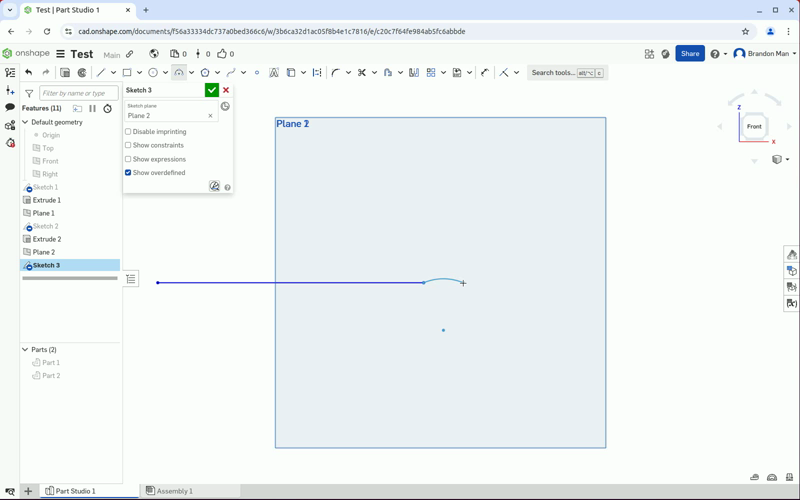
scroll(-6)
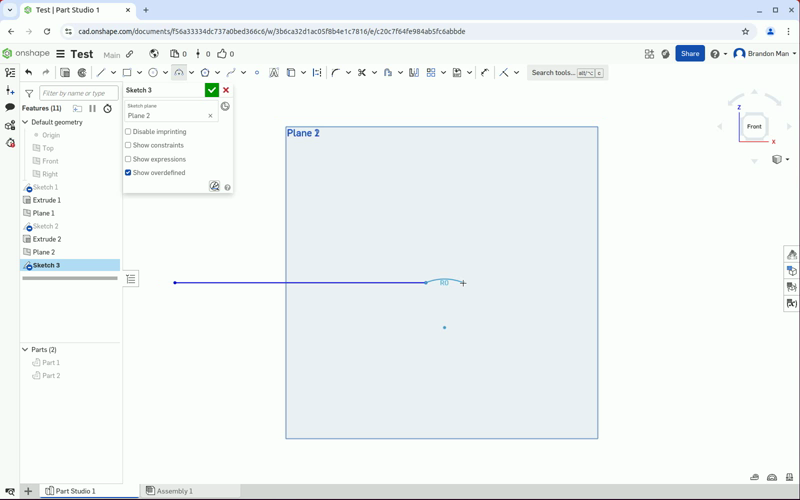
scroll(-6)
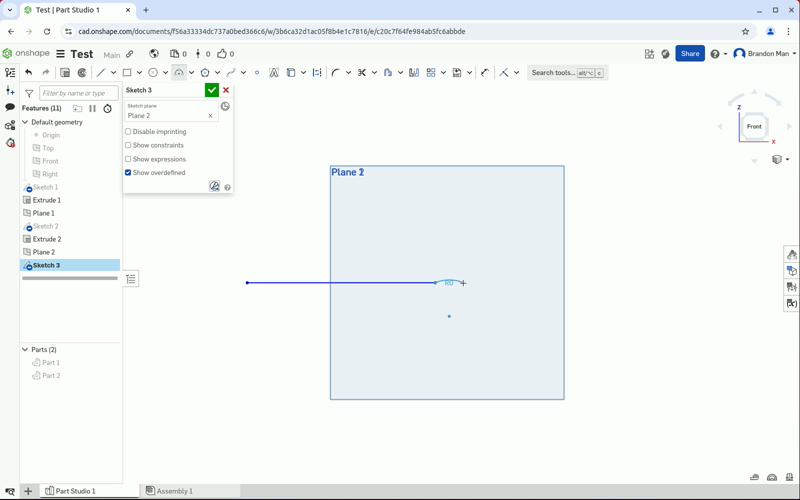
scroll(-6)
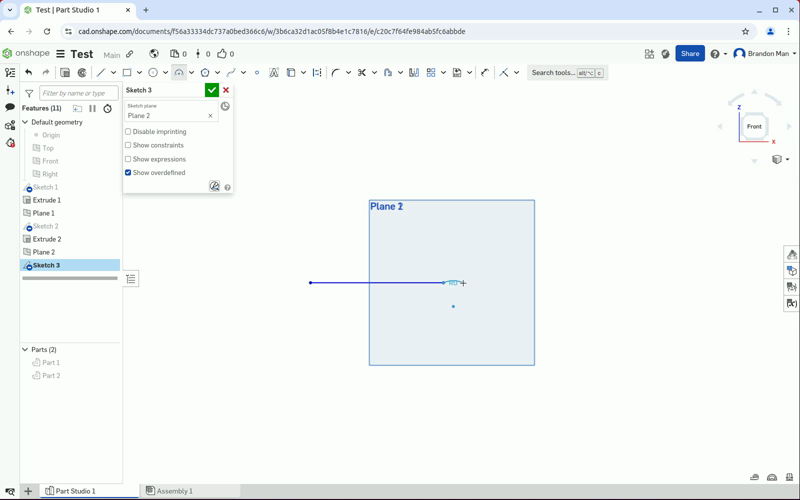
scroll(-6)
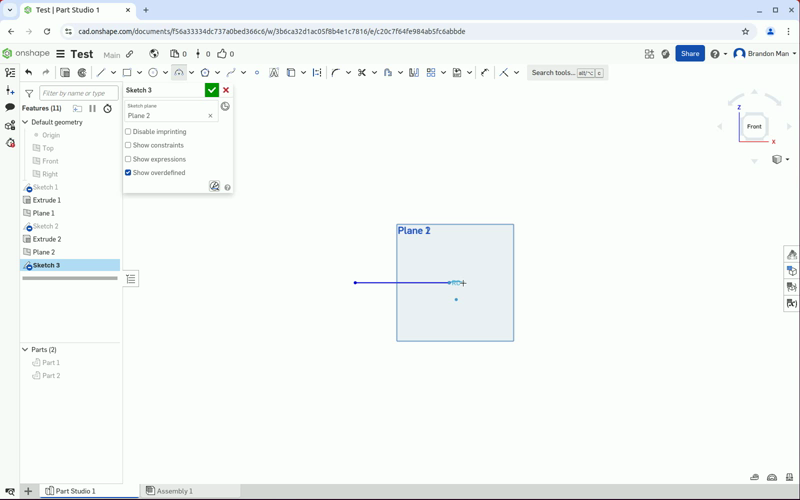
scroll(-6)
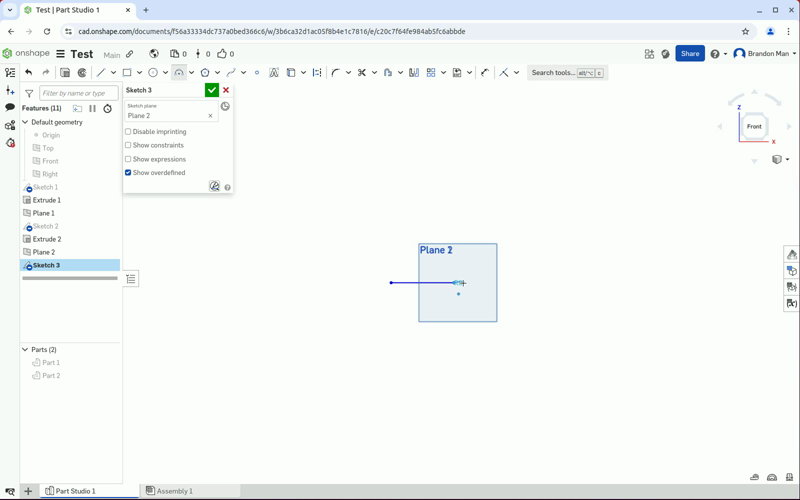
scroll(-6)
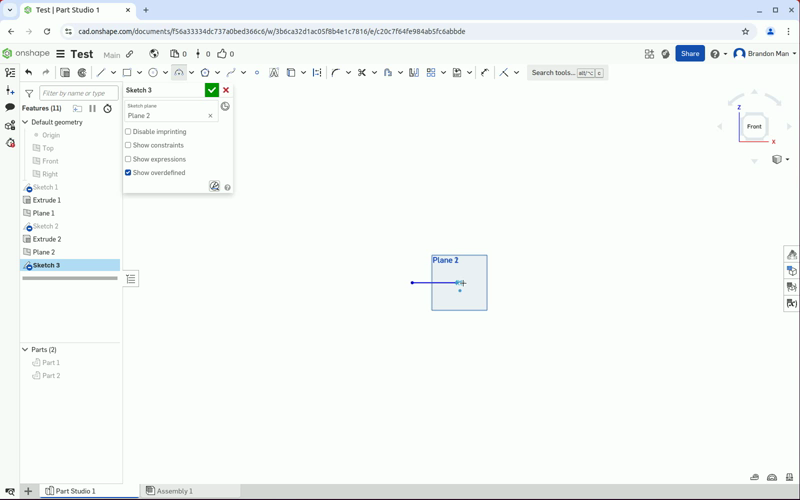
scroll(-6)
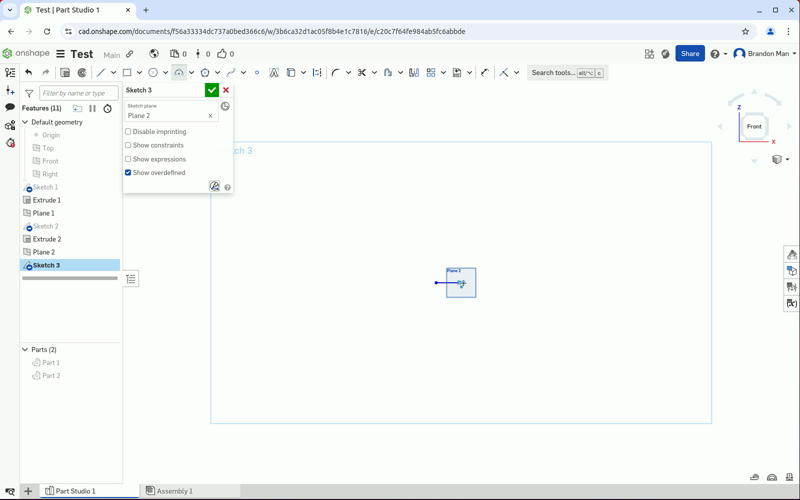
mouse_move(461, 281)
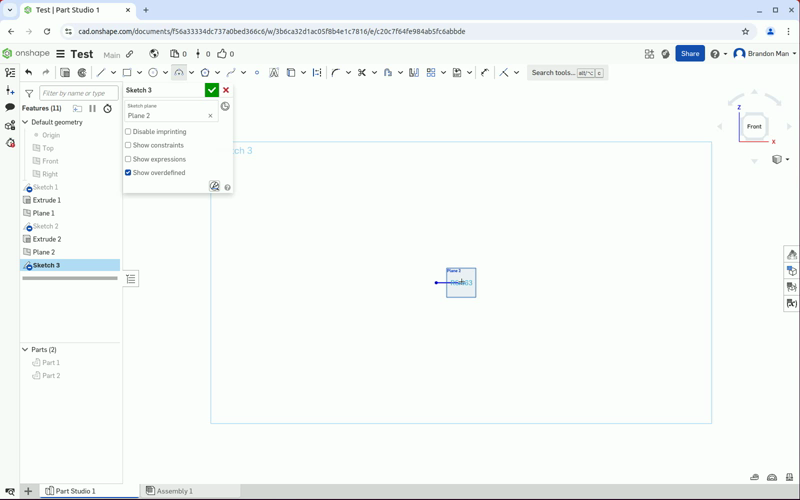
scroll(6)
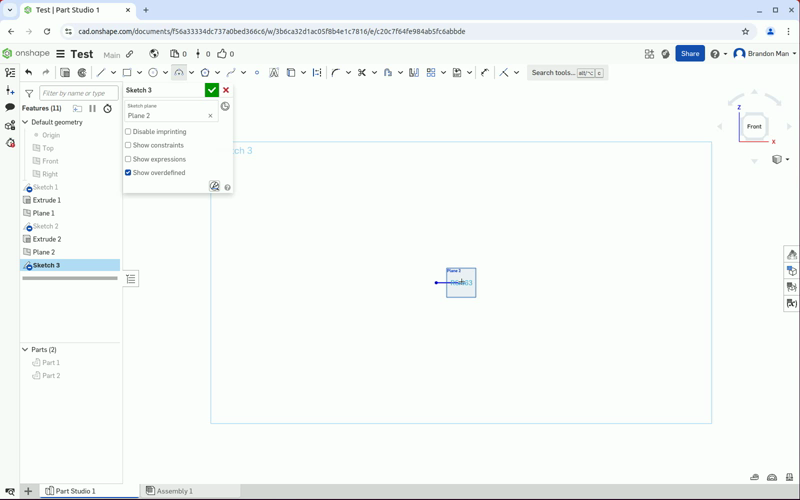
scroll(6)
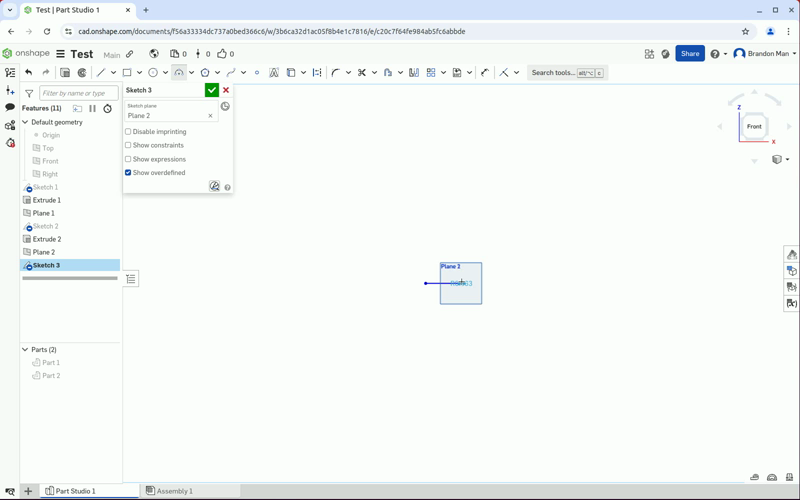
scroll(6)
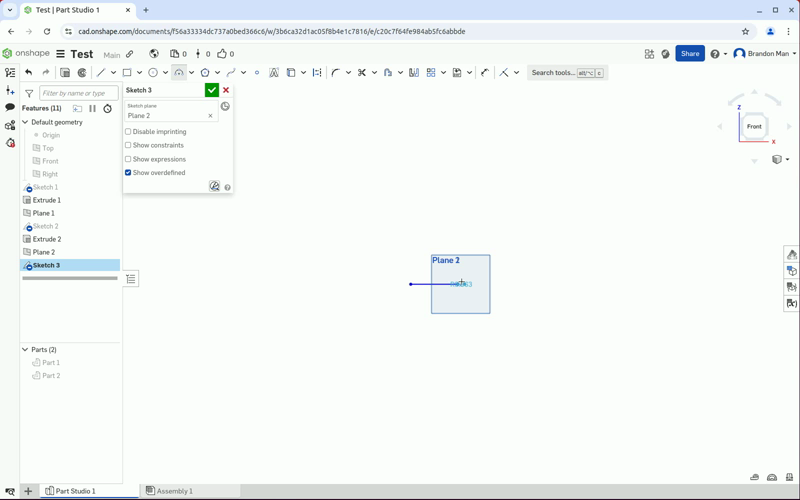
scroll(6)
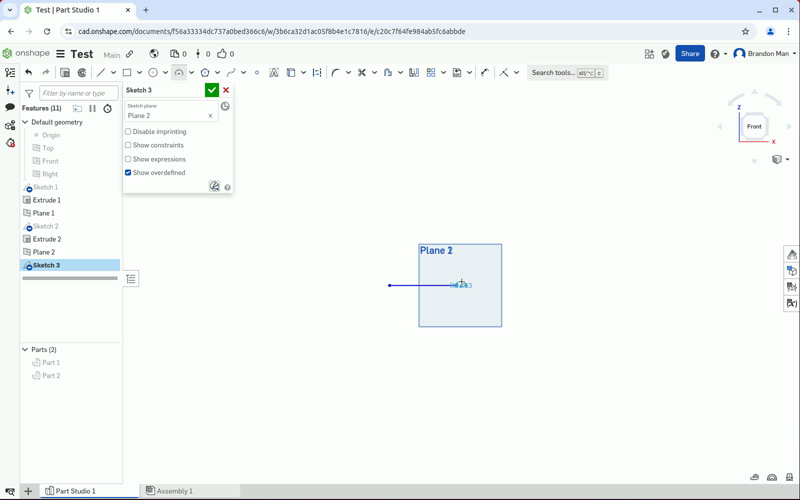
scroll(6)
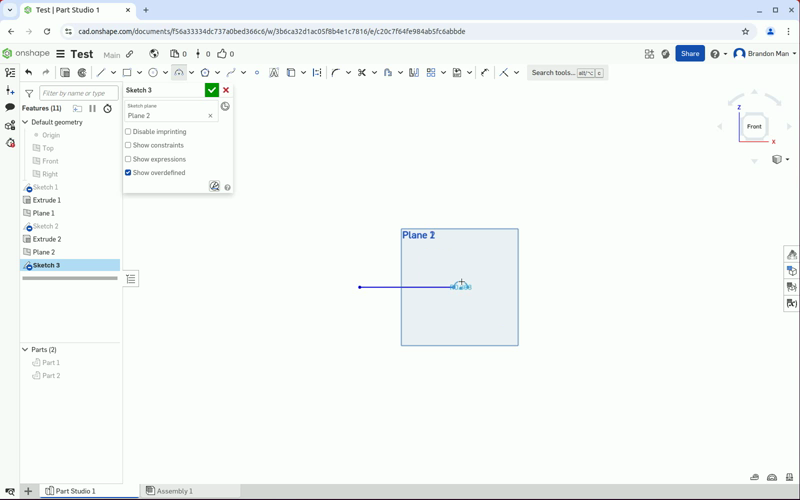
scroll(6)
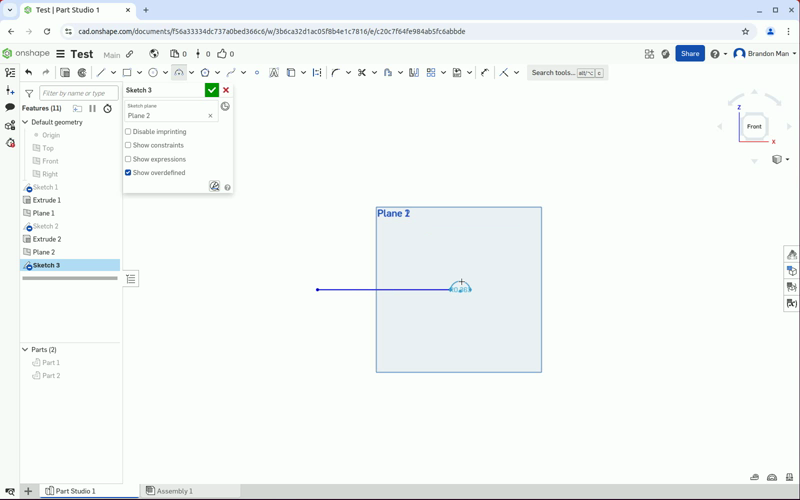
scroll(6)
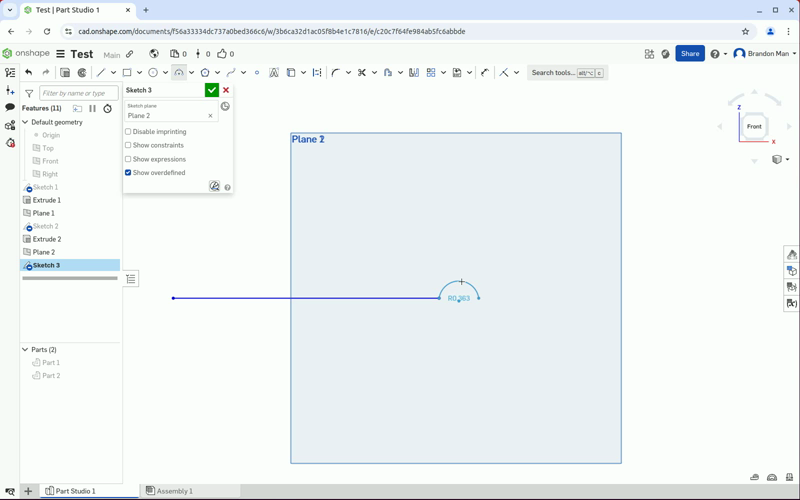
click(461, 281)
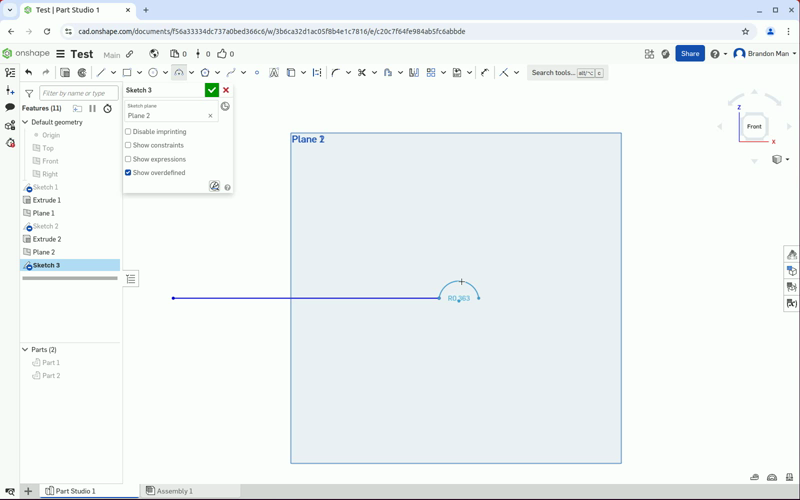
scroll(-6)
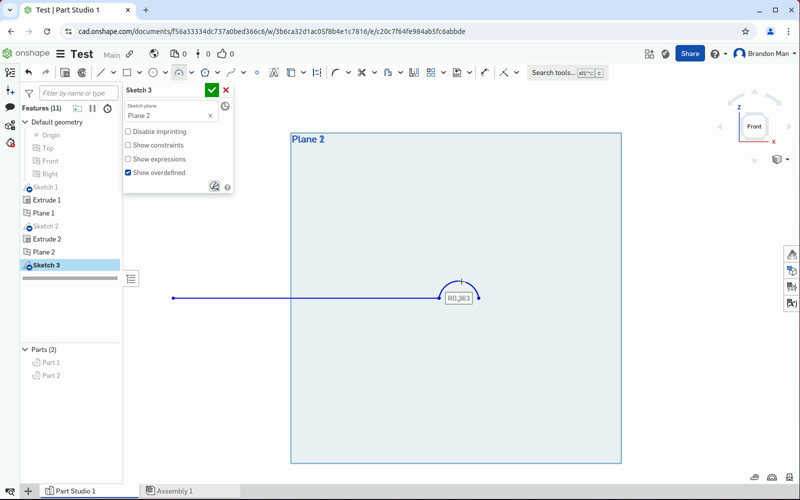
scroll(-6)
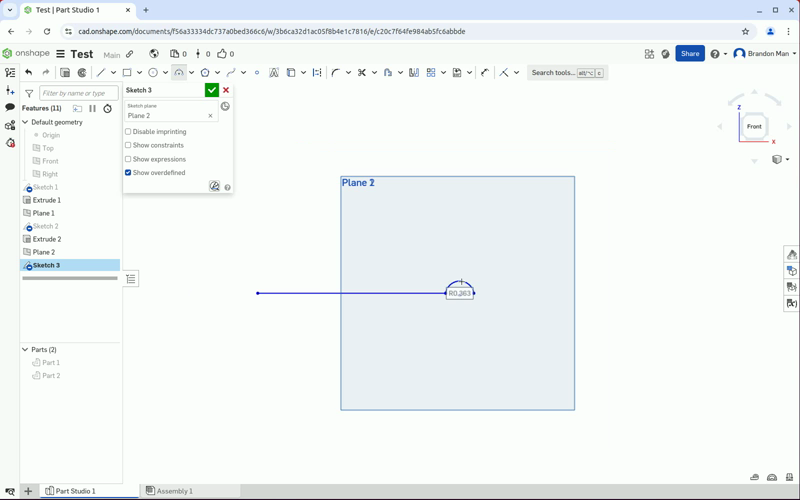
scroll(-6)
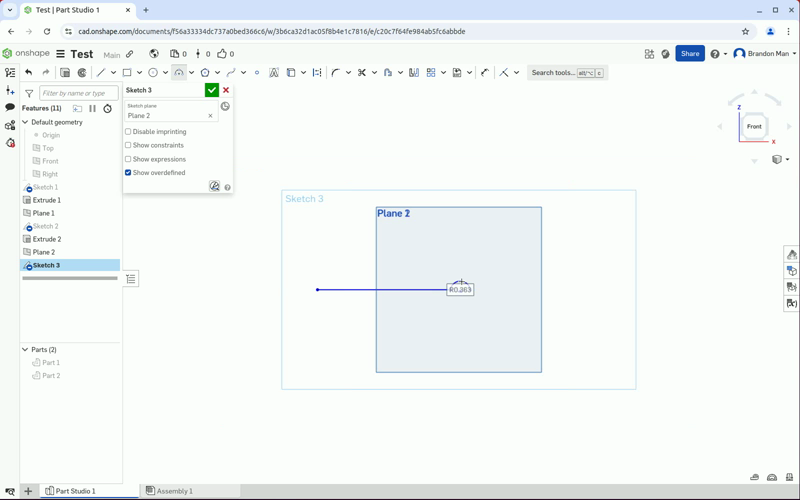
scroll(-6)
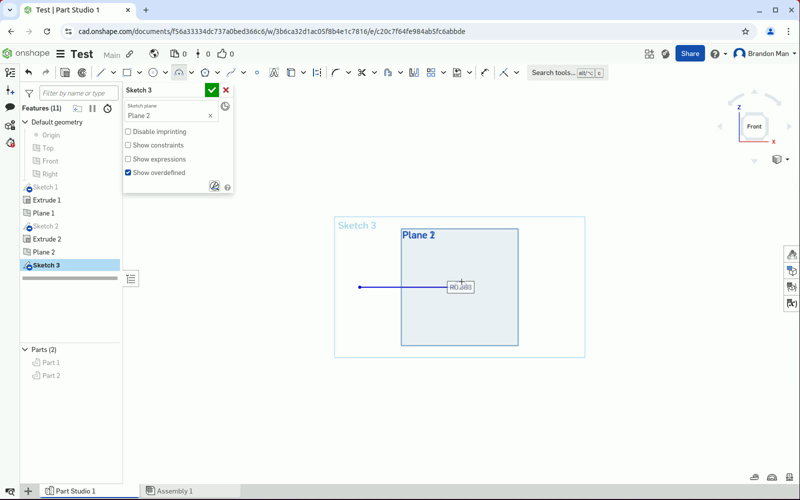
scroll(-6)
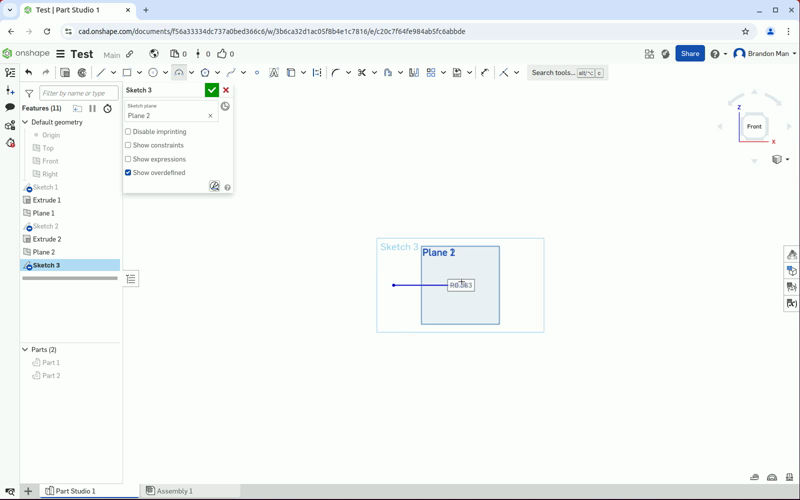
scroll(-6)
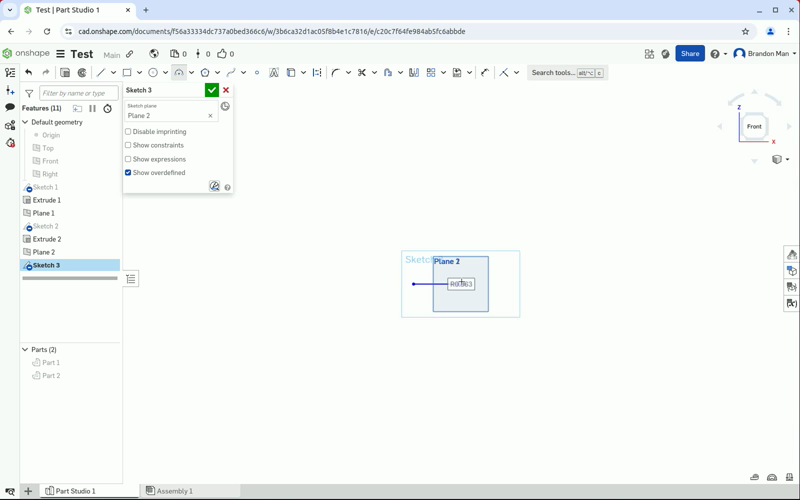
scroll(-6)
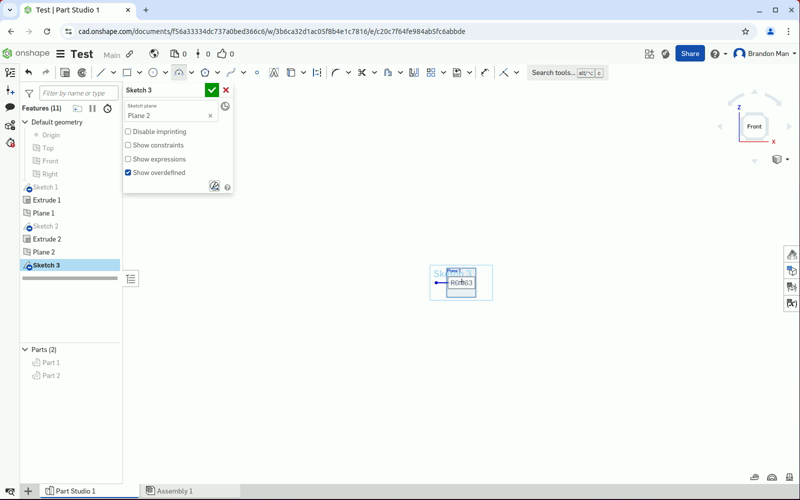
key_up(shift)
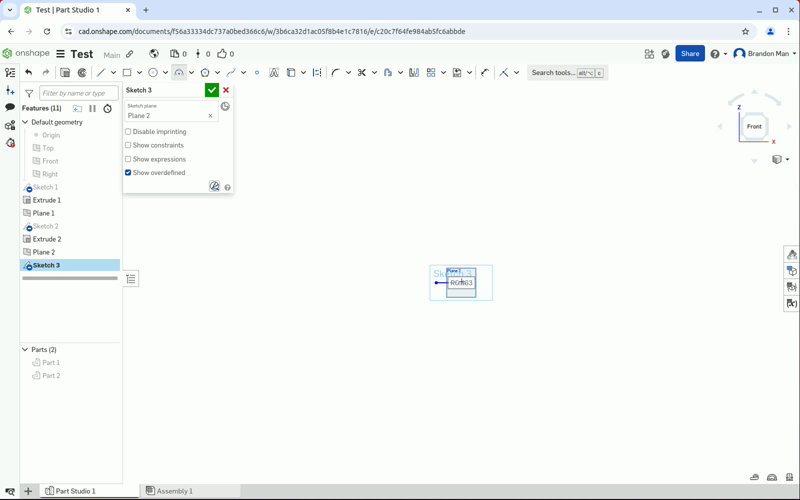
key(esc)
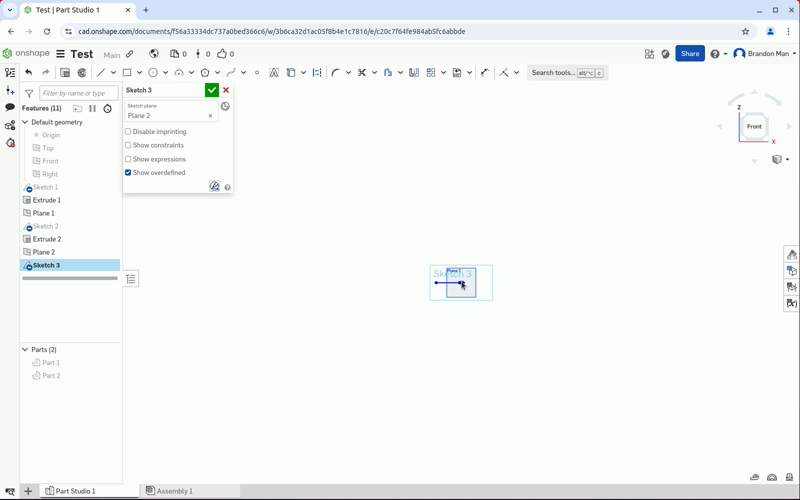
key(l)
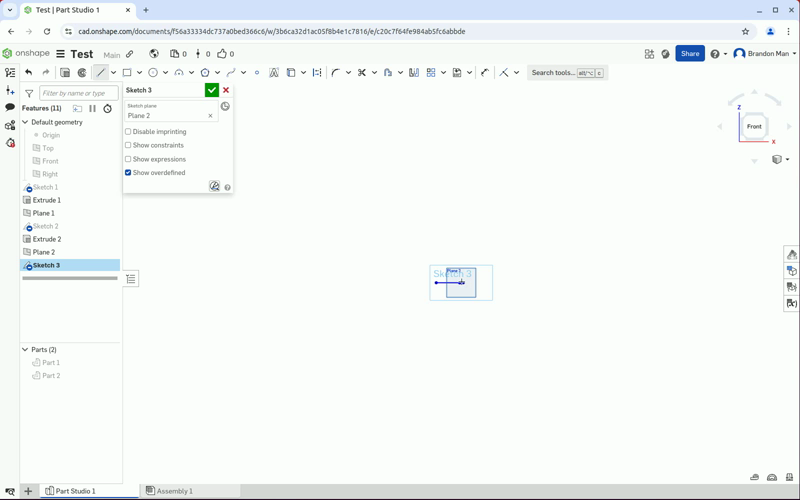
mouse_move(463, 282)
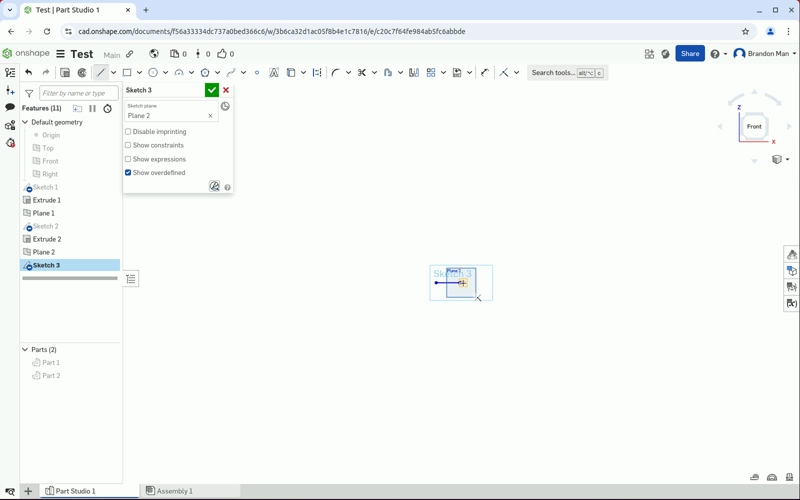
scroll(6)
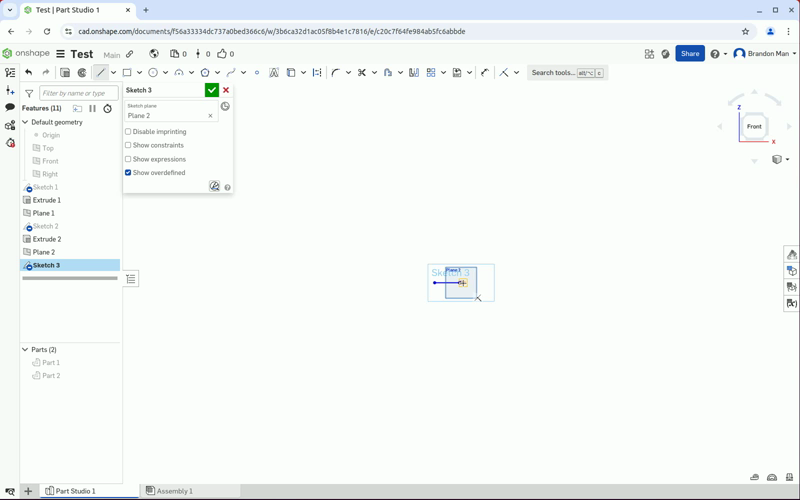
scroll(6)
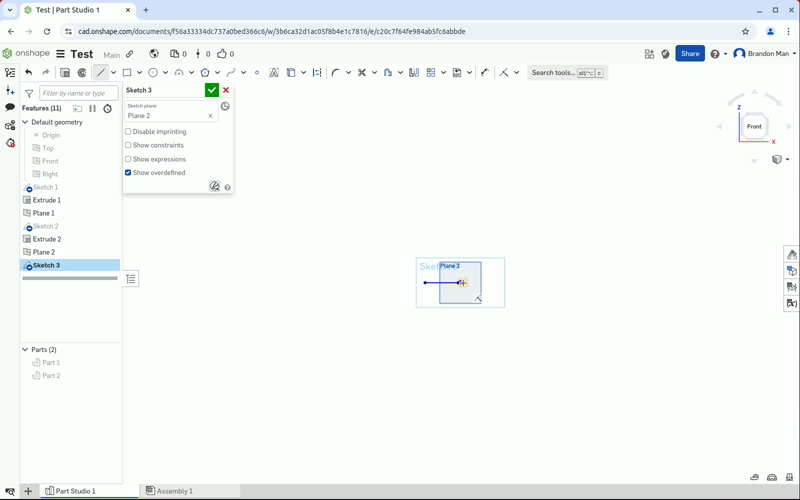
scroll(6)
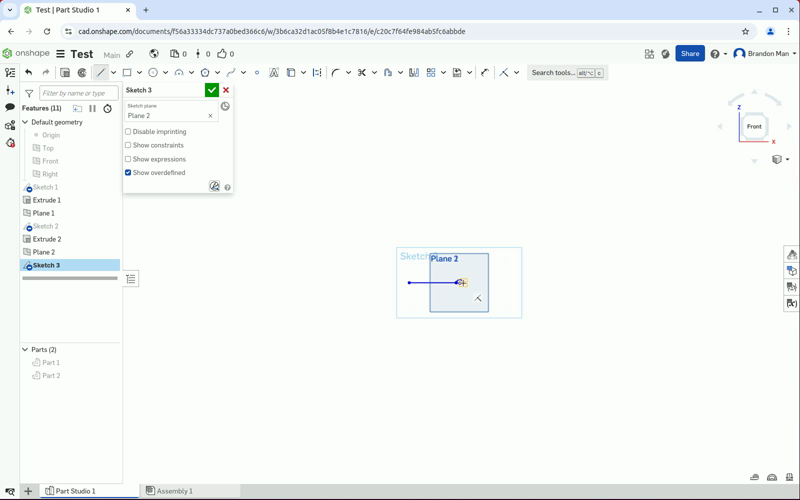
scroll(6)
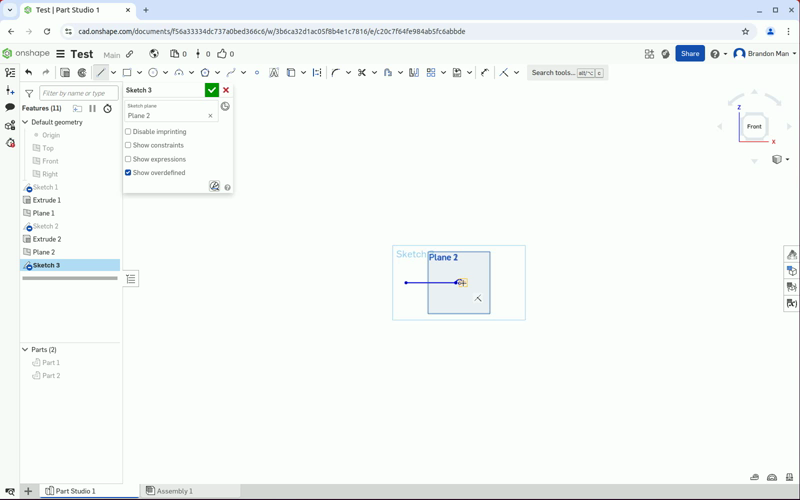
scroll(6)
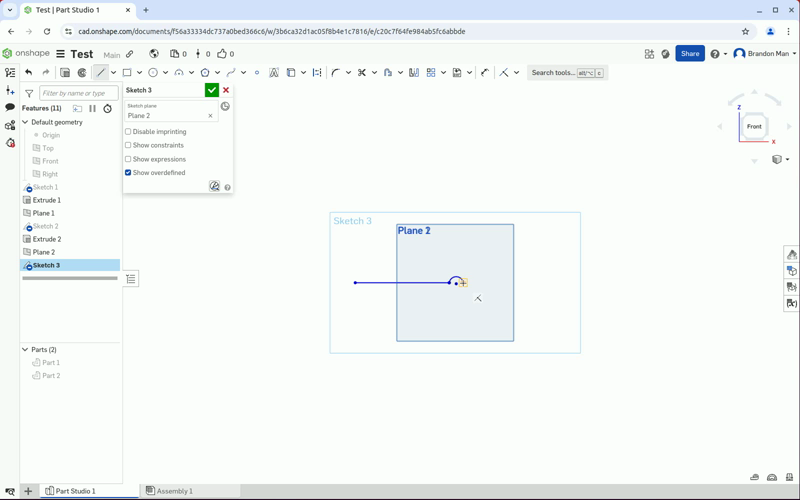
scroll(6)
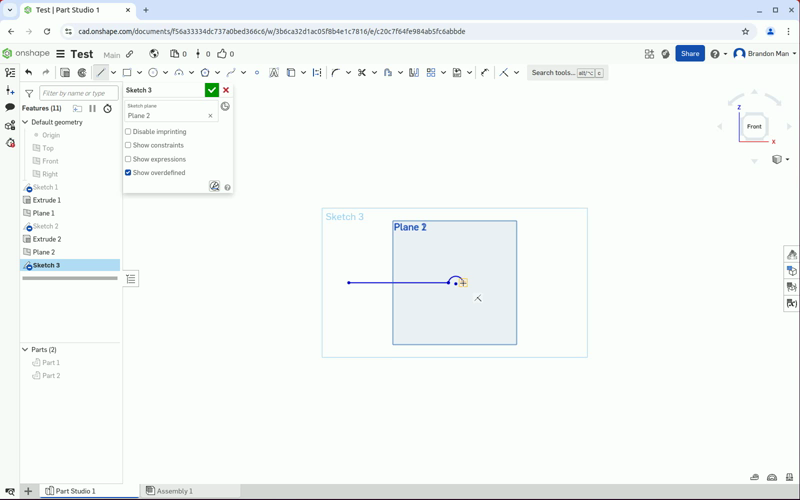
scroll(6)
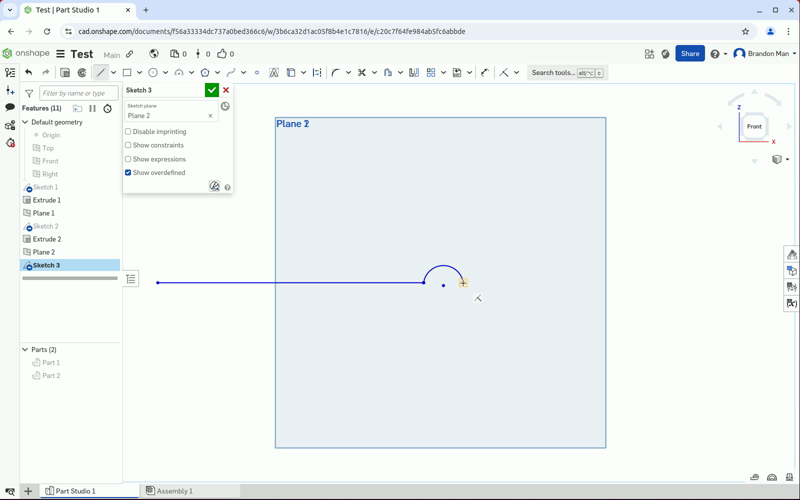
click(463, 282)
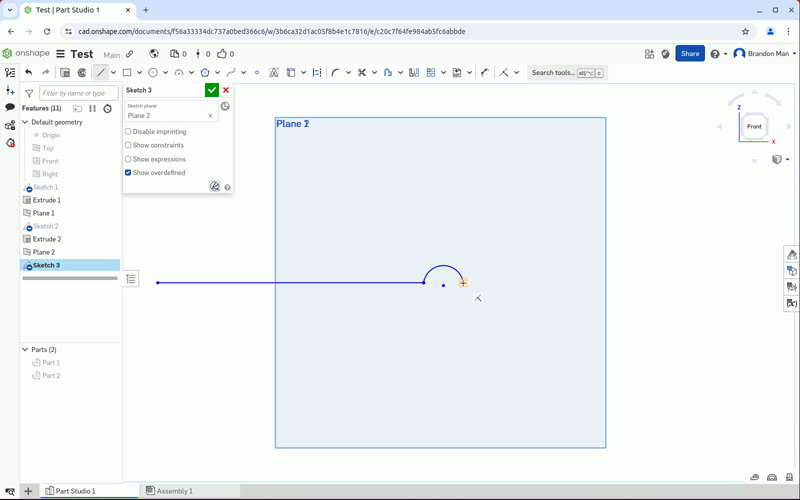
scroll(-6)
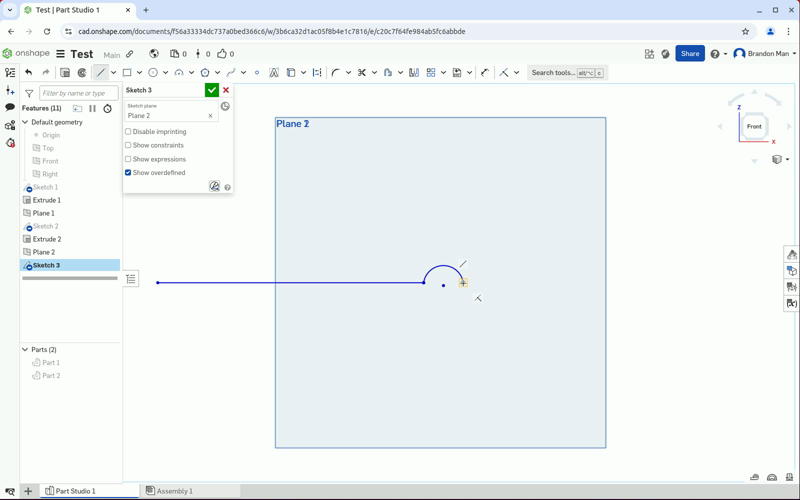
scroll(-6)
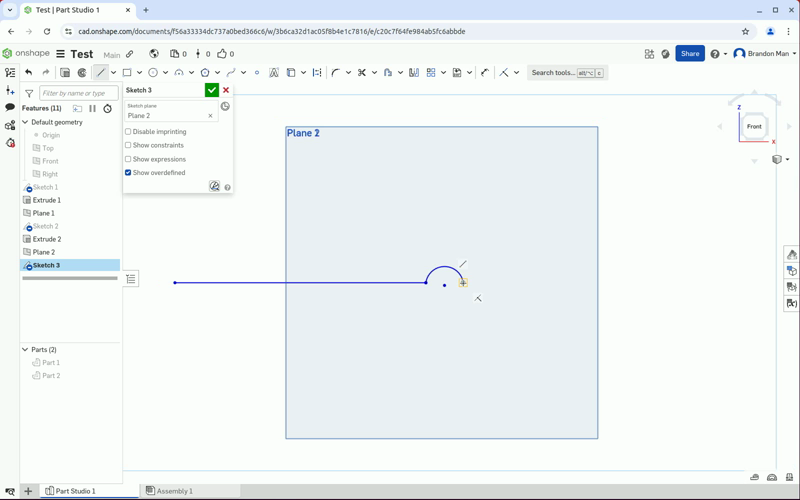
scroll(-6)
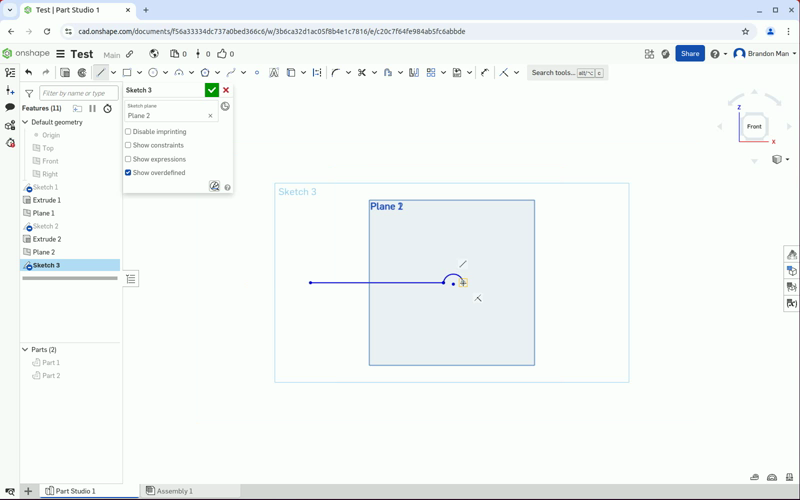
scroll(-6)
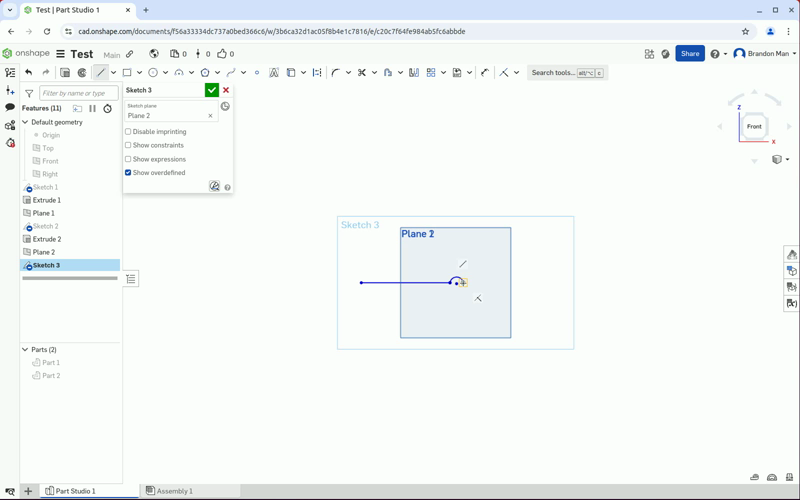
scroll(-6)
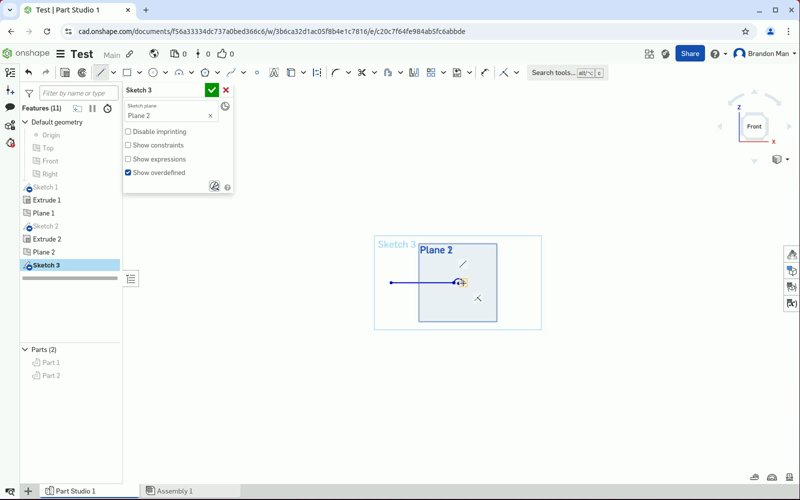
scroll(-6)
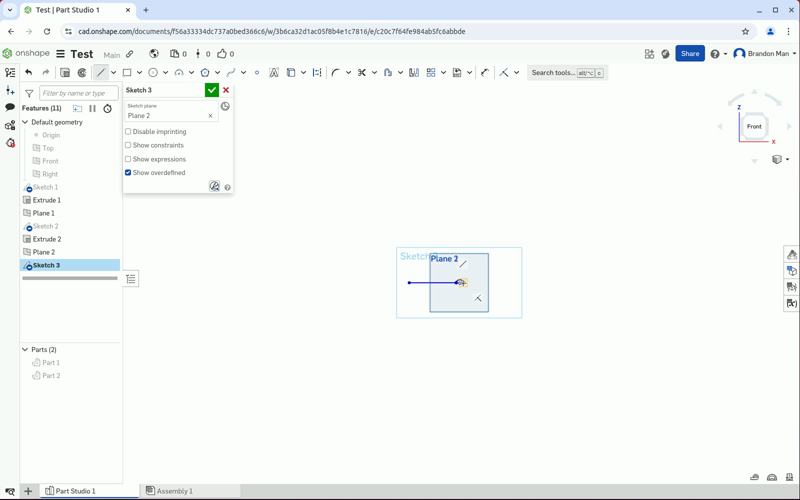
scroll(-6)
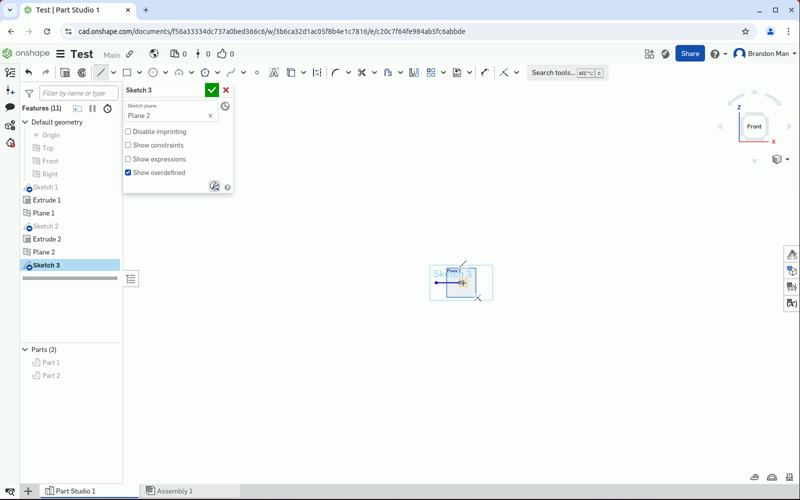
key_down(shift)
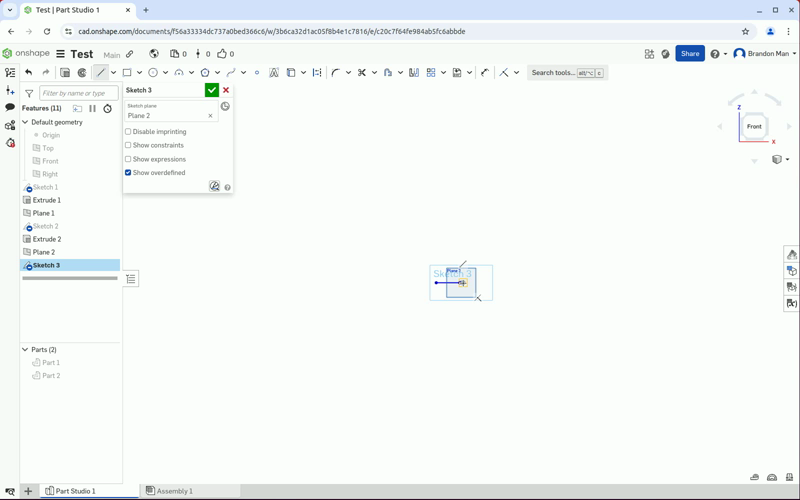
mouse_move(493, 282)
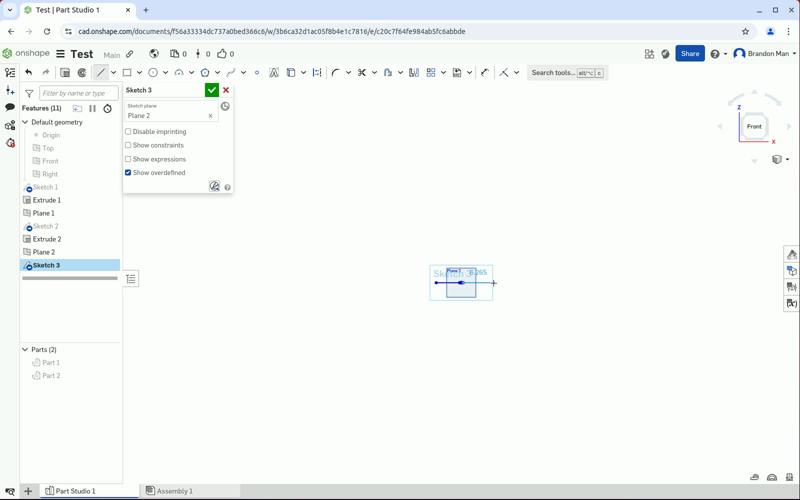
mouse_move(487, 282)
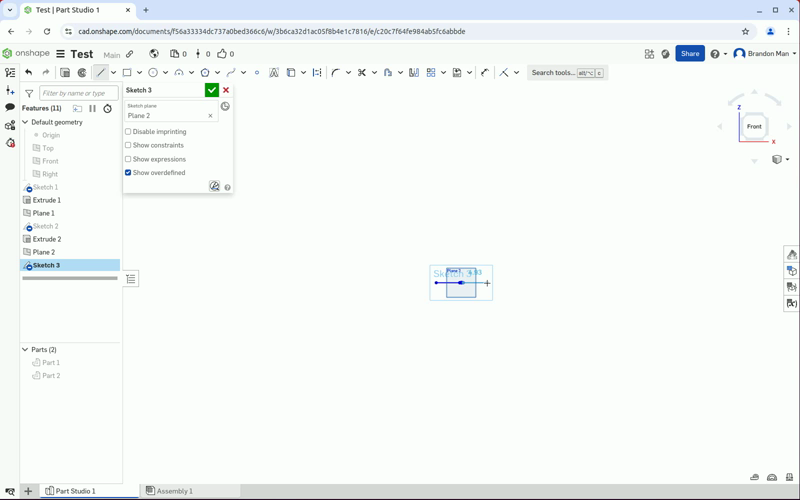
click(487, 282)
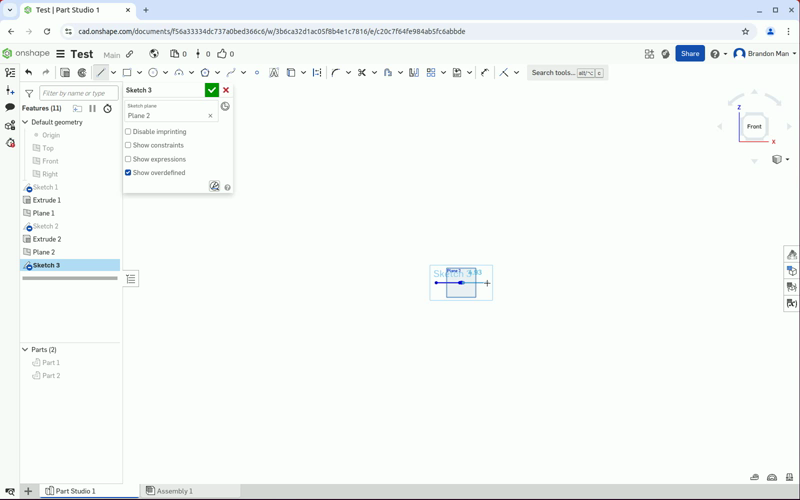
key_up(shift)
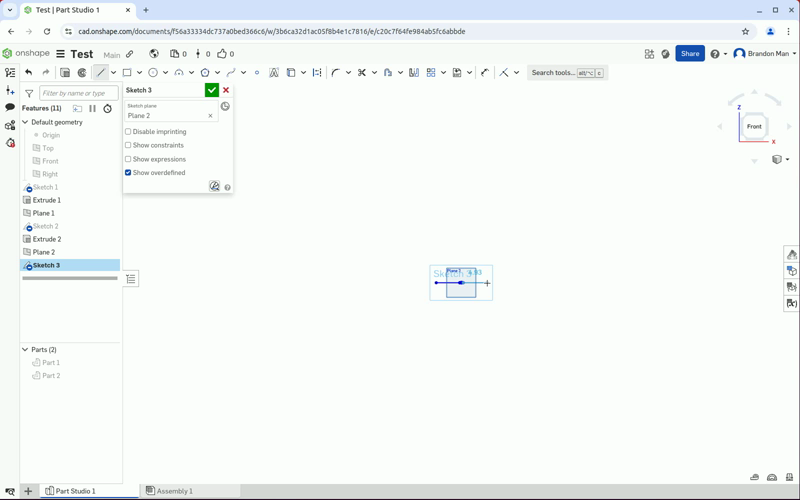
key(esc)
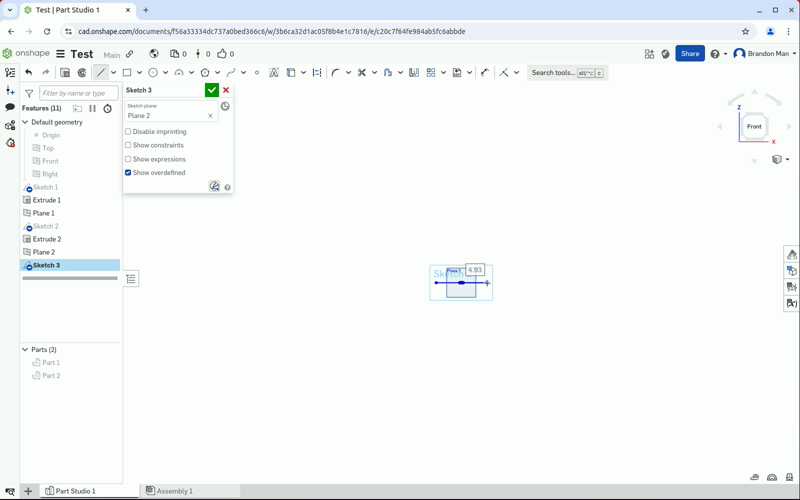
key(a)
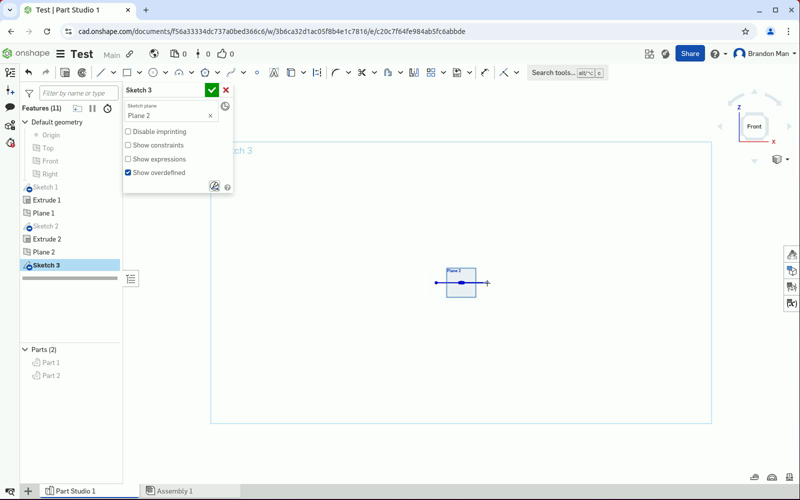
mouse_move(487, 282)
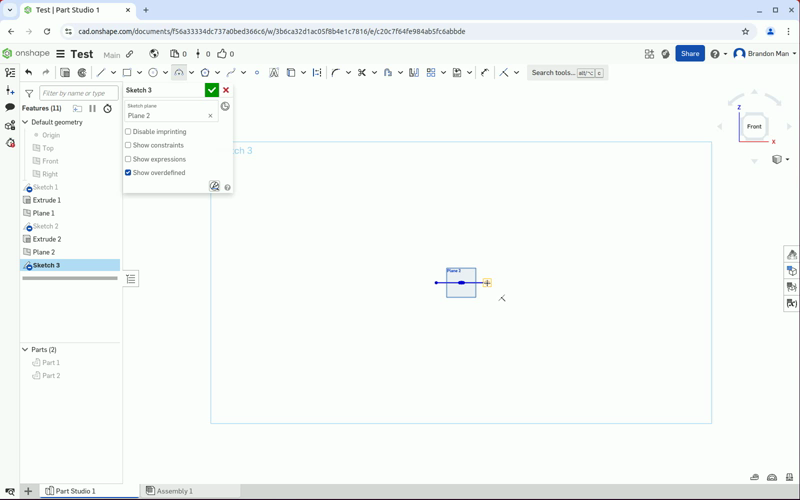
click(487, 282)
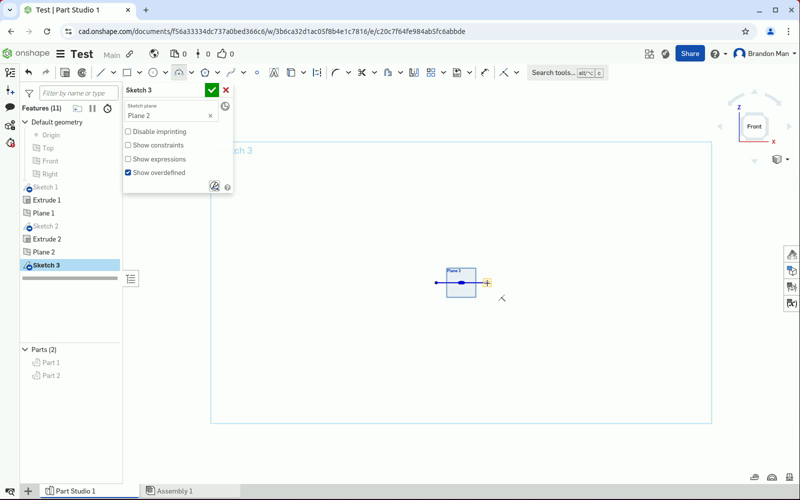
mouse_move(436, 282)
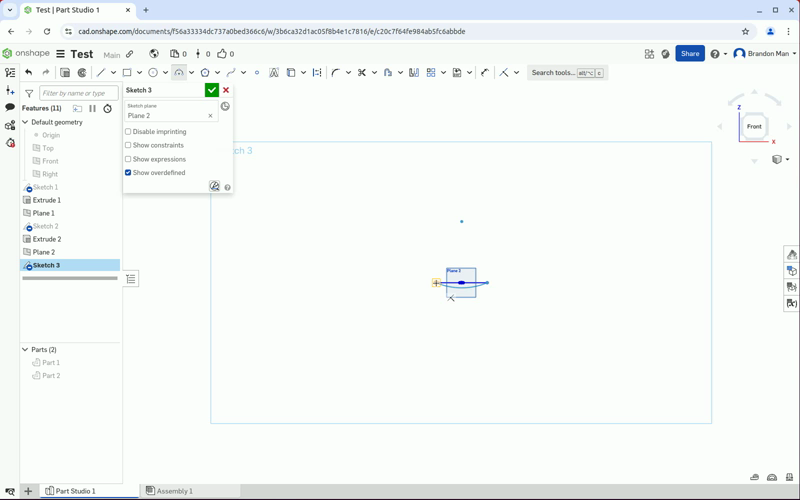
click(436, 282)
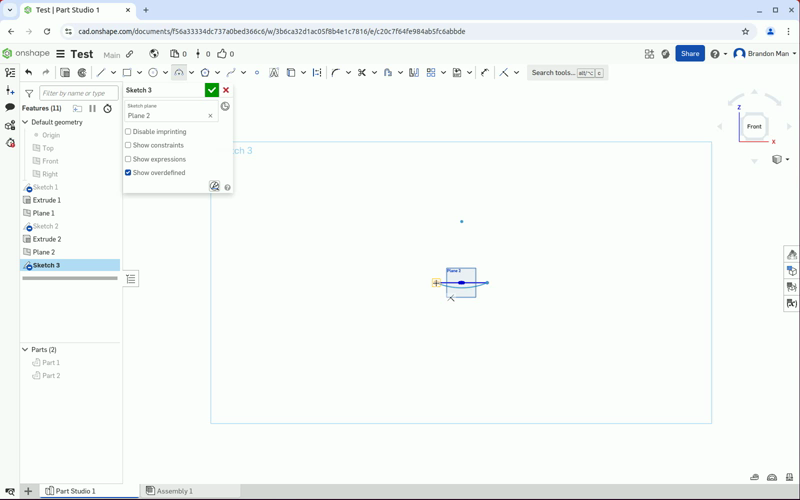
key_down(shift)
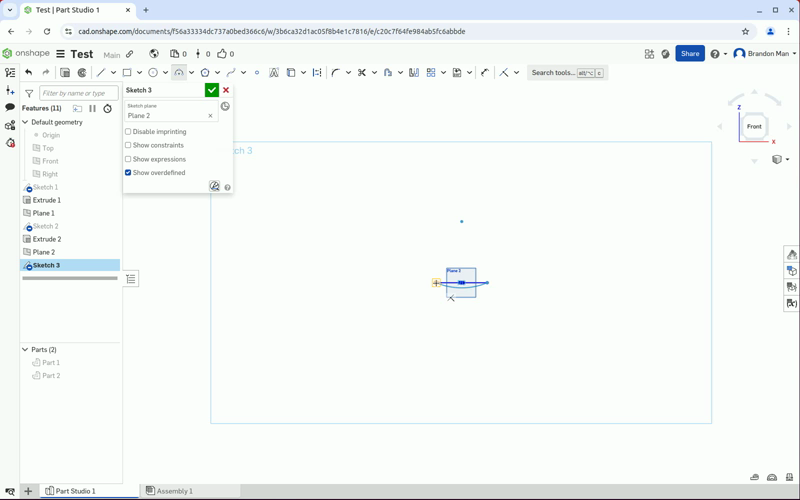
mouse_move(461, 257)
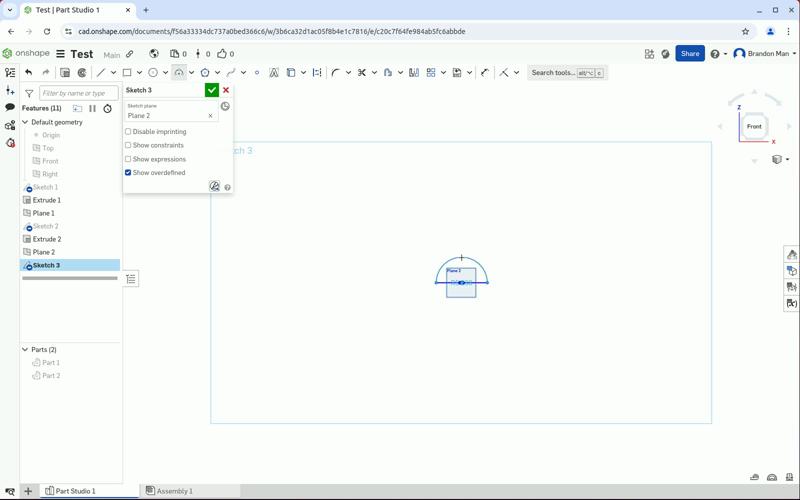
click(461, 257)
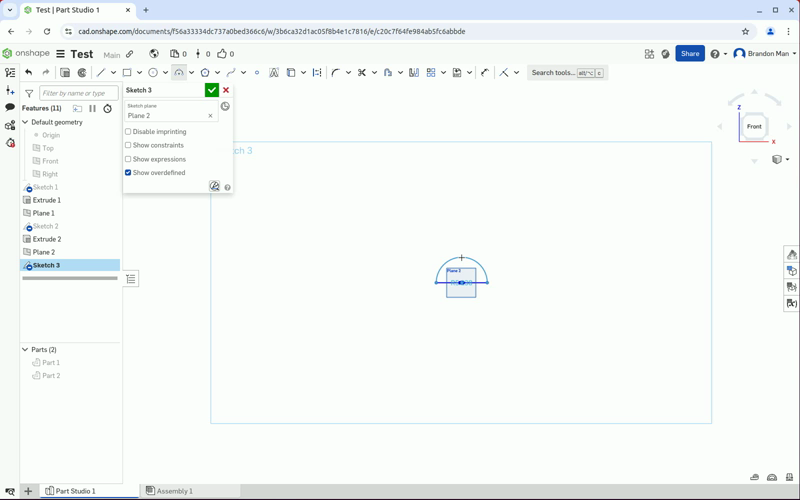
key_up(shift)
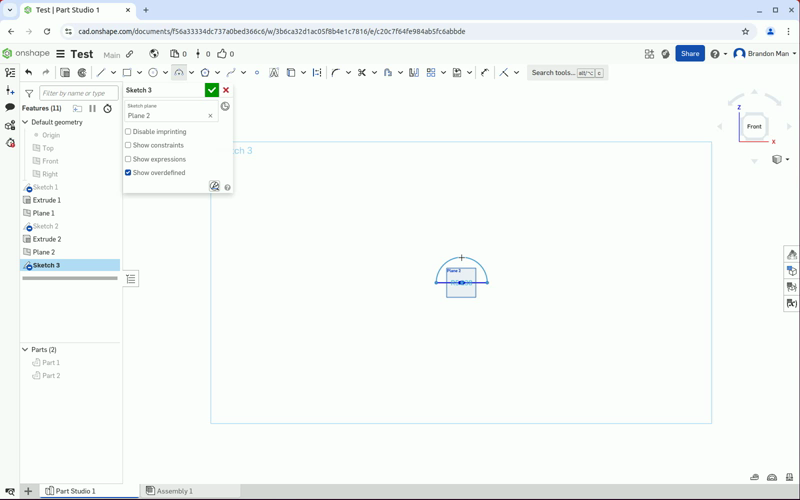
key(esc)
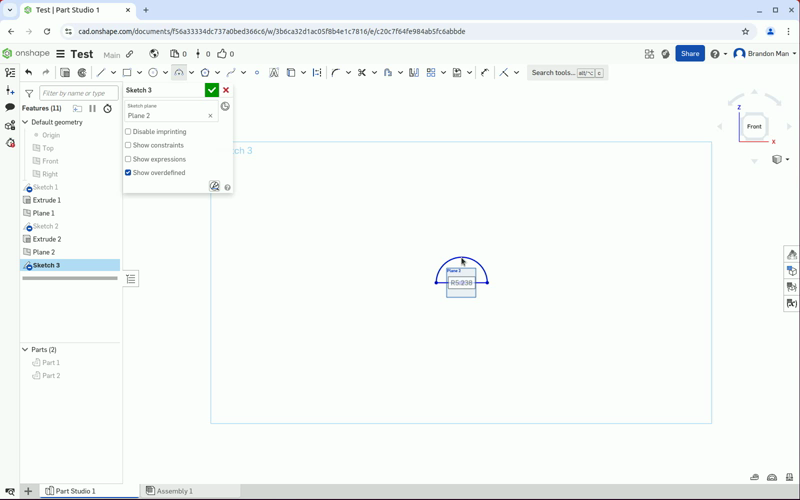
mouse_move(484, 279)
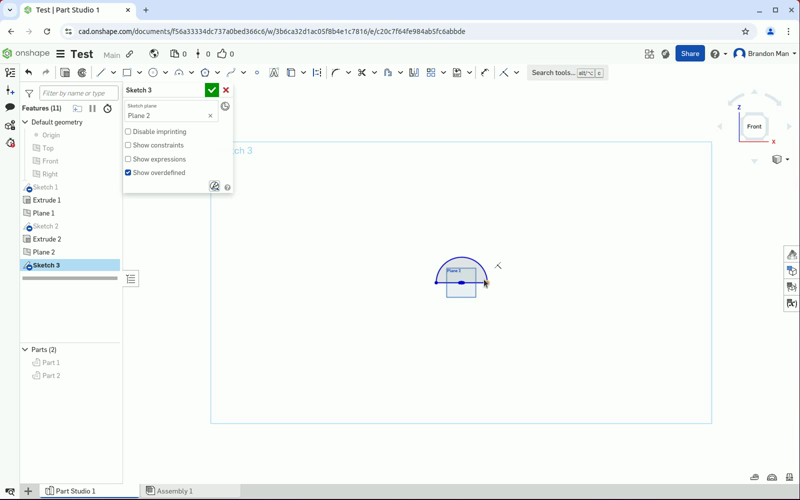
scroll(6)
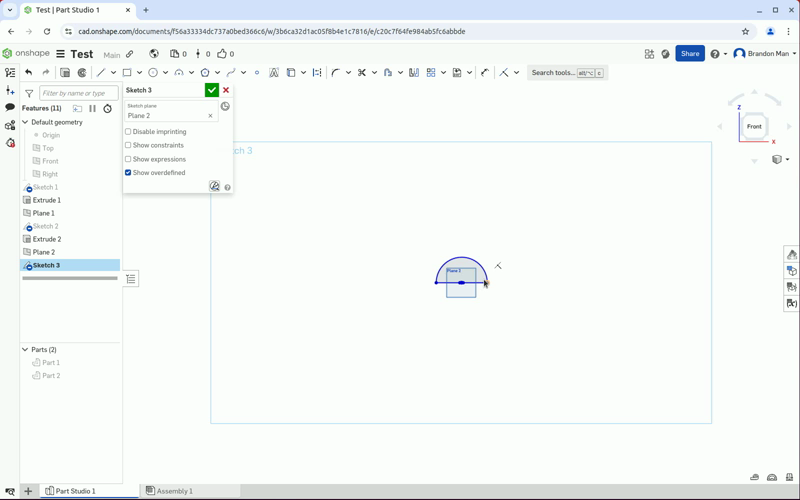
scroll(6)
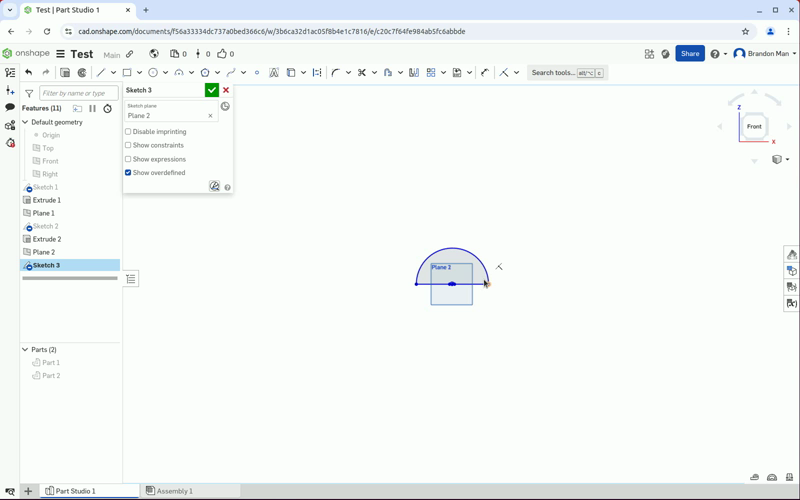
scroll(6)
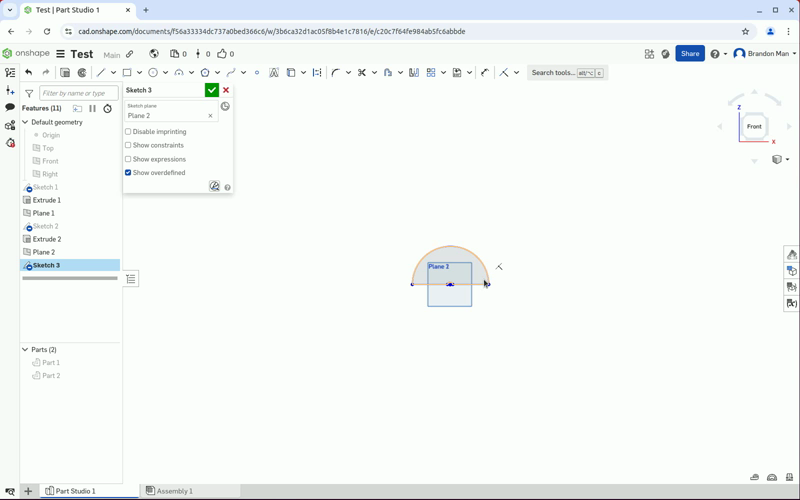
scroll(6)
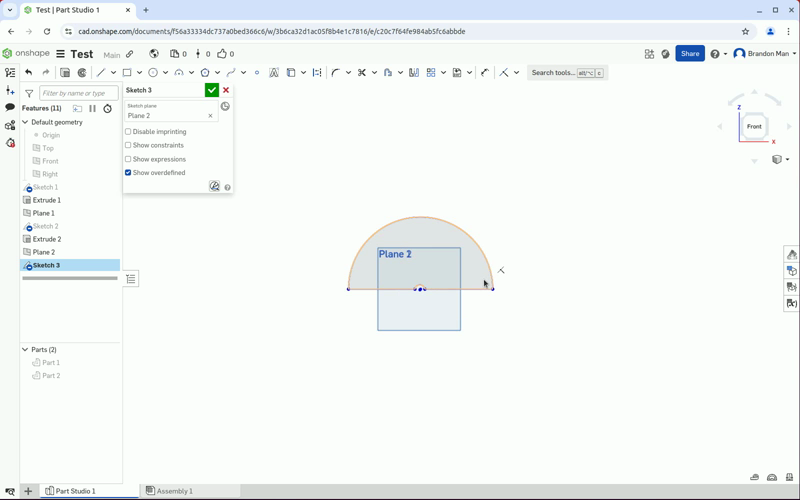
scroll(6)
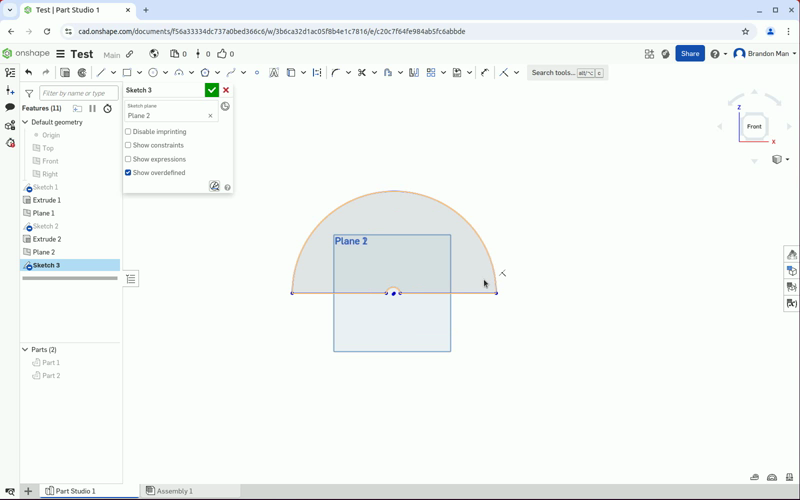
scroll(6)
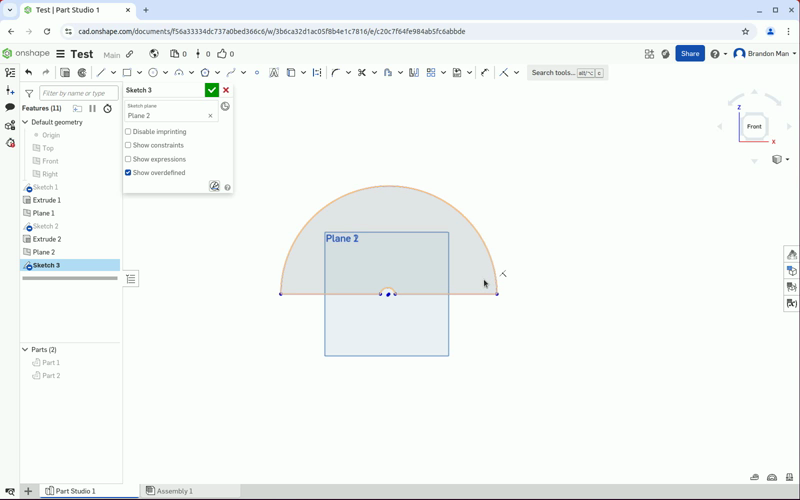
scroll(6)
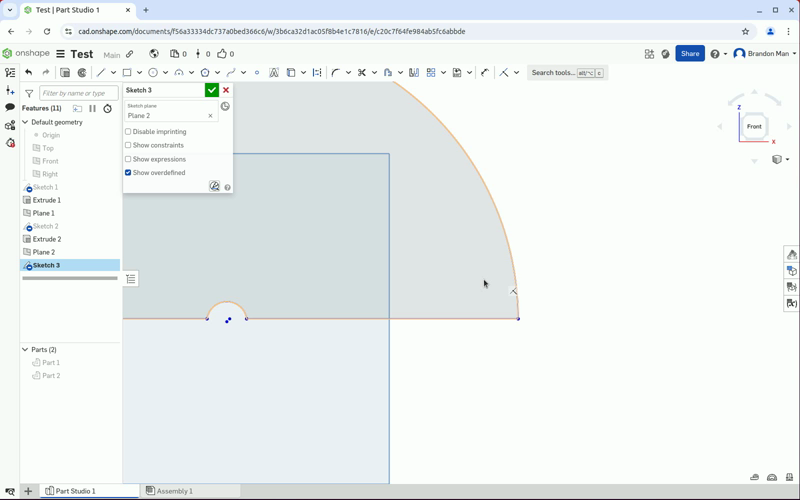
click(484, 279)
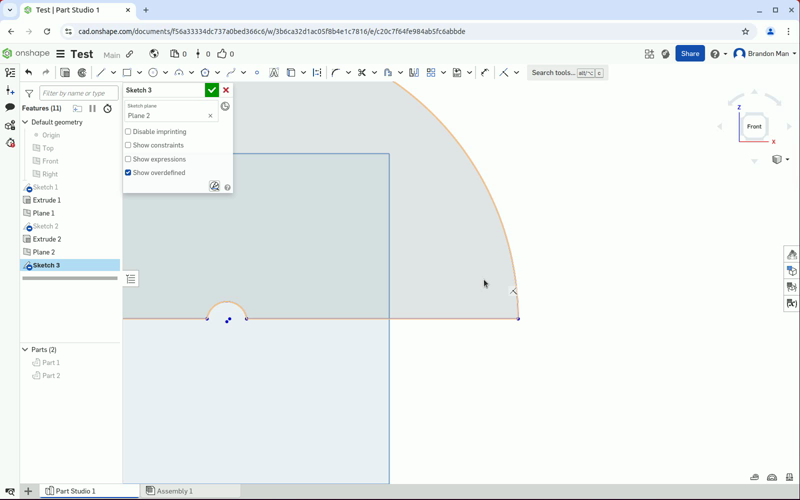
scroll(-6)
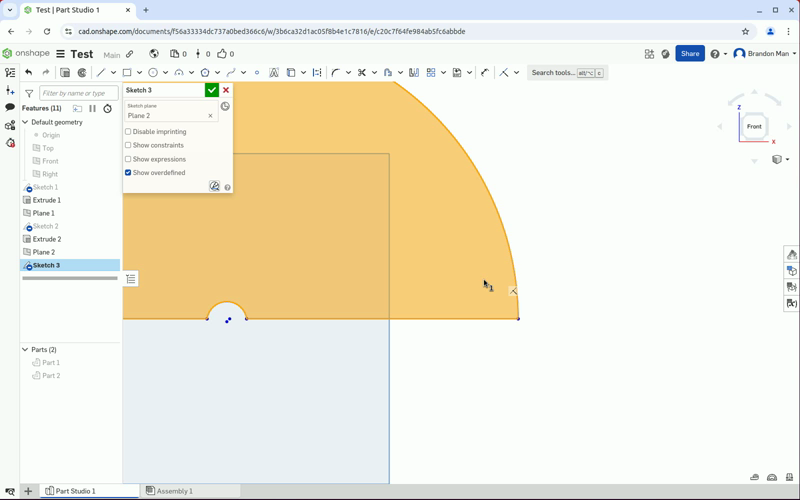
scroll(-6)
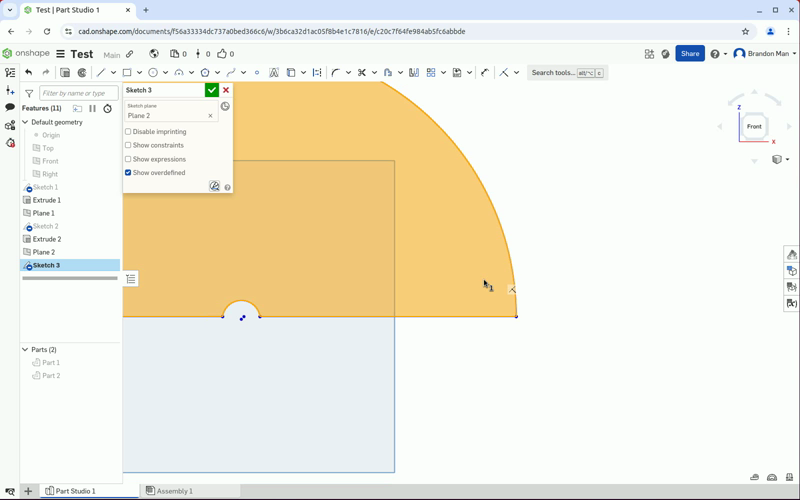
scroll(-6)
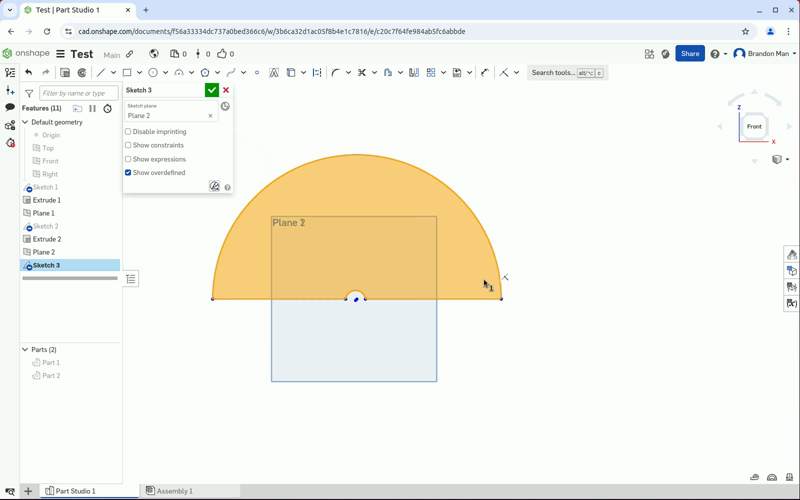
scroll(-6)
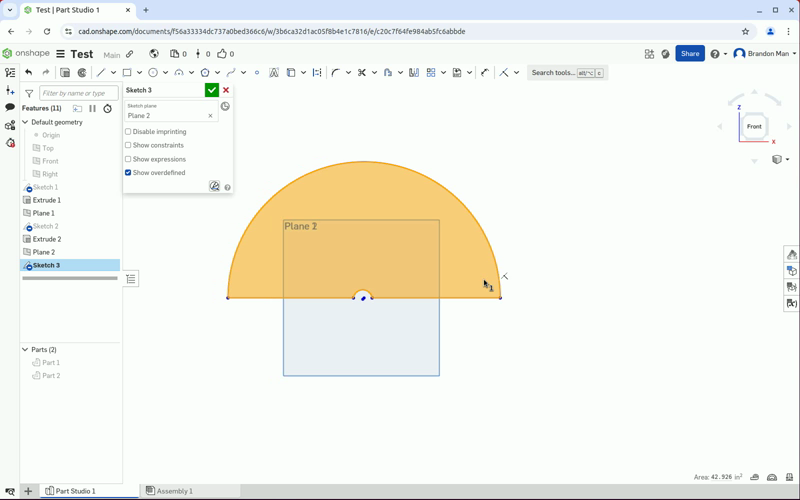
scroll(-6)
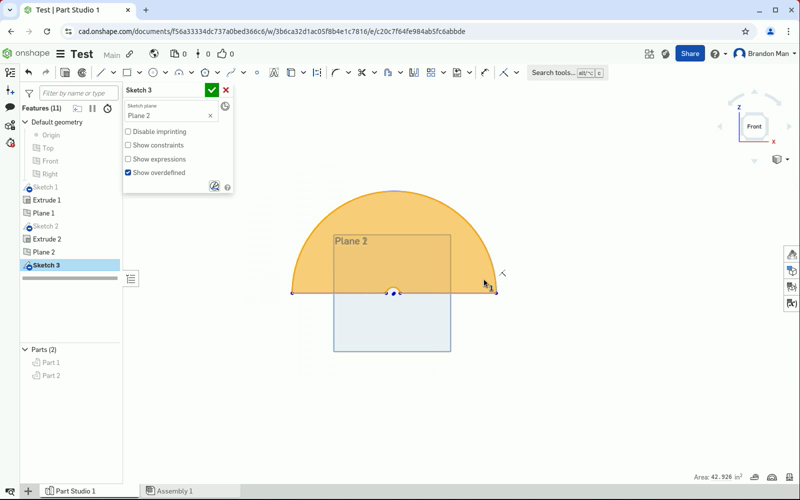
scroll(-6)
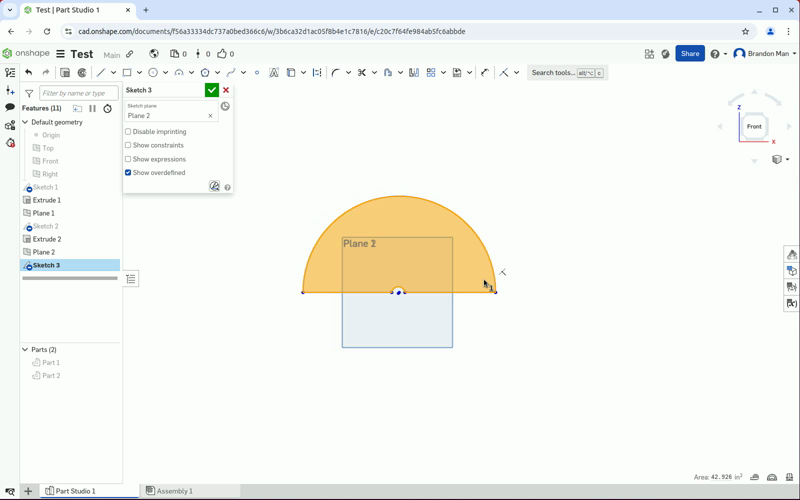
scroll(-6)
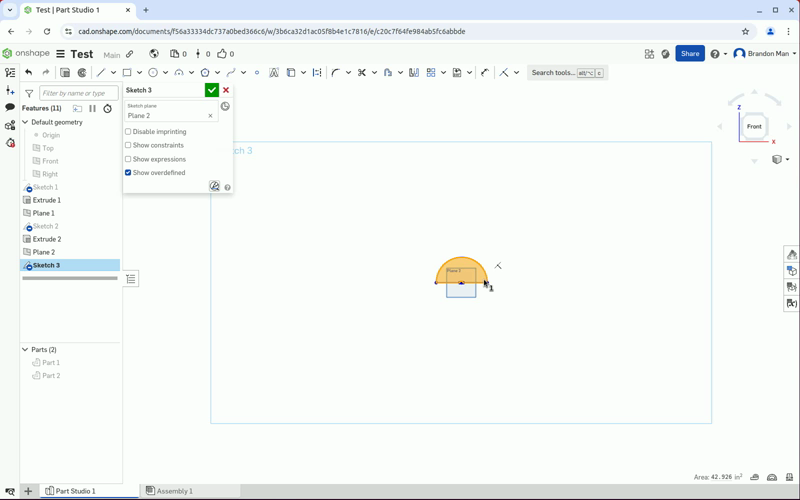
mouse_move(73, 352)
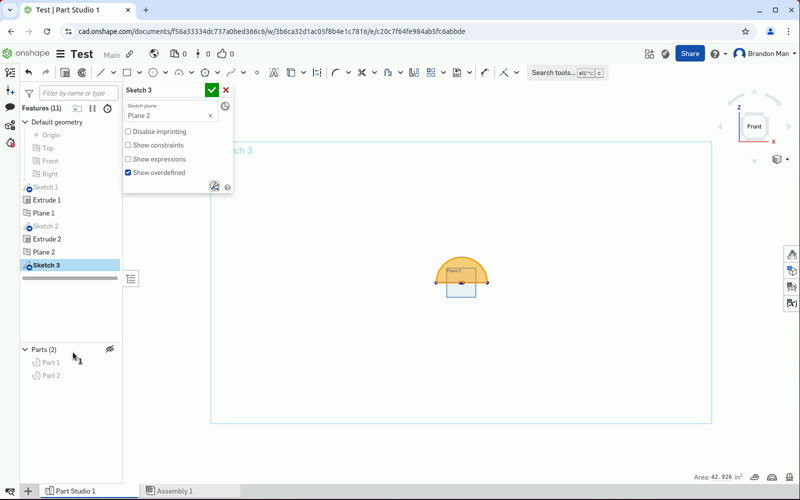
key(shift+y)
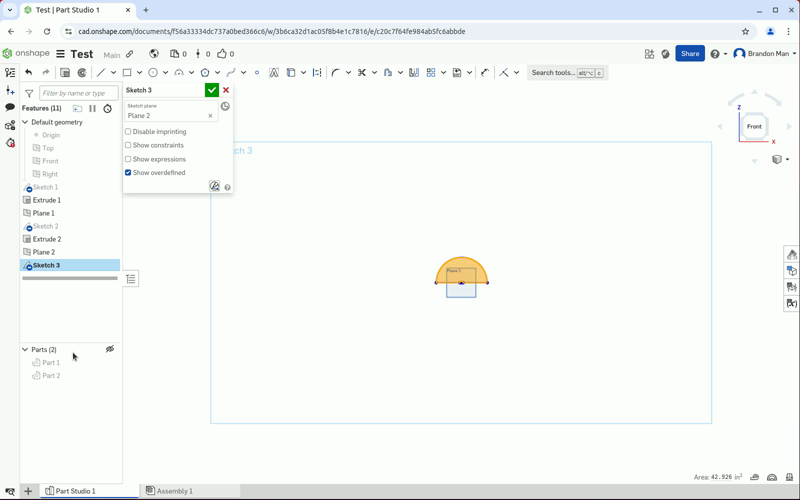
key(shift+e)
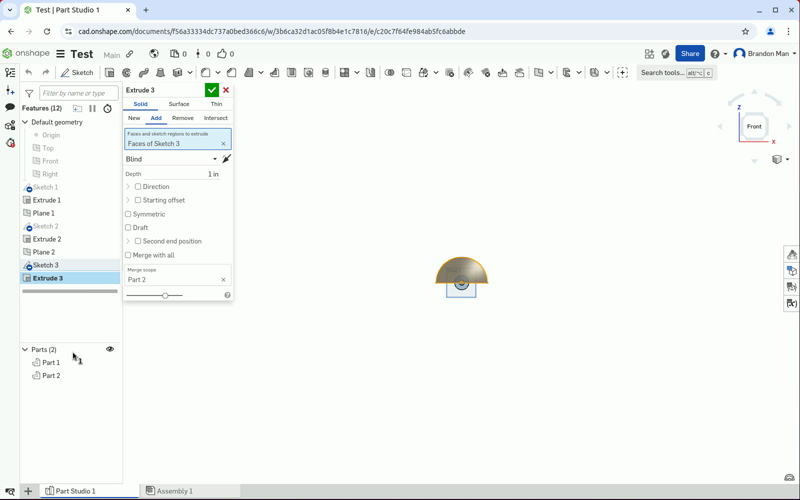
mouse_move(143, 106)
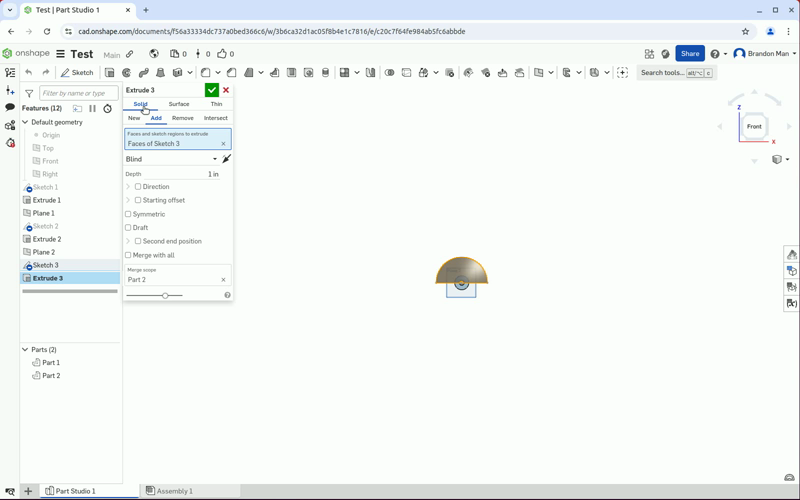
click(143, 106)
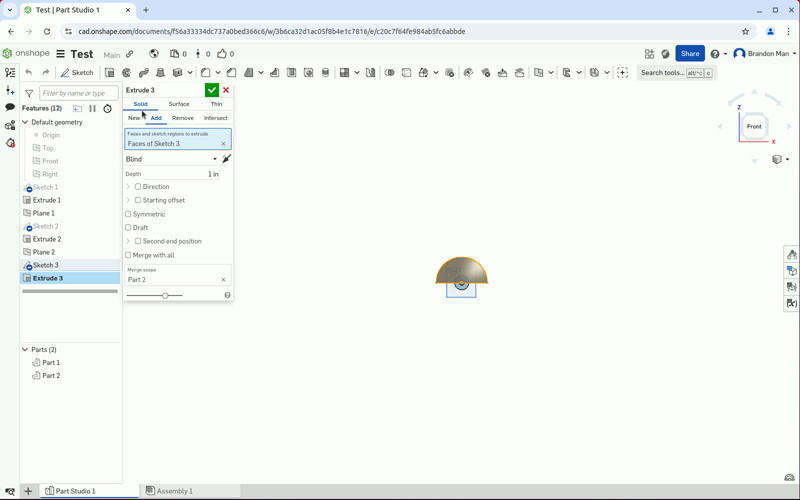
mouse_move(137, 120)
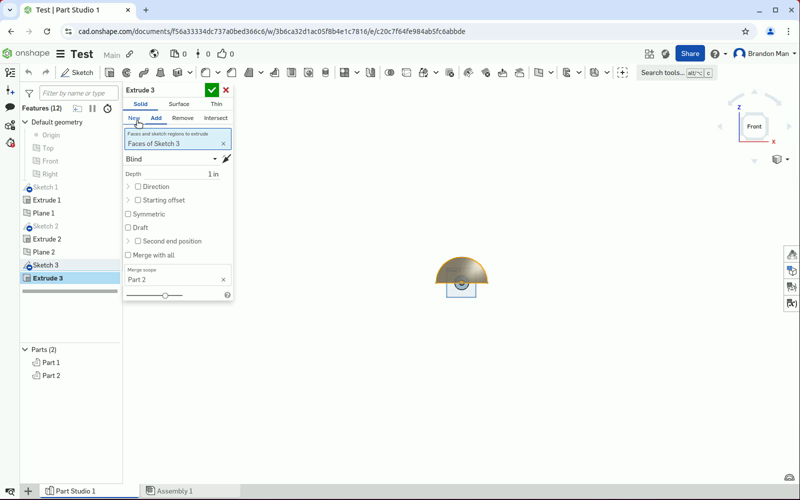
click(137, 120)
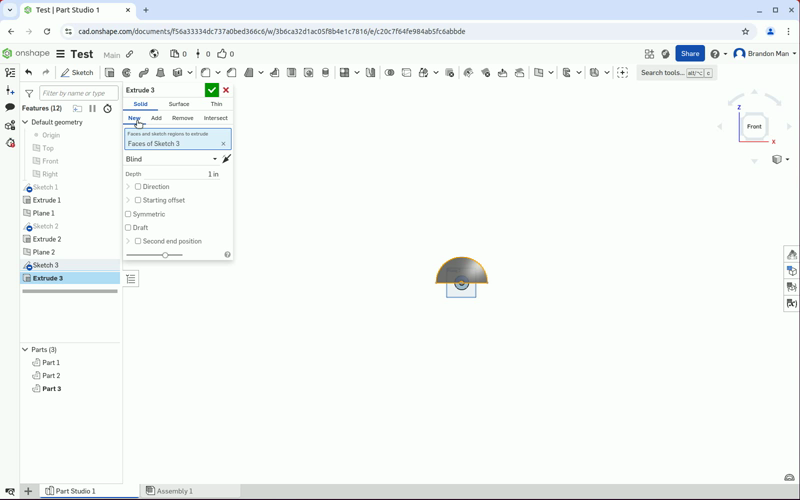
key(tab, 4)
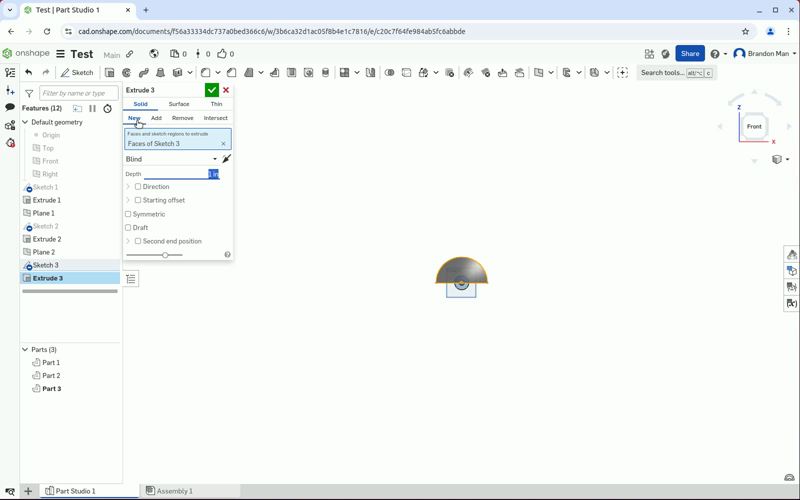
text(2.648)
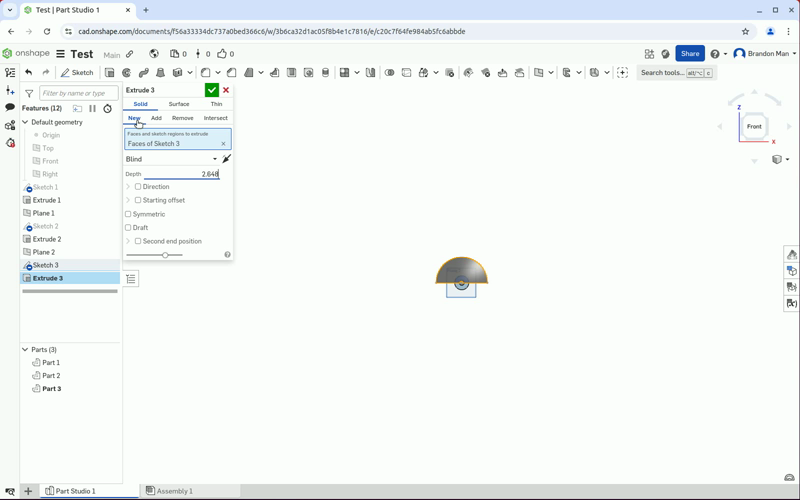
key(enter)
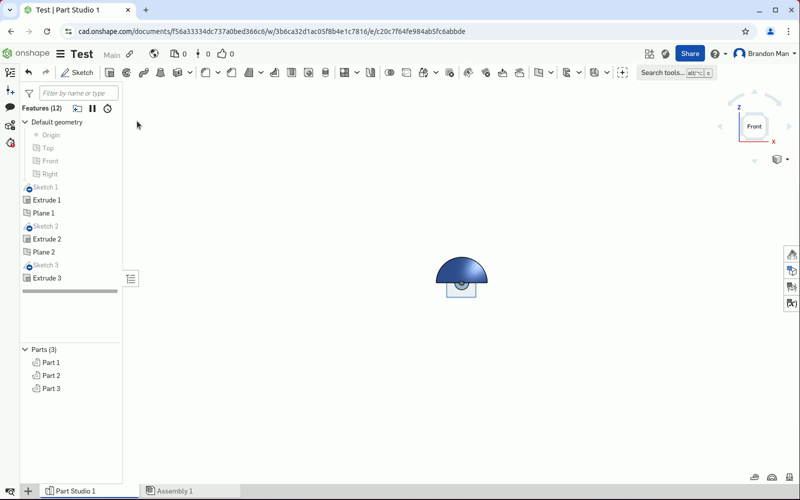
key(shift+h)
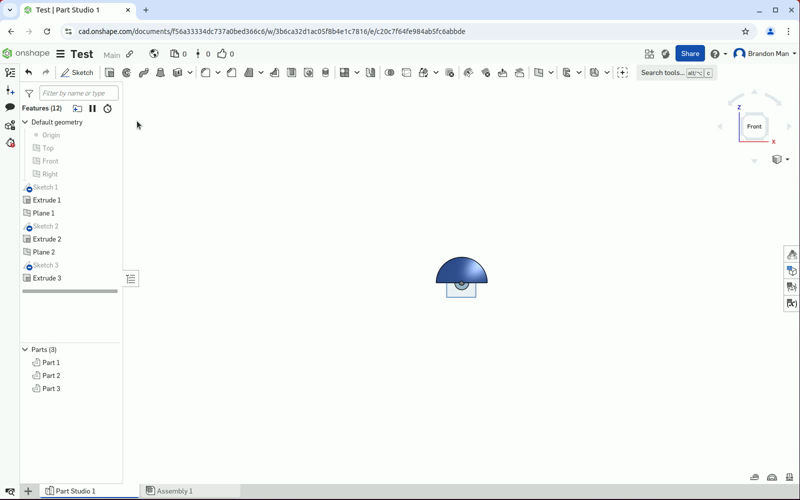
key(shift+h)
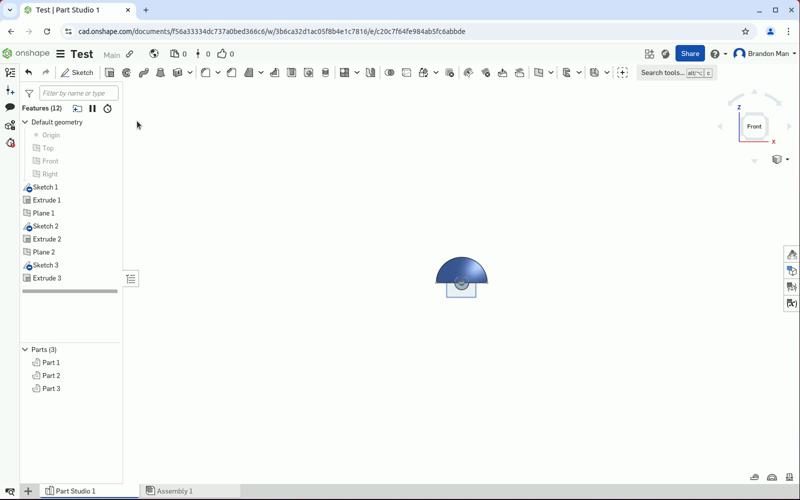
key(shift+7)
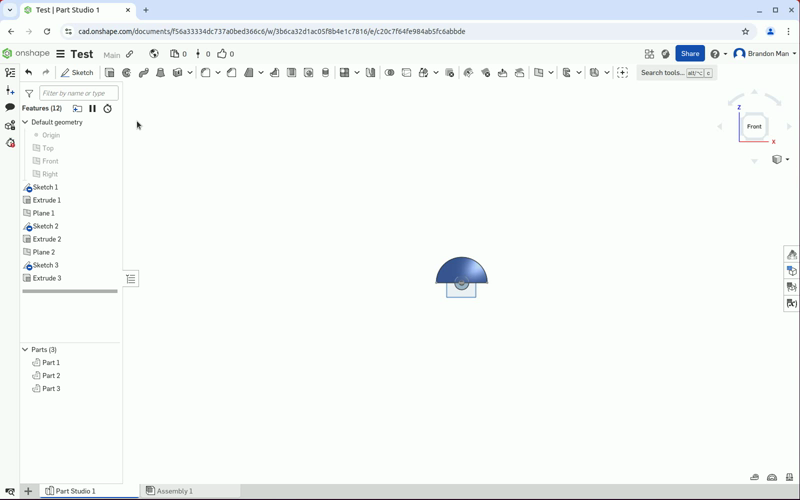
key(left, 2)
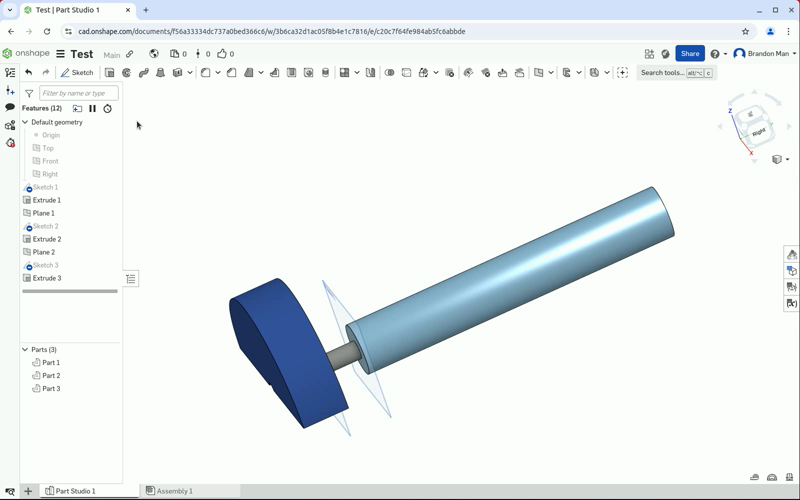
key(down, 2)
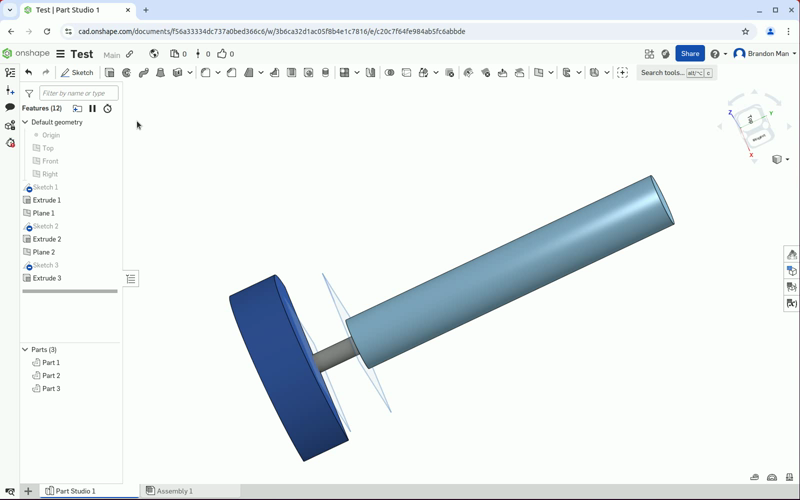
key(up, 2)
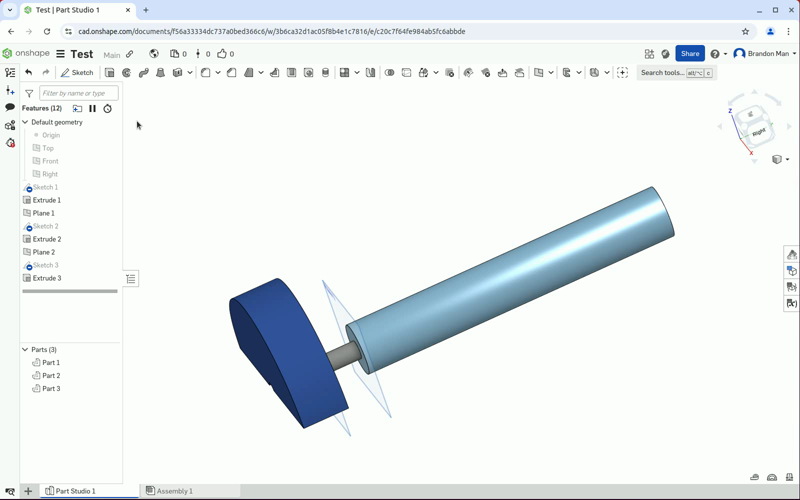
key(right, 2)
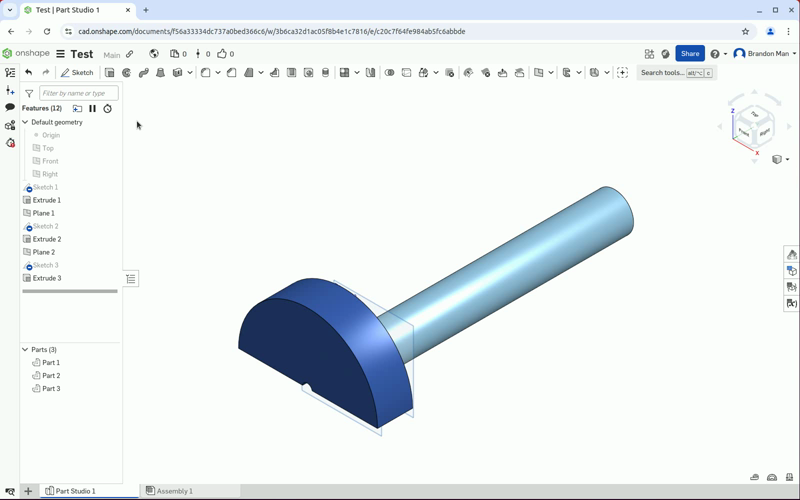
mouse_move(73, 189)
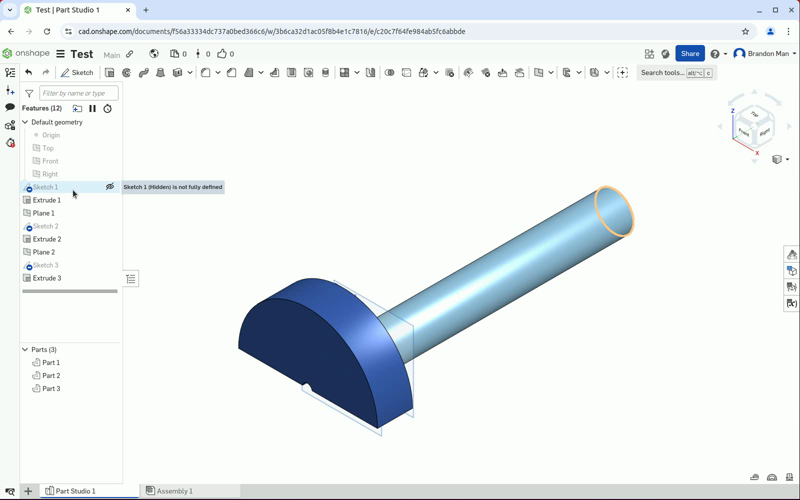
click(73, 189)